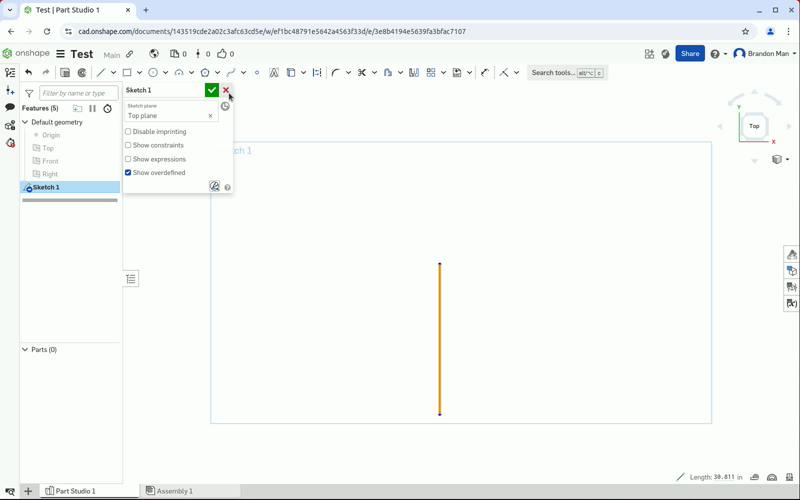
key(shift+h)
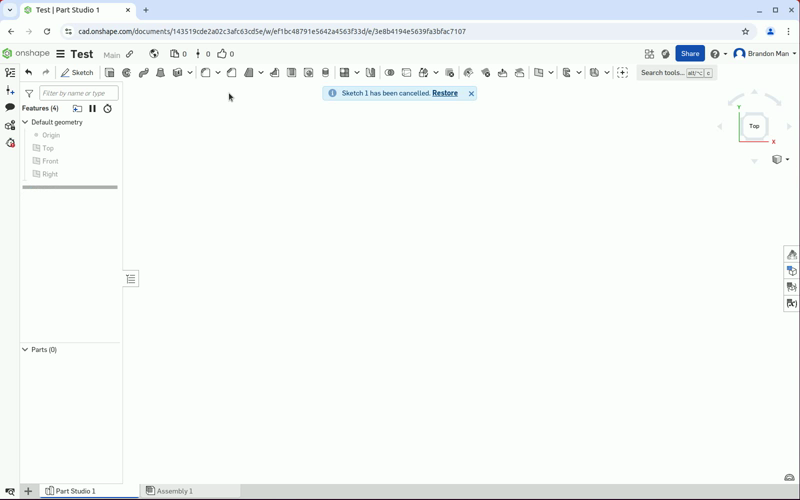
mouse_move(73, 352)
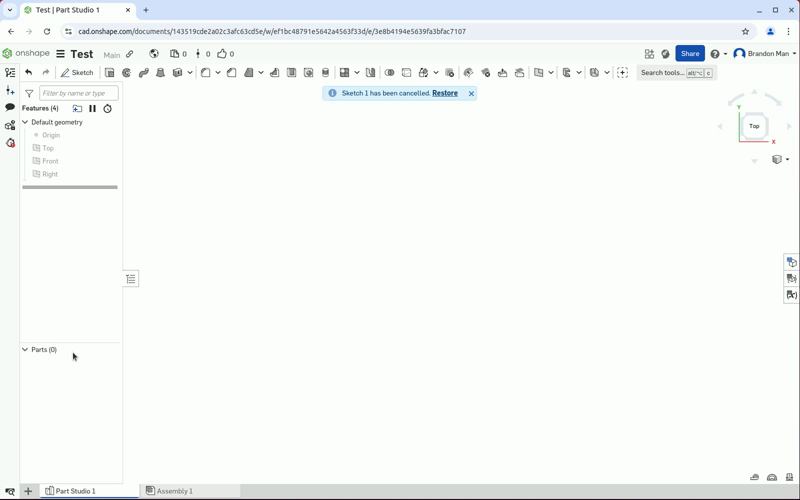
key(y)
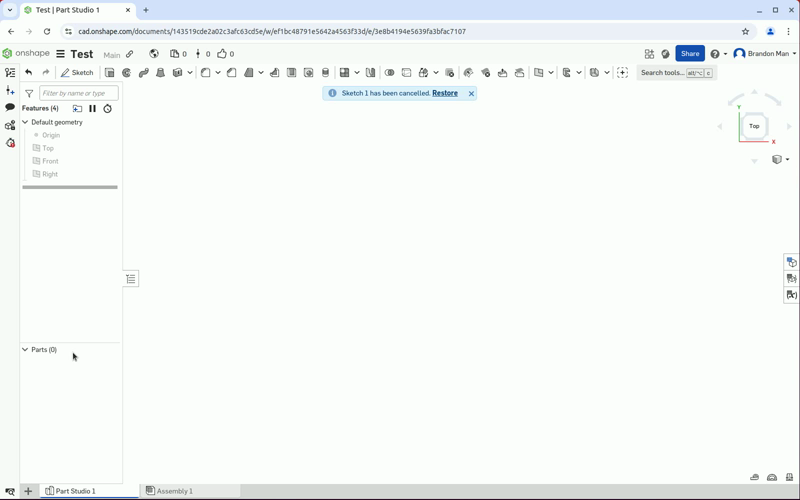
key(shift+p)
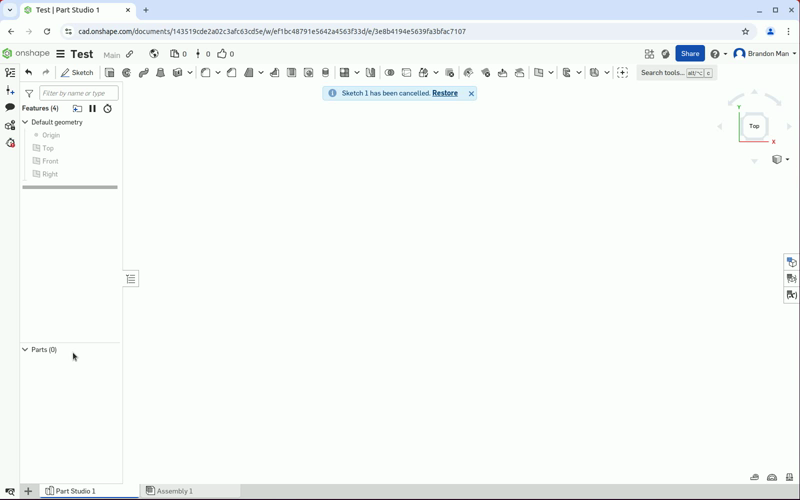
key(space)
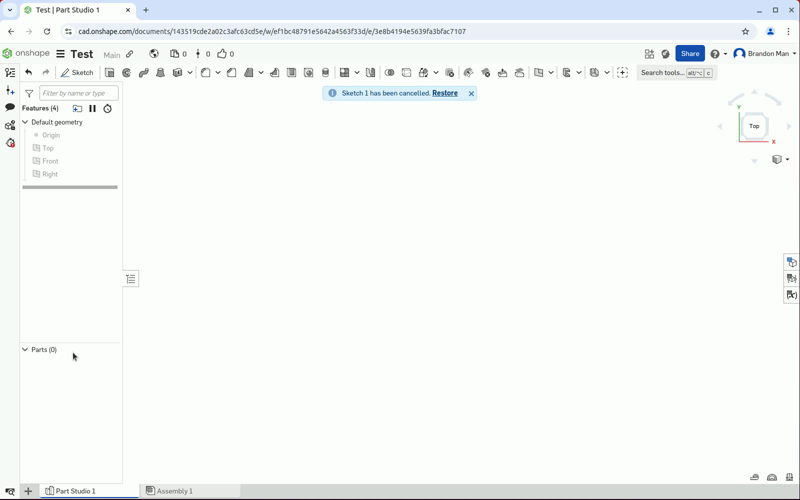
key_down(shift)
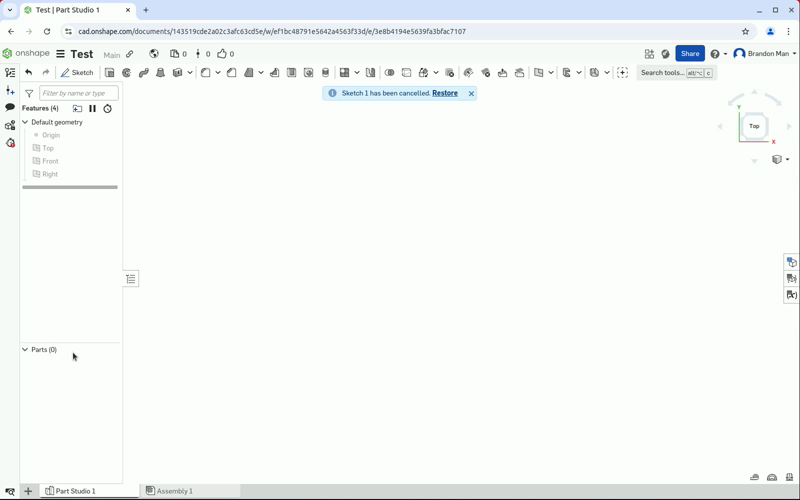
key(up)
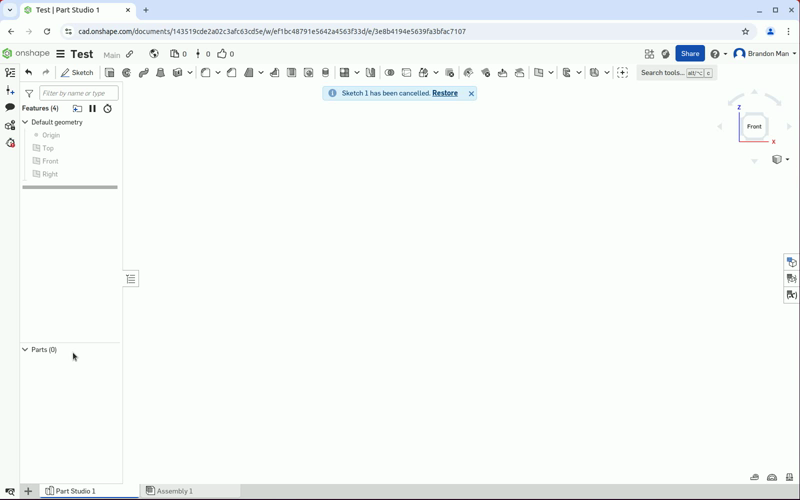
key_up(shift)
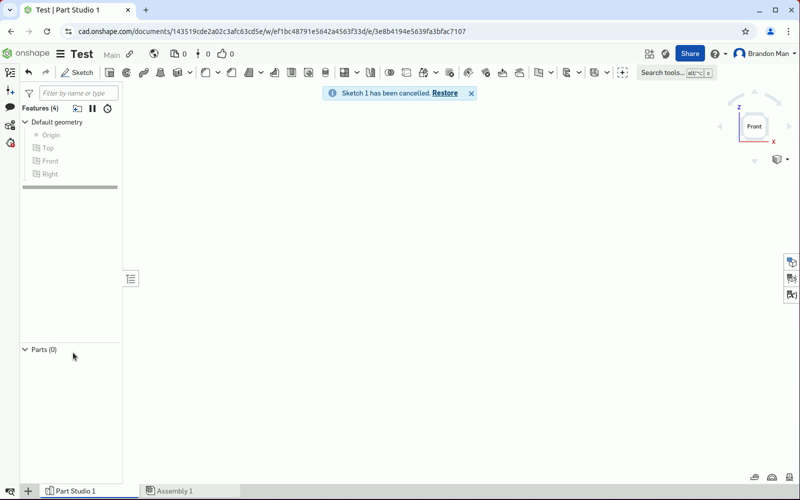
mouse_move(73, 352)
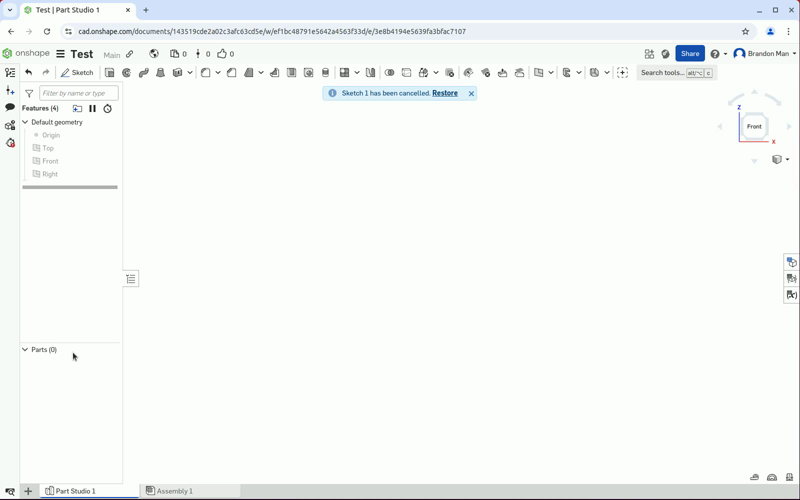
key(shift+y)
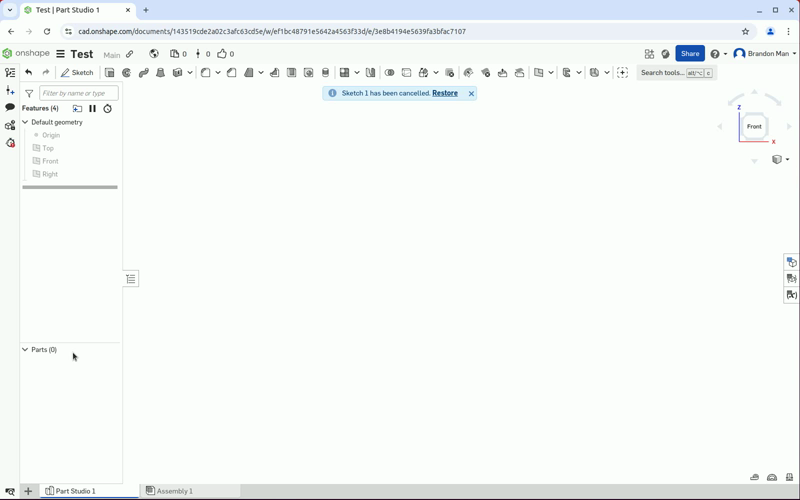
key(shift+s)
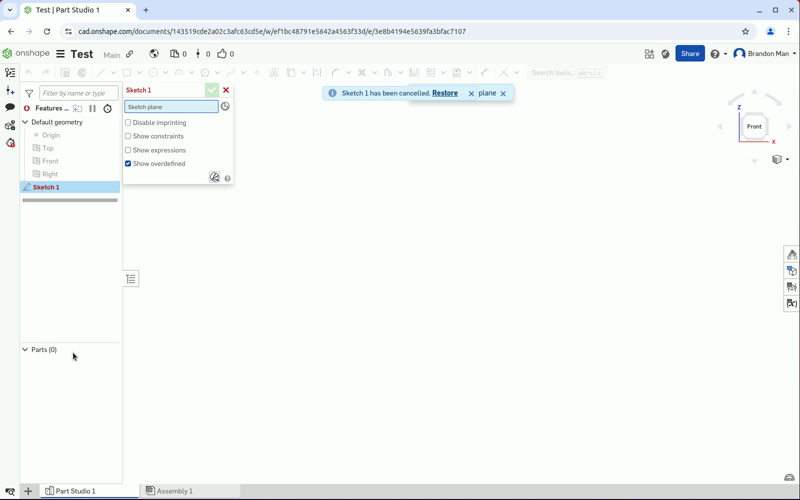
mouse_move(73, 163)
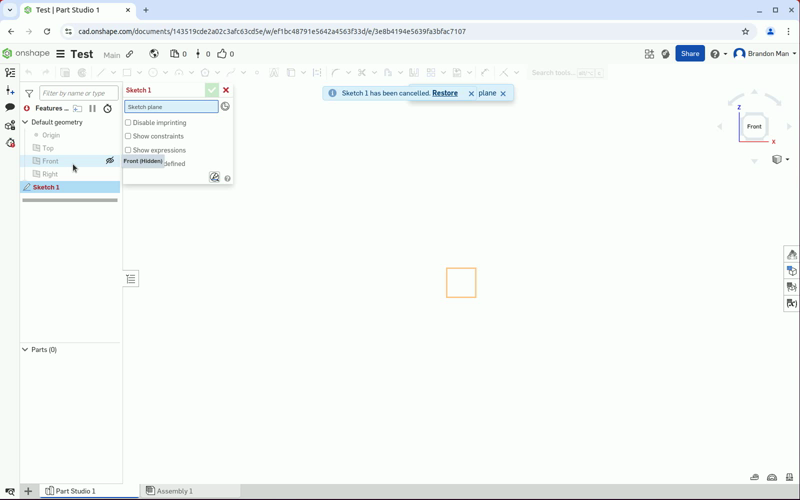
click(73, 163)
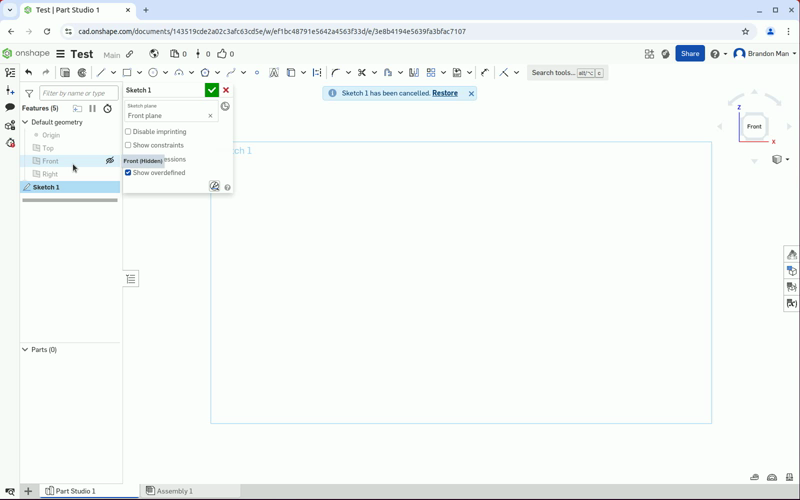
mouse_move(73, 352)
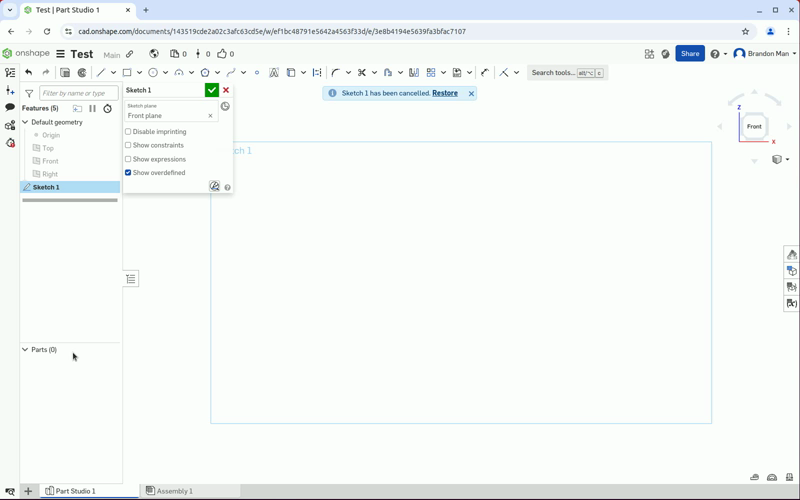
key(y)
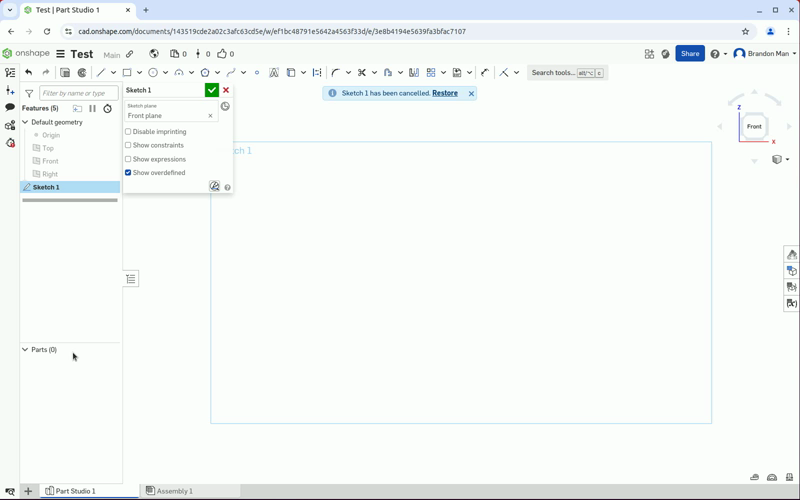
key(c)
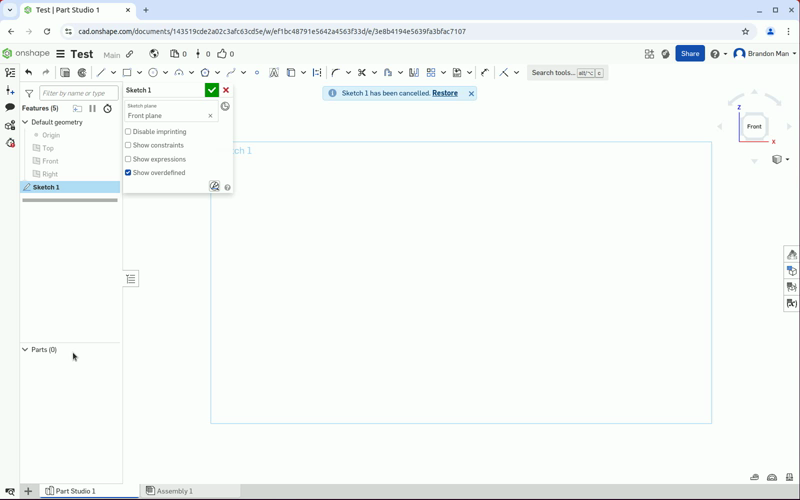
key_down(shift)
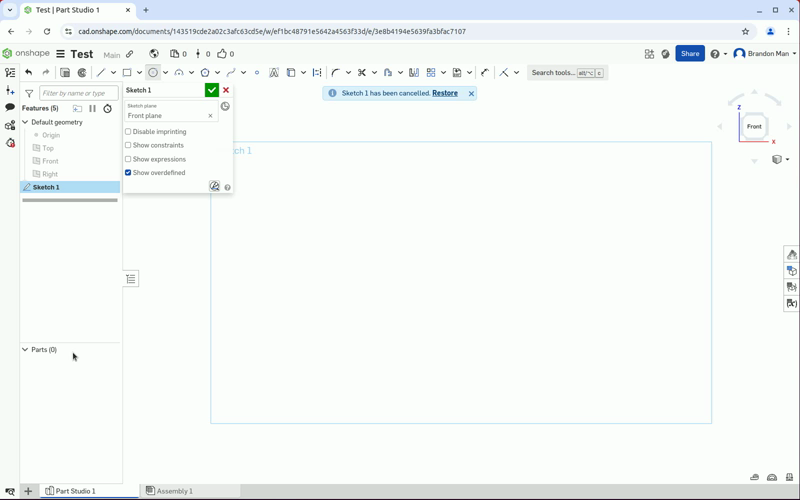
mouse_move(460, 282)
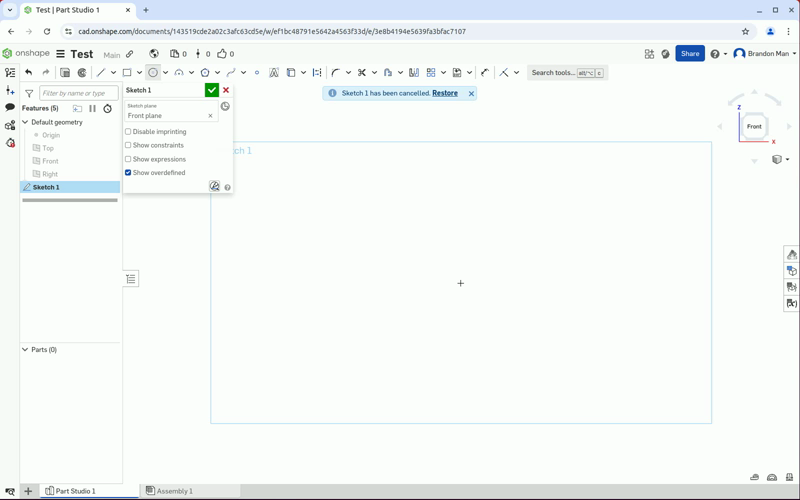
click(460, 282)
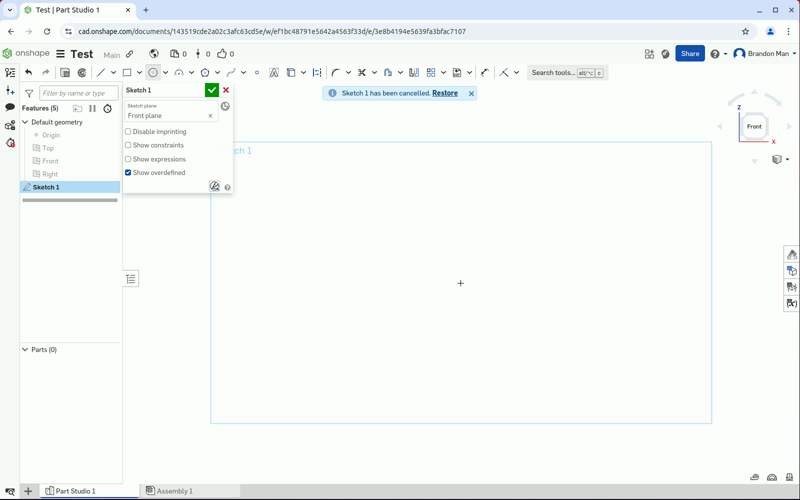
key_up(shift)
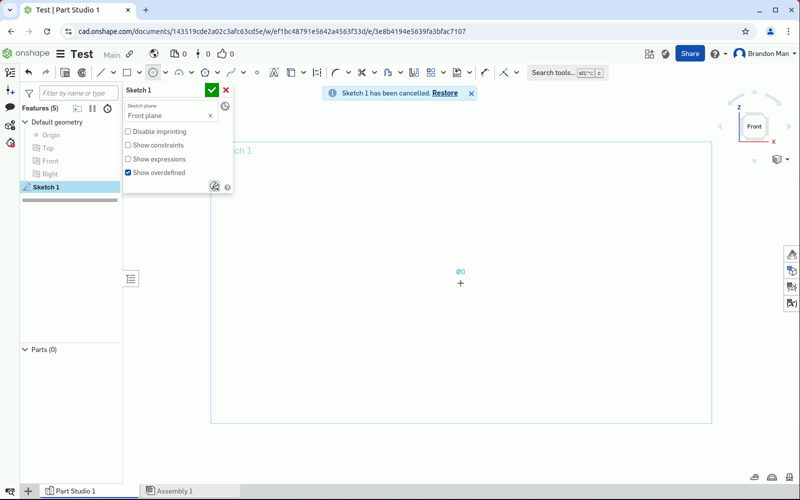
mouse_move(472, 282)
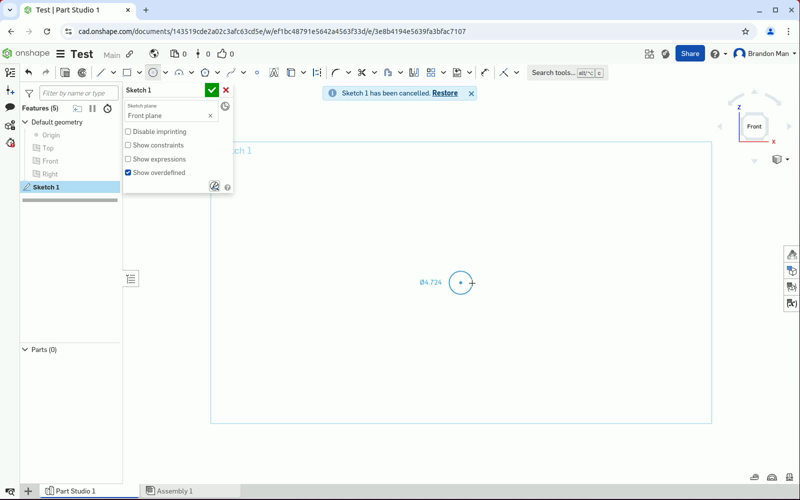
click(472, 282)
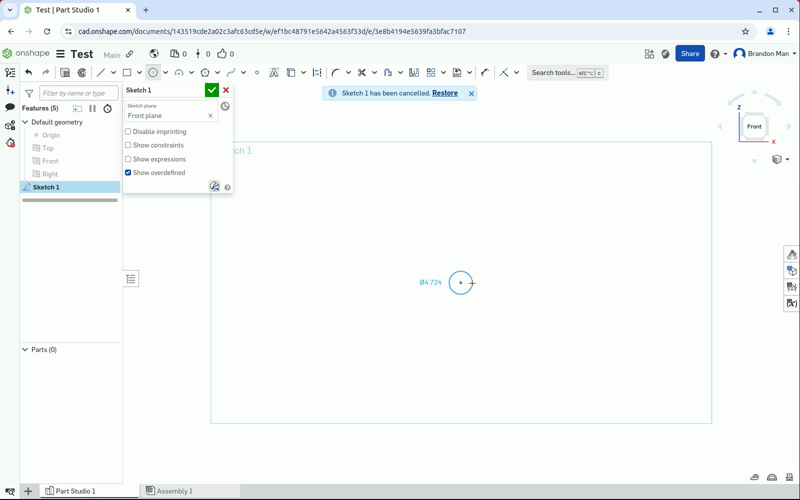
key(esc)
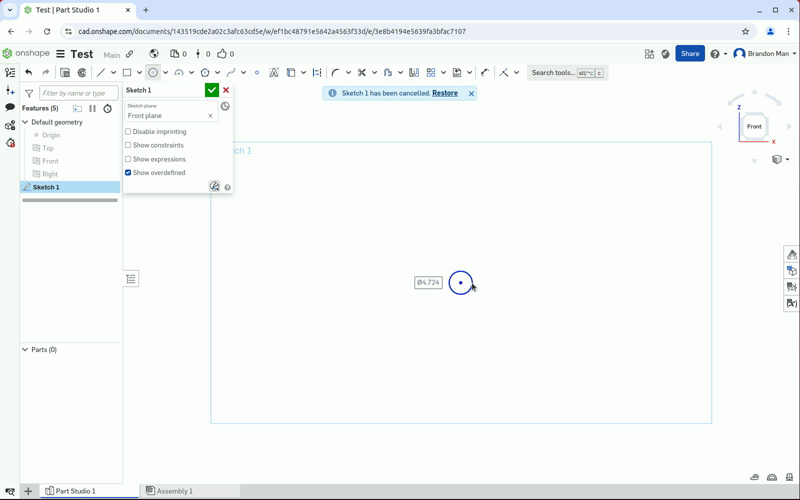
mouse_move(457, 292)
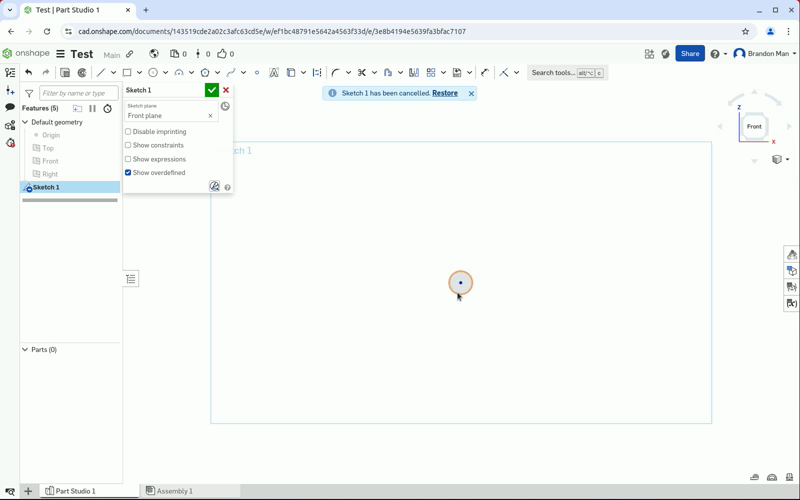
scroll(6)
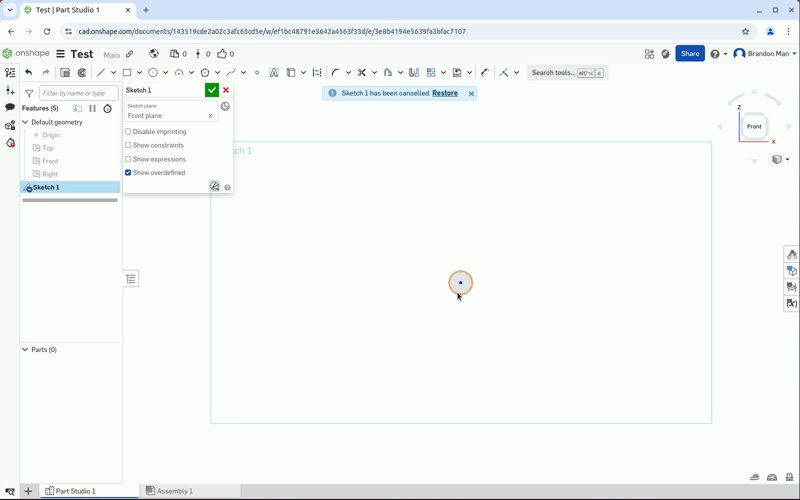
scroll(6)
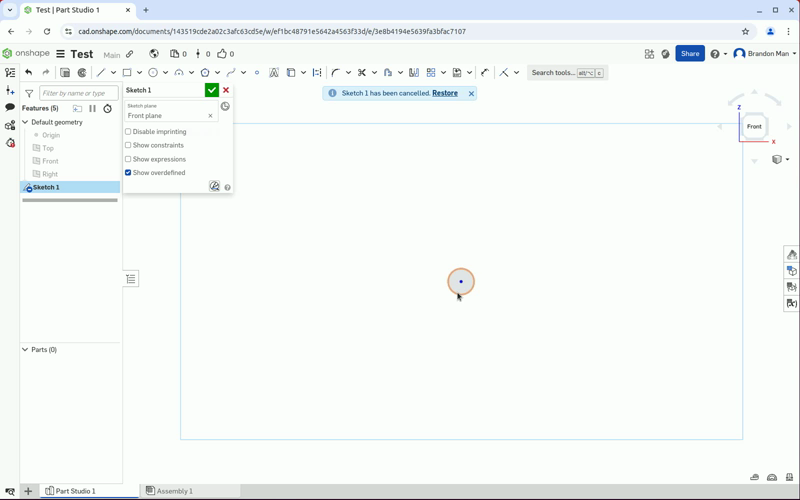
scroll(6)
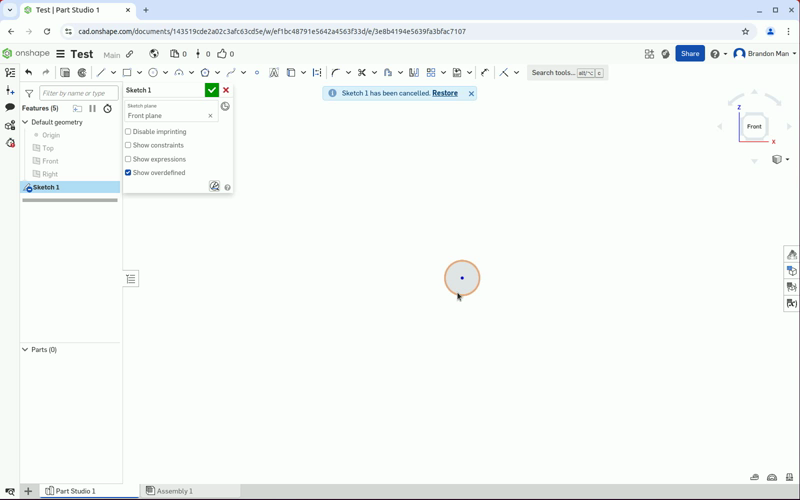
scroll(6)
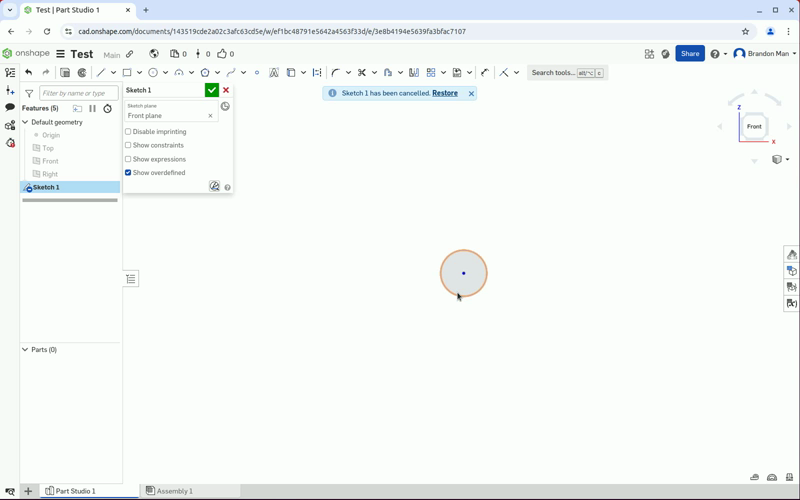
scroll(6)
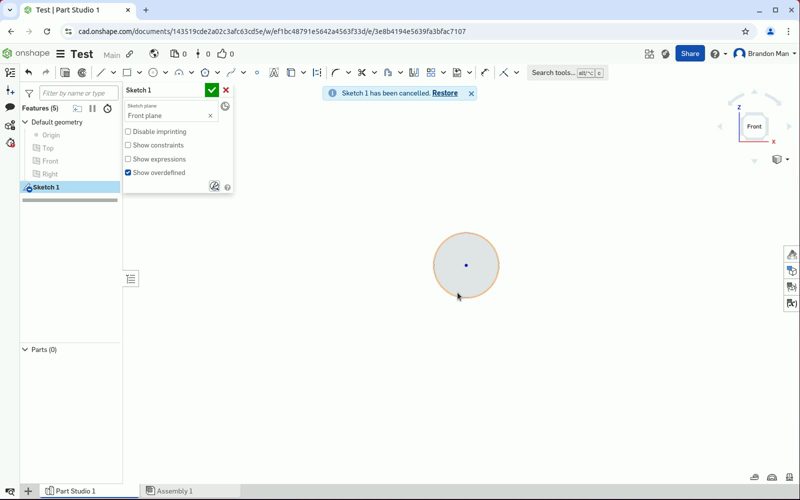
scroll(6)
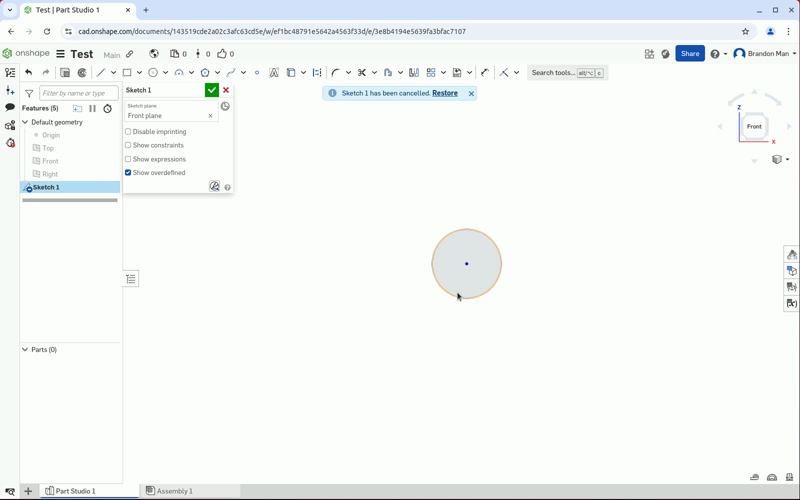
scroll(6)
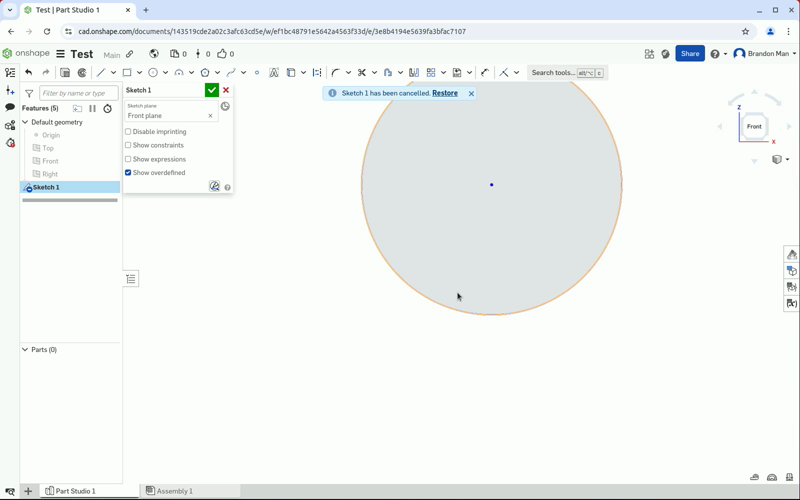
click(457, 292)
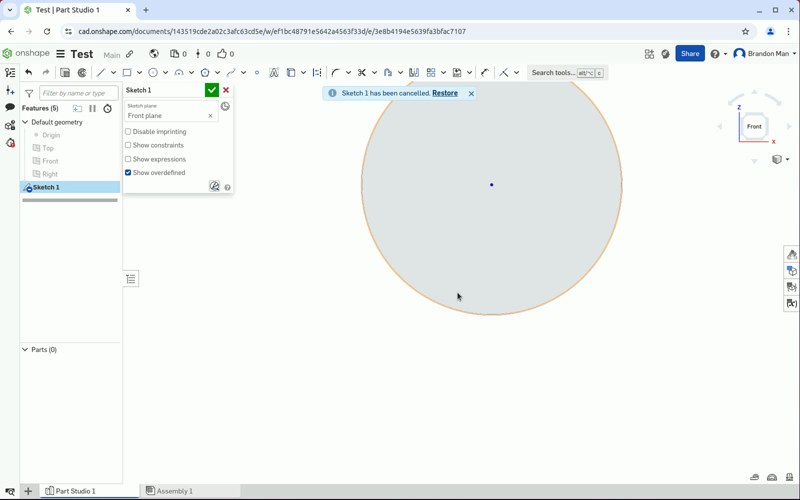
scroll(-6)
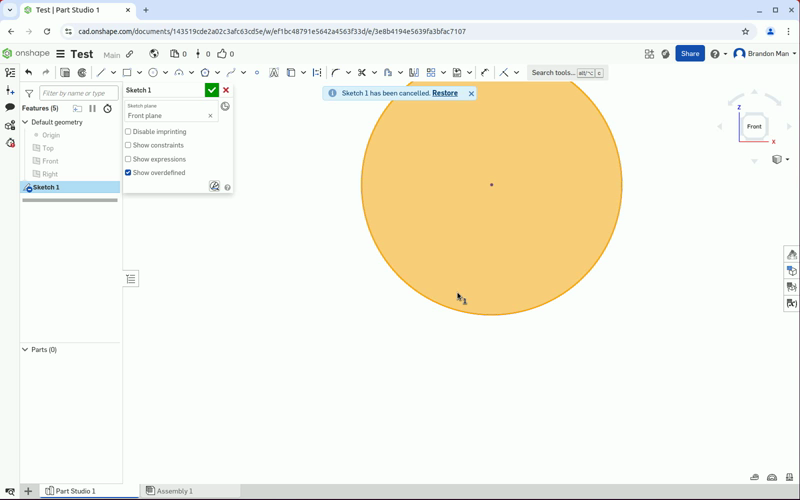
scroll(-6)
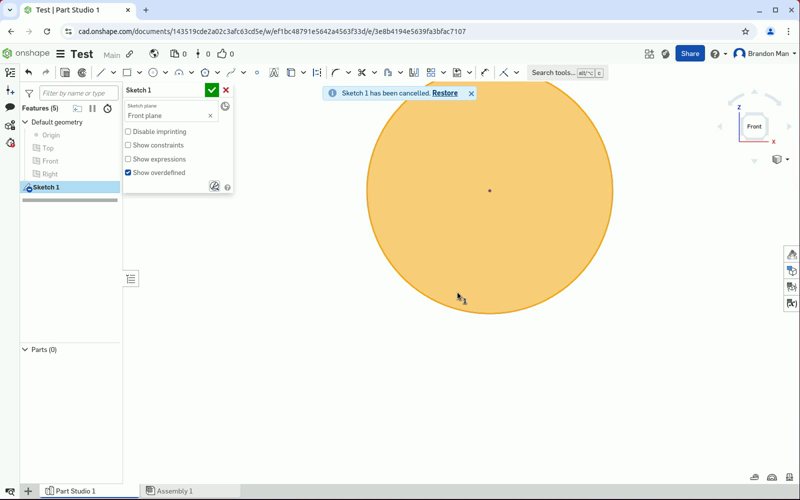
scroll(-6)
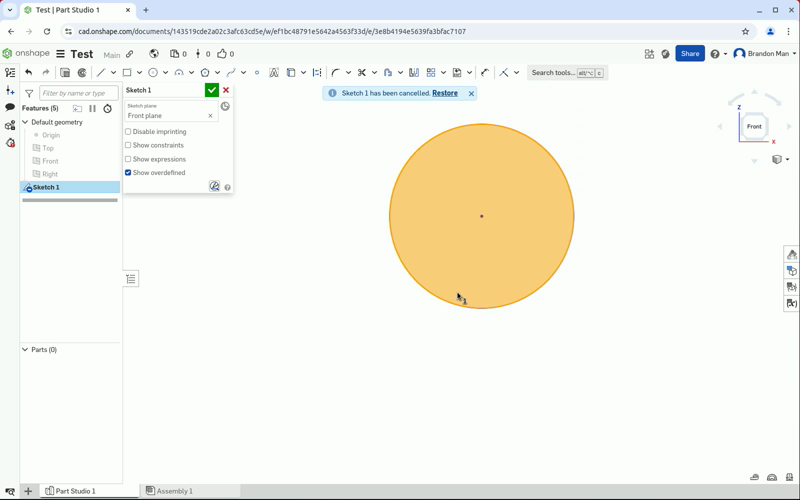
scroll(-6)
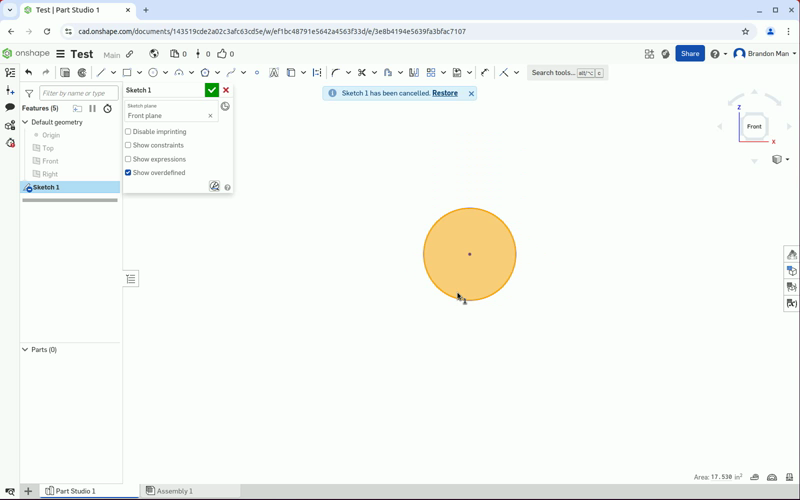
scroll(-6)
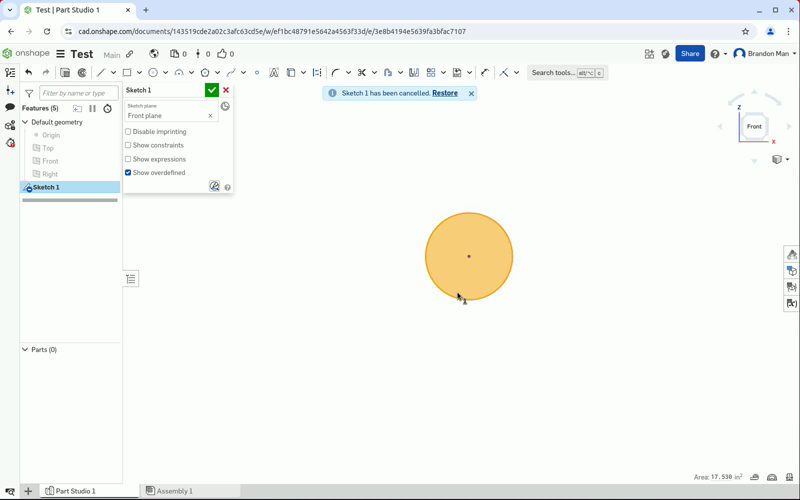
scroll(-6)
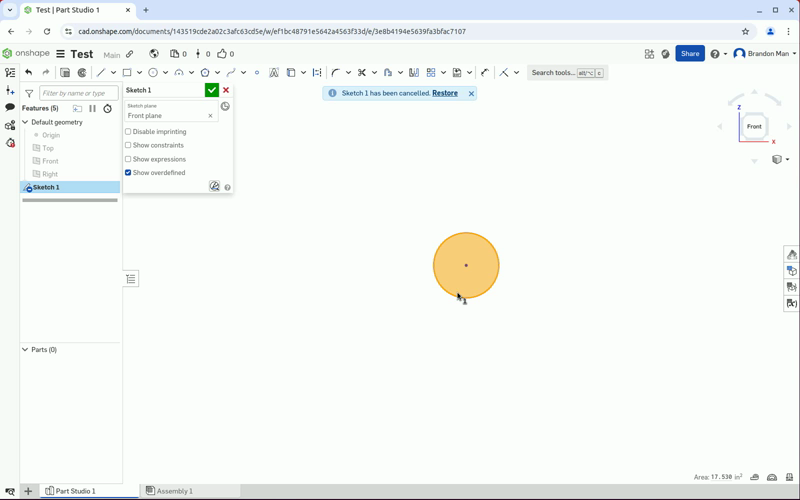
scroll(-6)
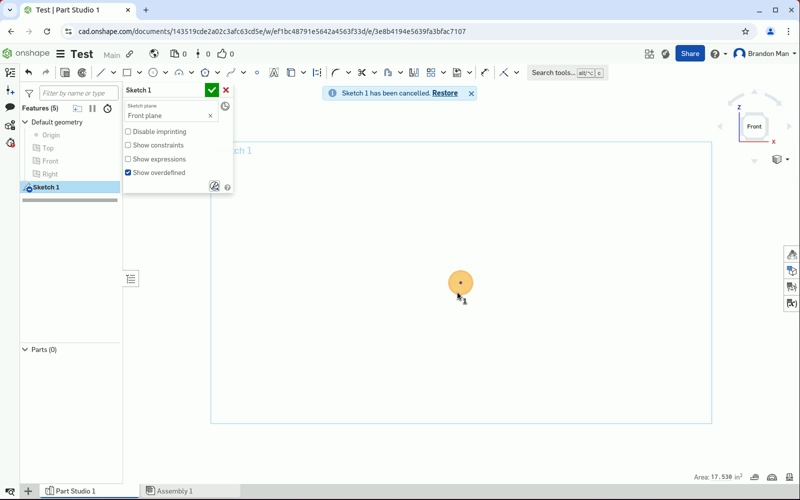
mouse_move(73, 352)
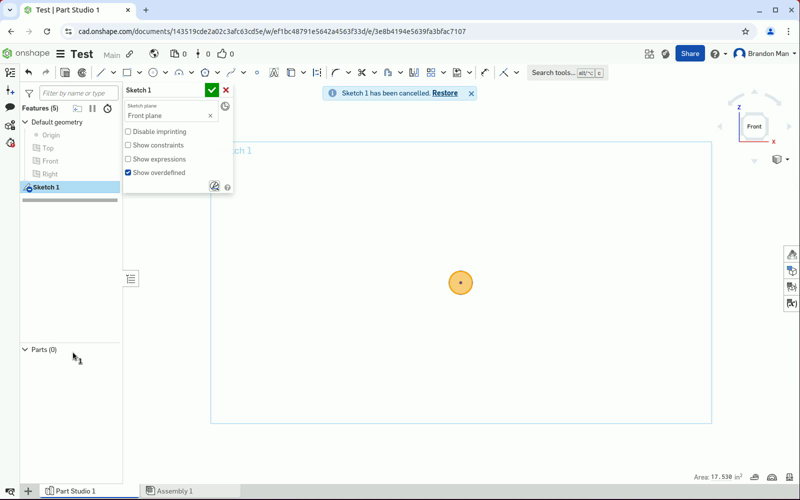
key(shift+y)
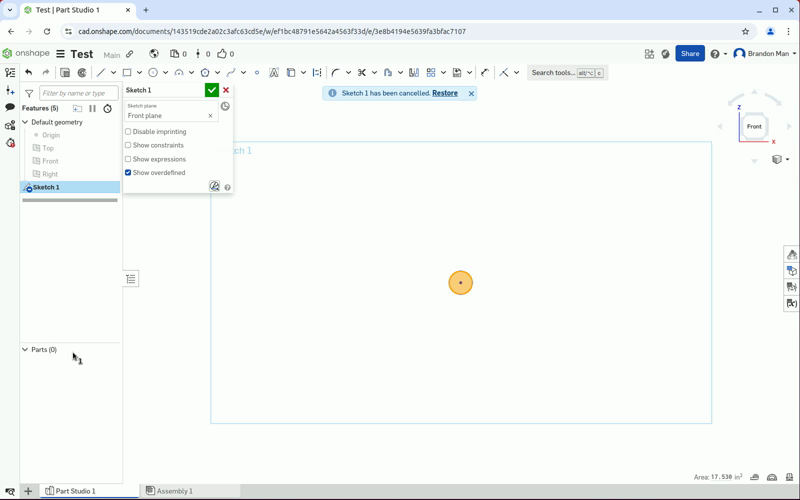
key(shift+e)
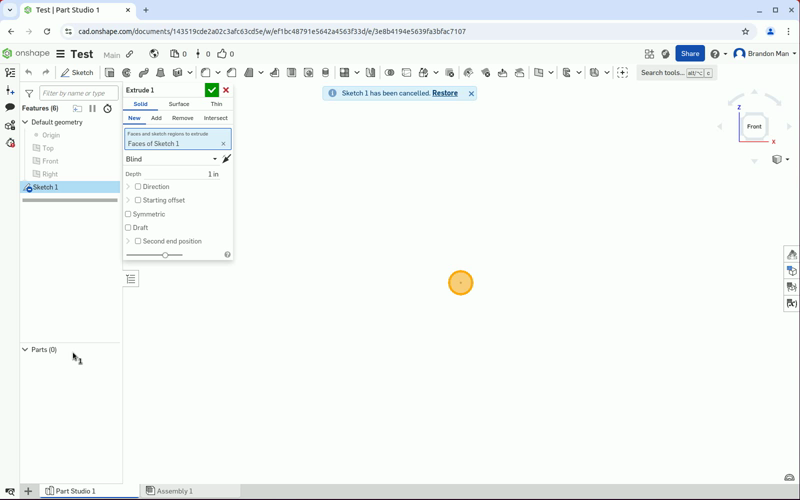
mouse_move(143, 106)
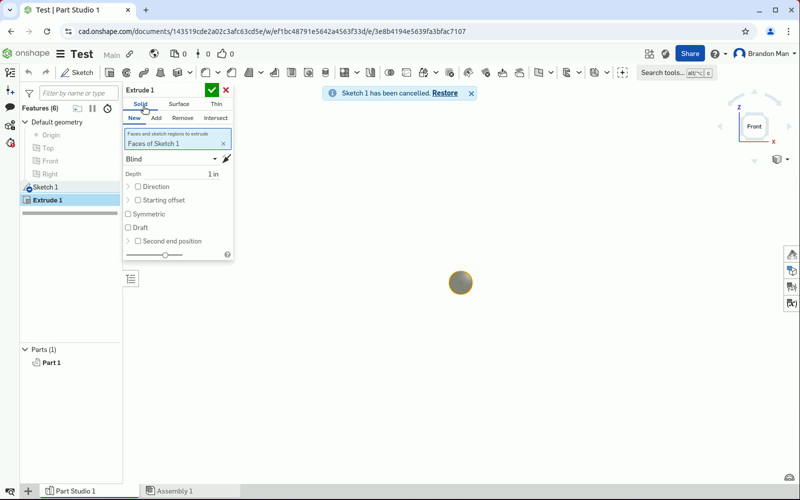
click(143, 106)
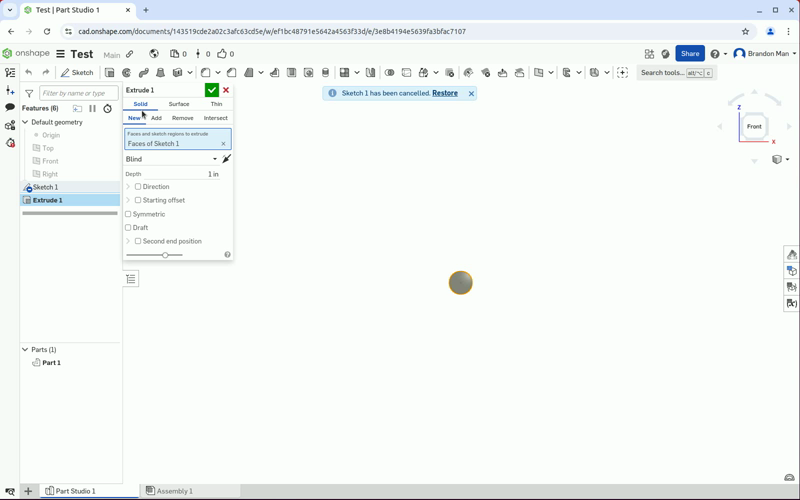
mouse_move(137, 120)
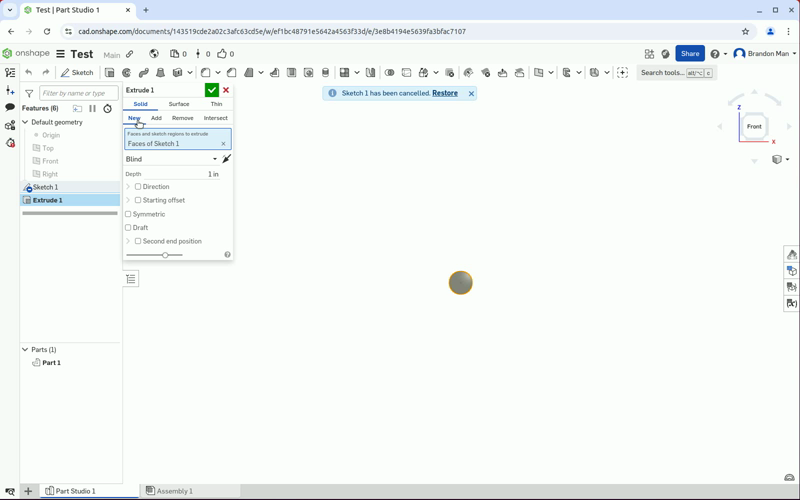
click(137, 120)
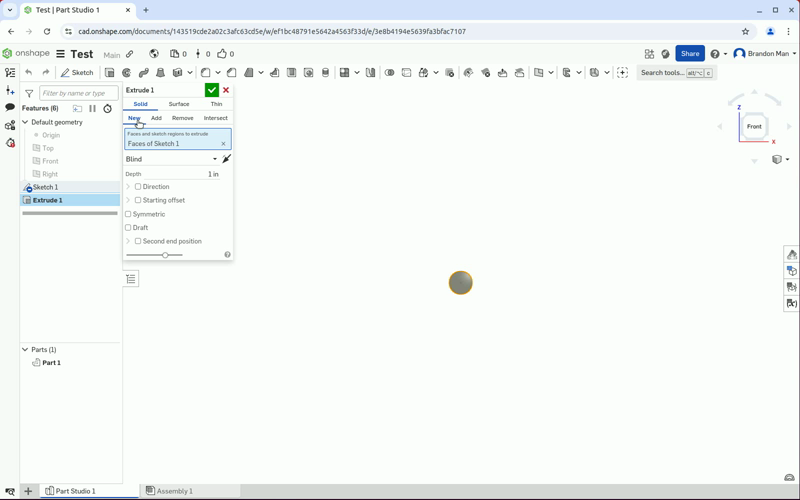
key(tab, 4)
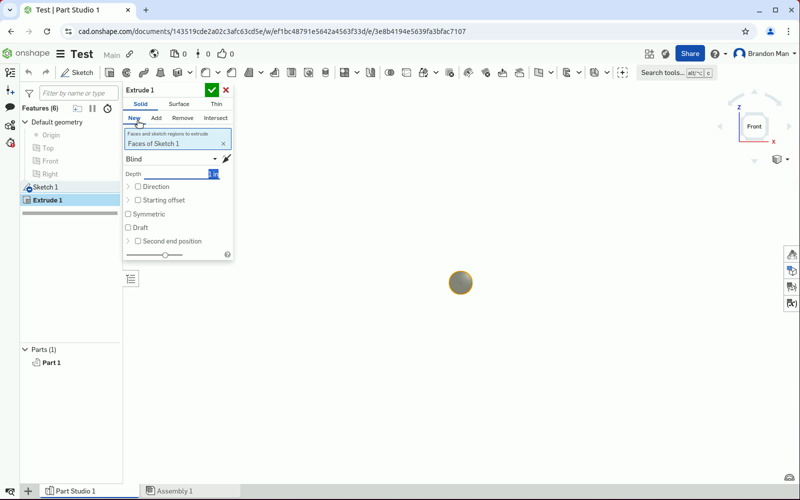
text(5.777)
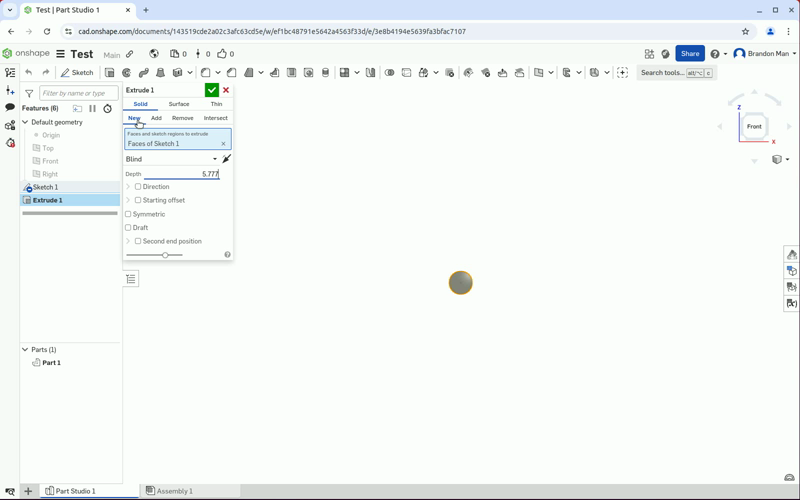
key(enter)
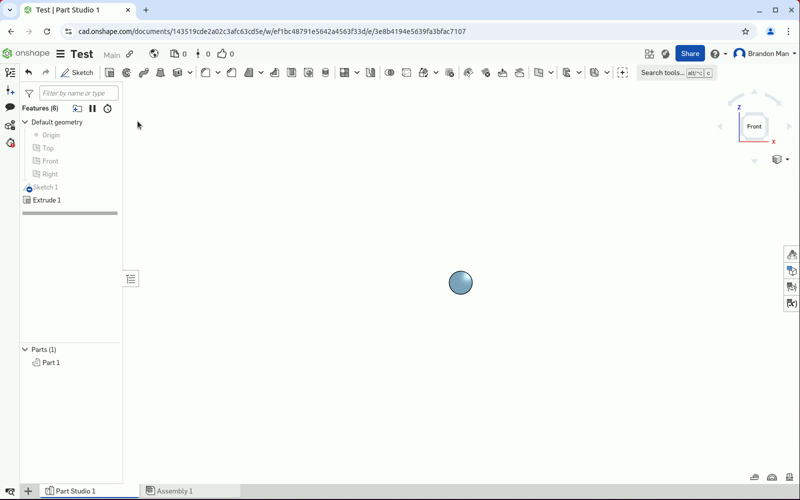
key(shift+h)
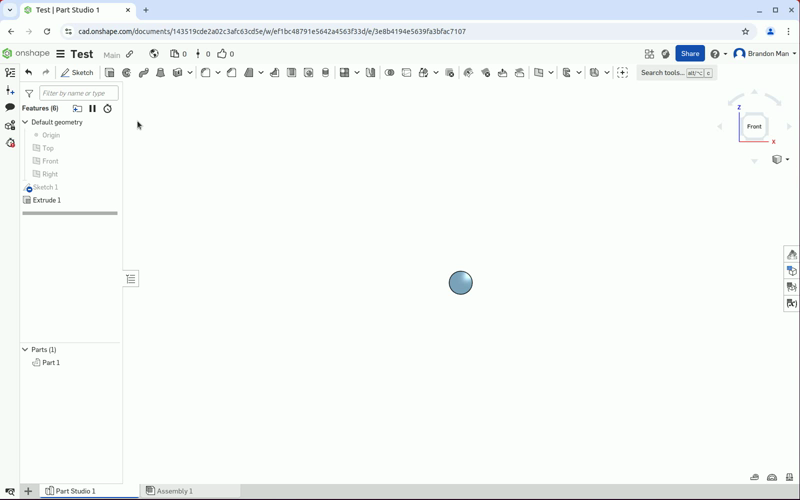
key(shift+h)
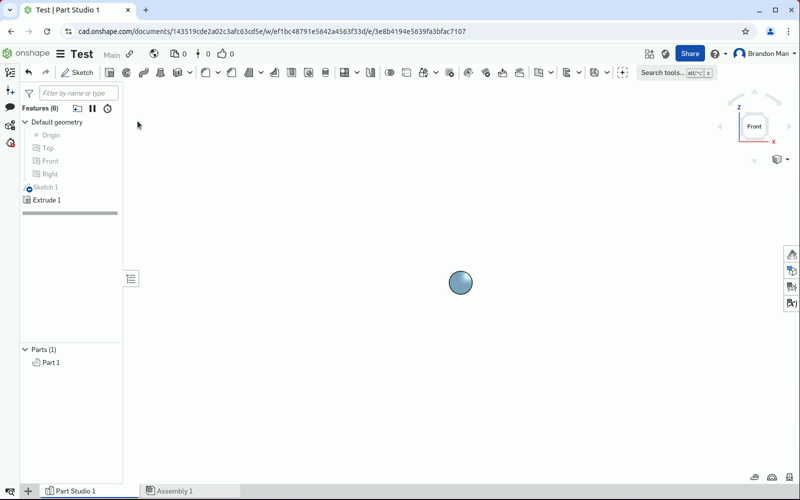
mouse_move(73, 189)
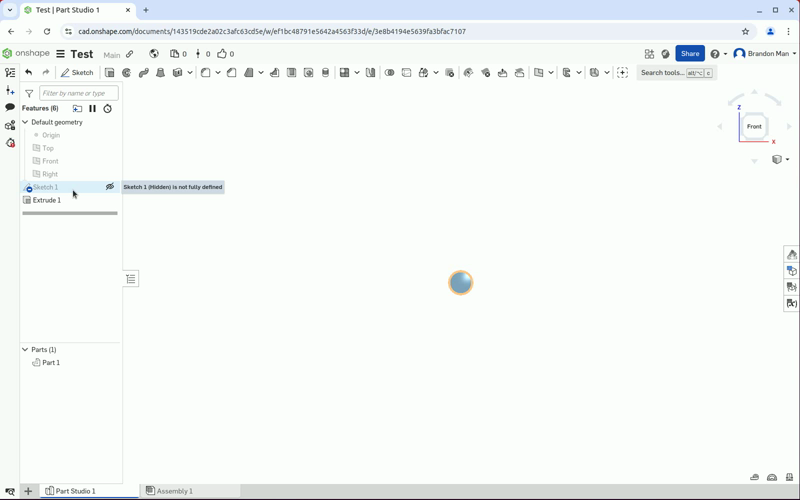
click(73, 189)
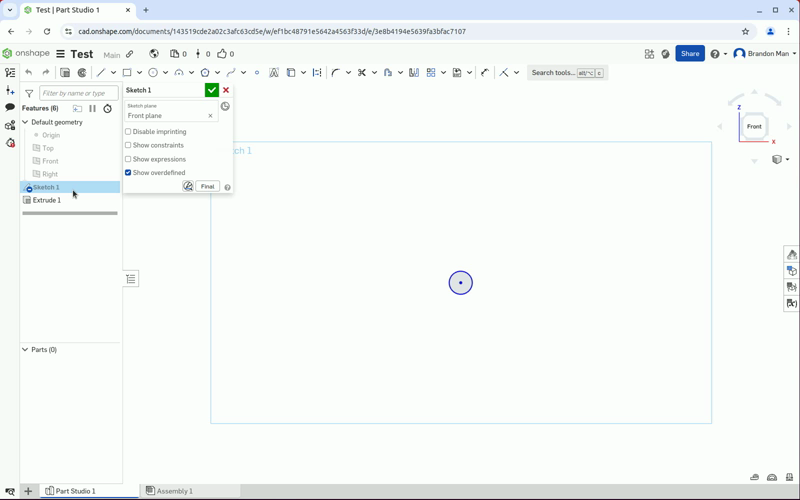
mouse_move(229, 92)
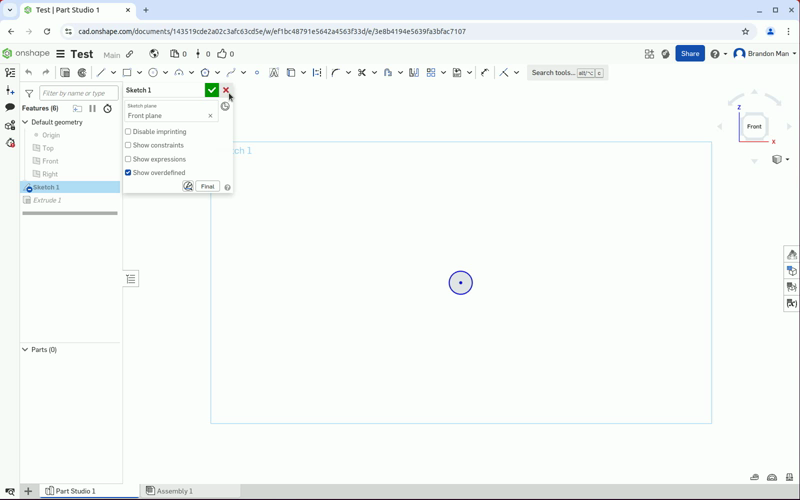
click(229, 92)
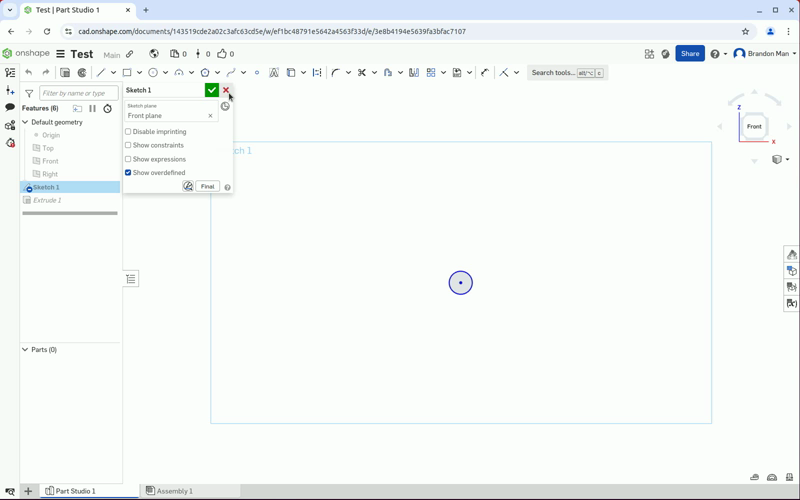
key(shift+s)
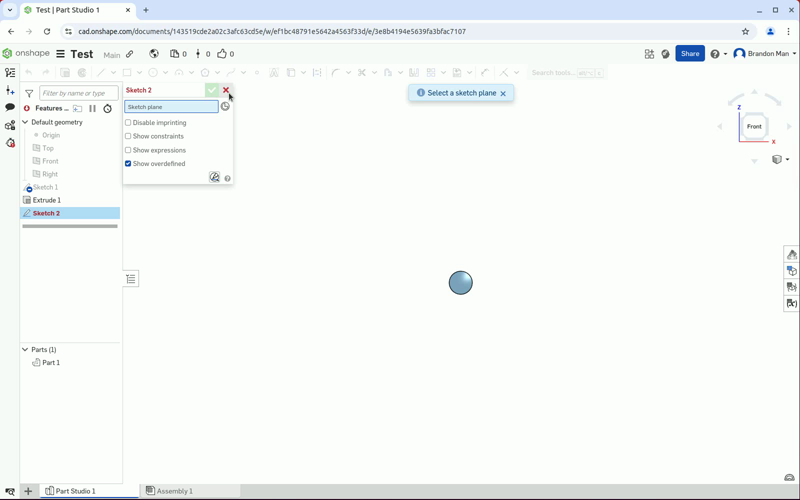
mouse_move(73, 163)
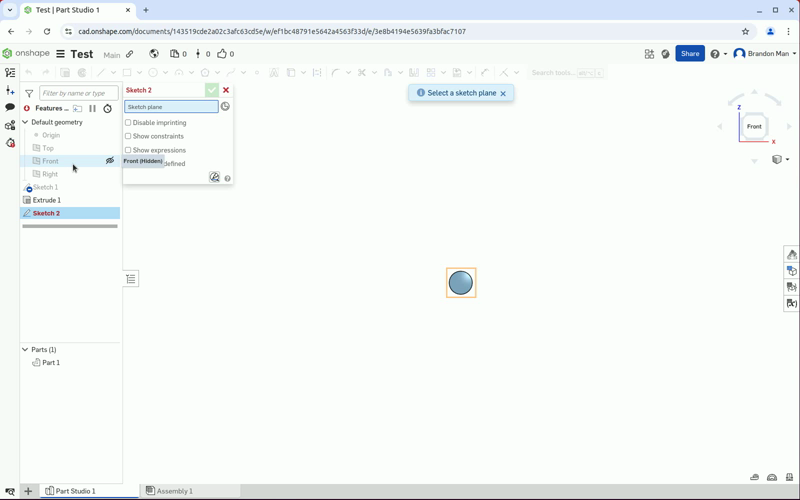
click(73, 163)
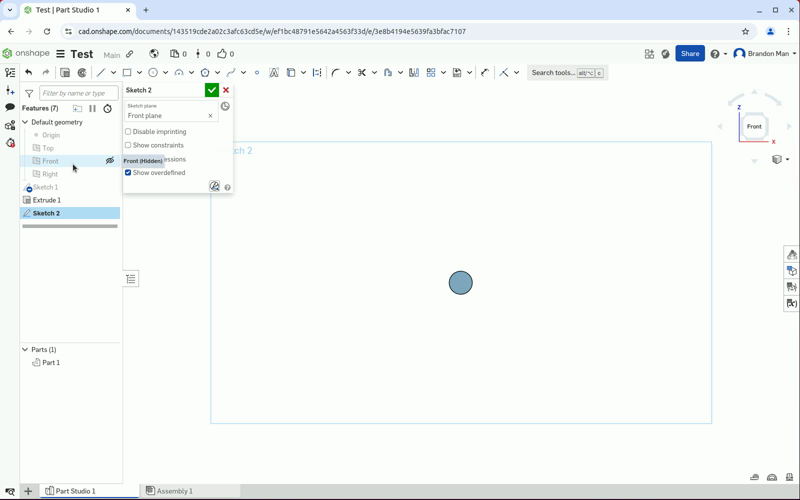
mouse_move(73, 352)
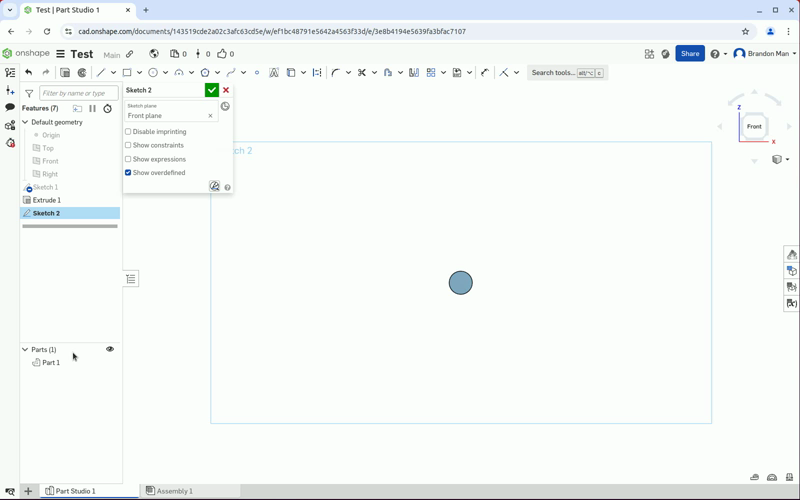
key(y)
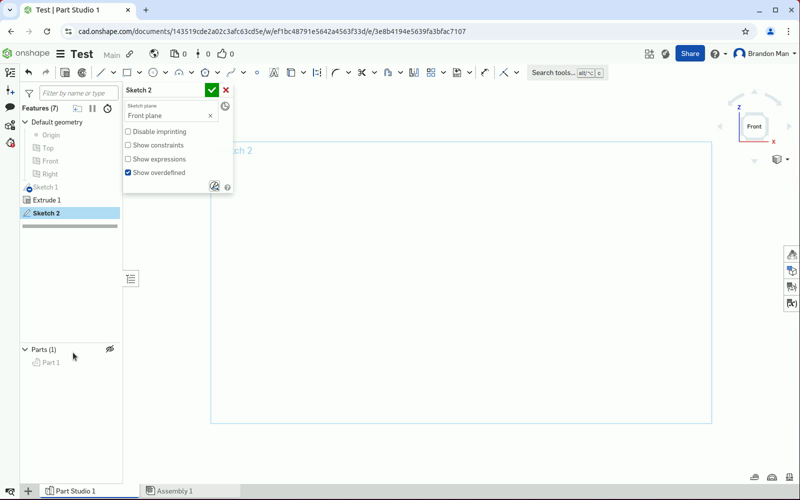
key(c)
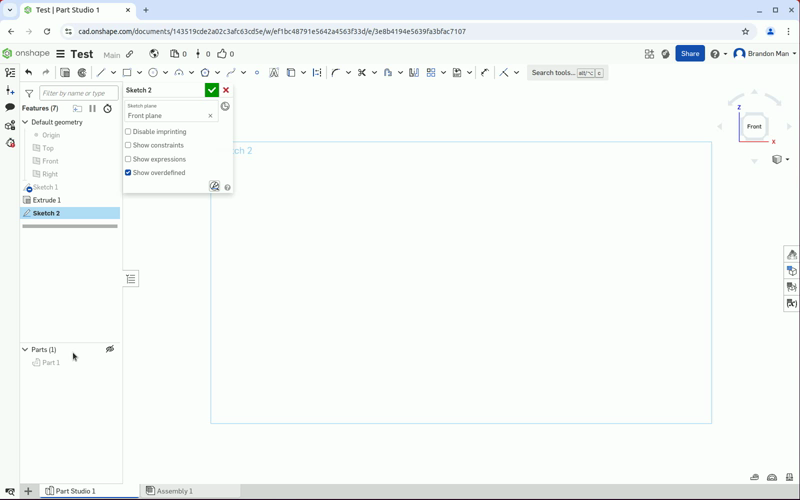
key_down(shift)
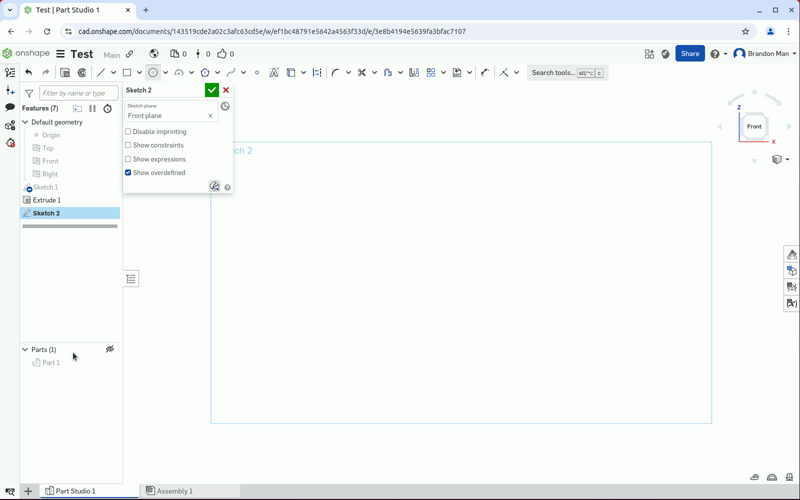
mouse_move(562, 282)
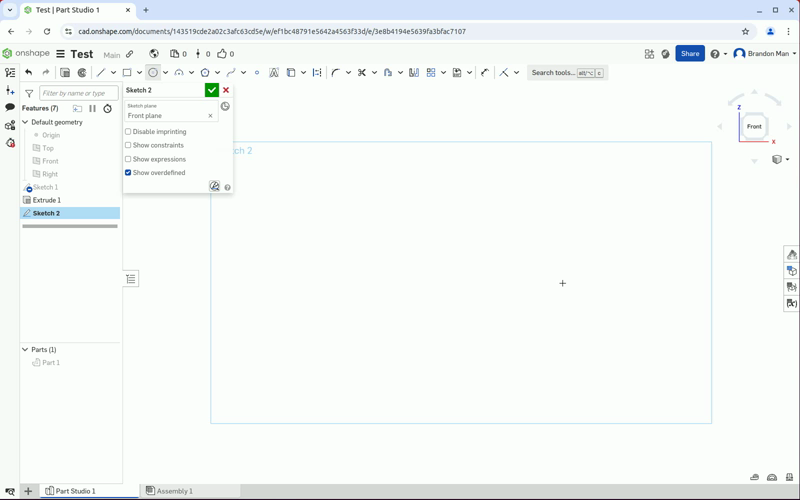
click(562, 282)
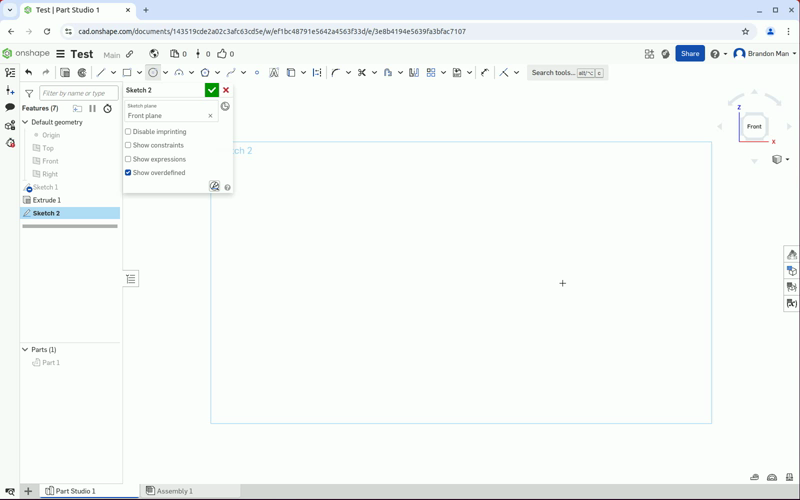
key_up(shift)
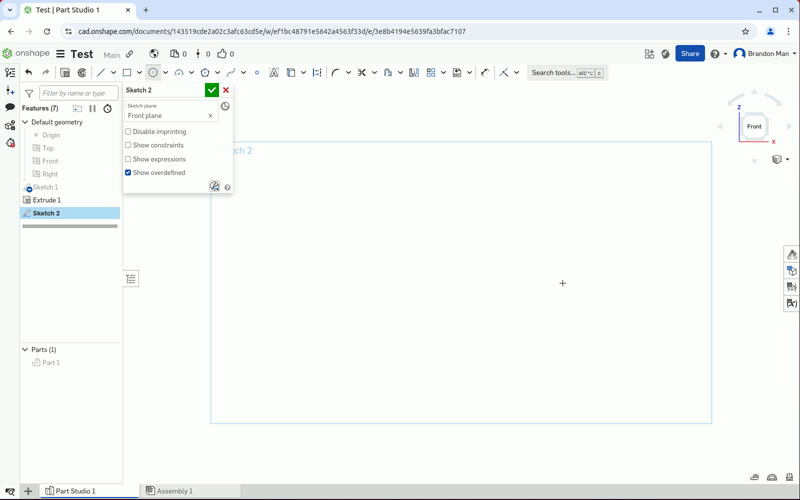
mouse_move(574, 282)
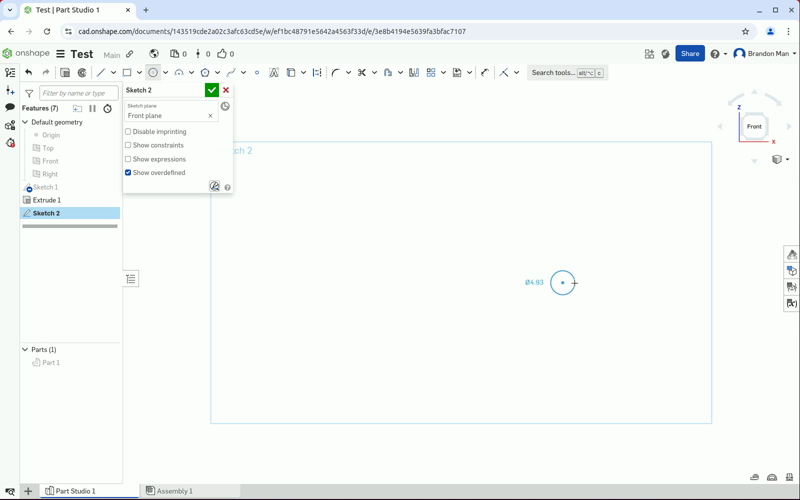
click(574, 282)
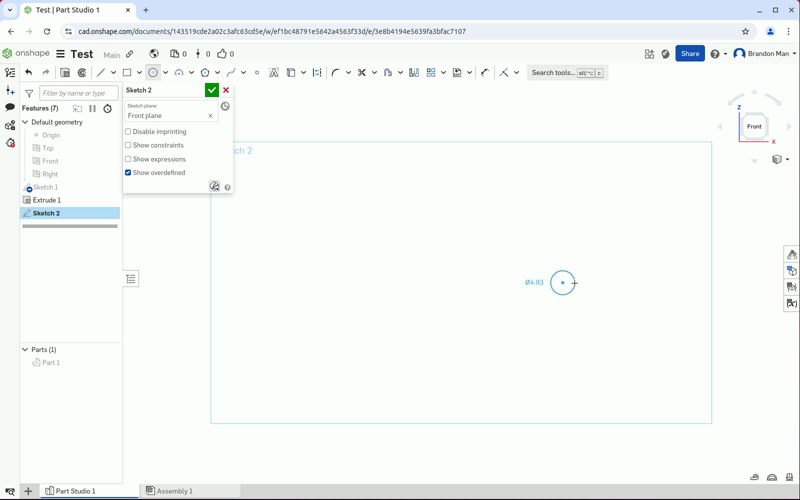
key(esc)
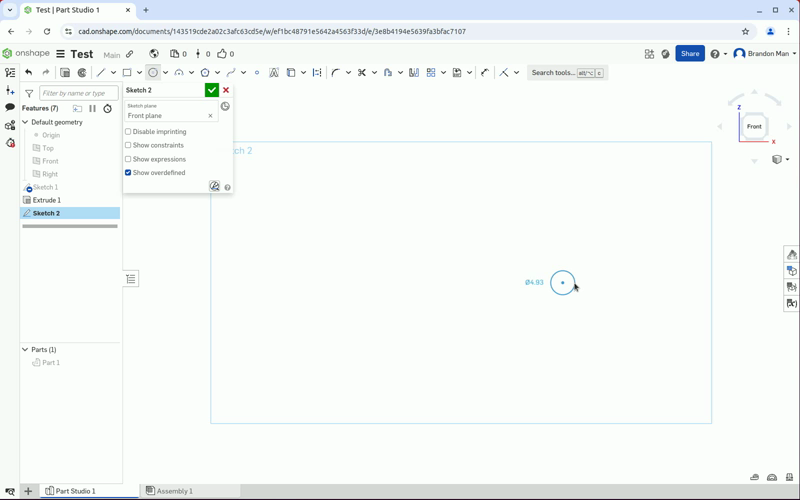
mouse_move(565, 289)
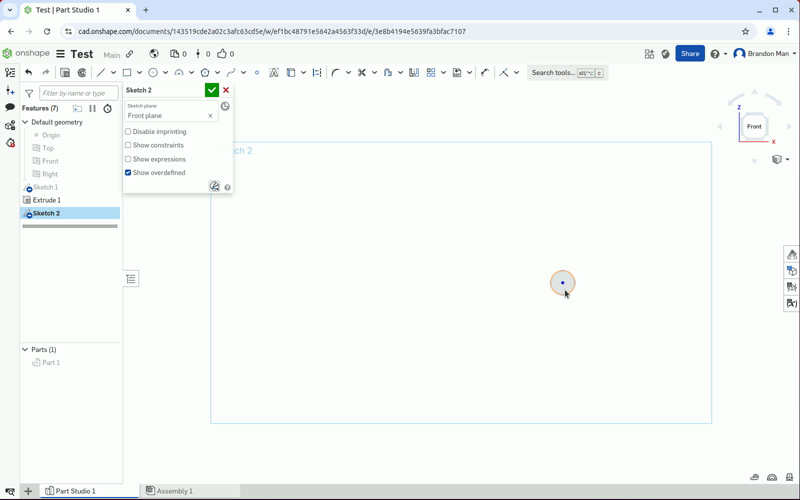
scroll(6)
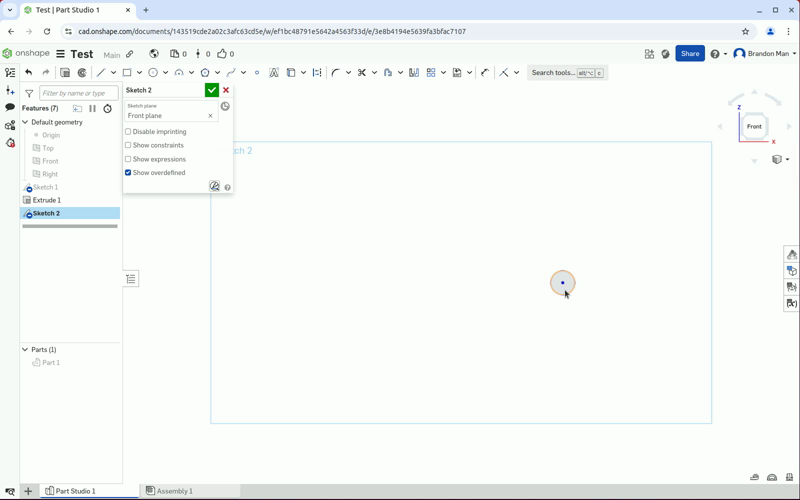
scroll(6)
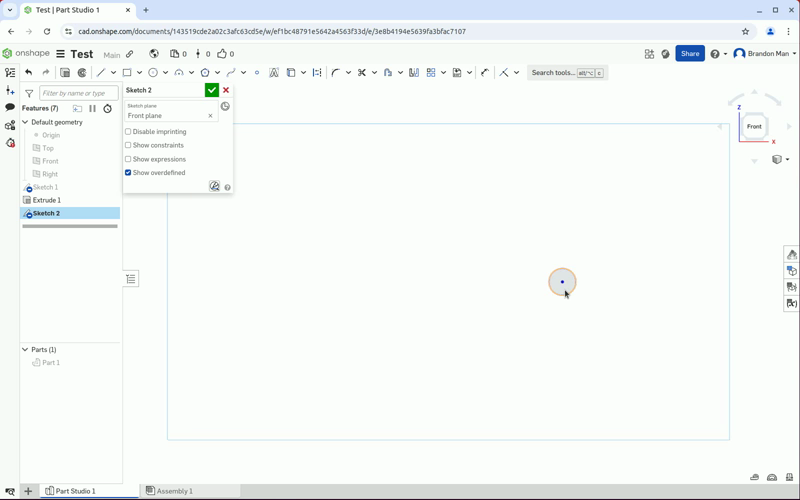
scroll(6)
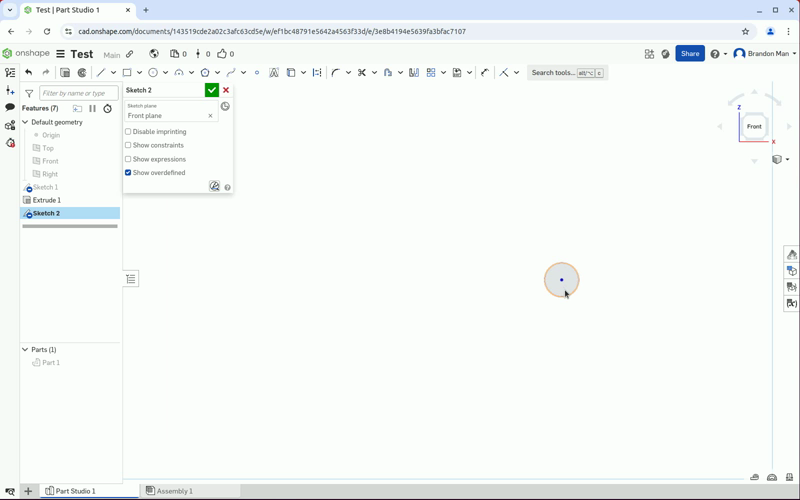
scroll(6)
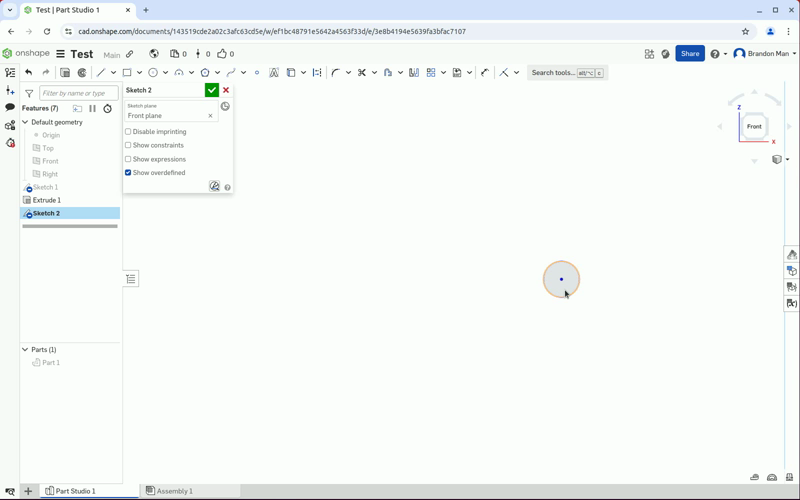
scroll(6)
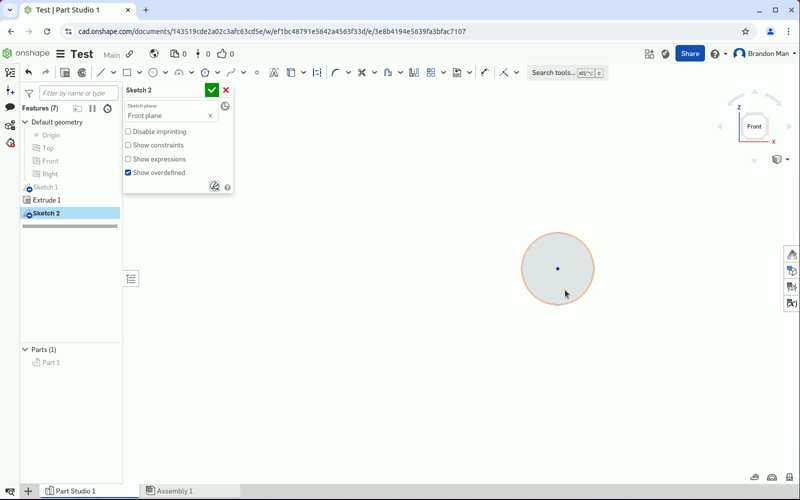
scroll(6)
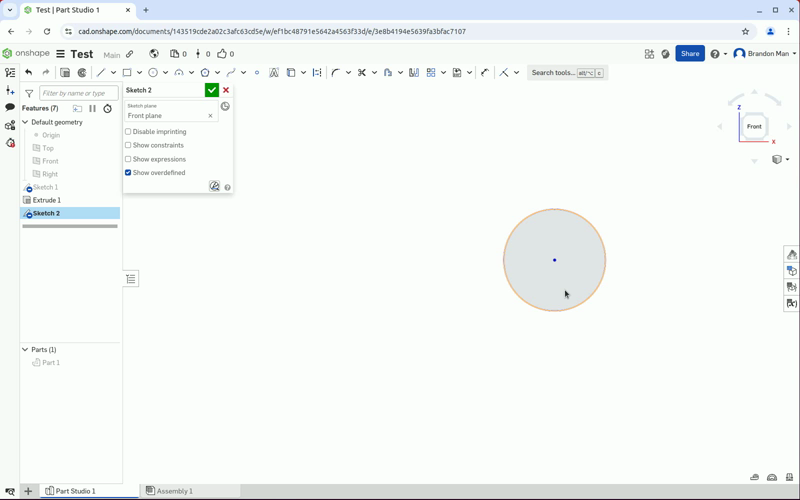
scroll(6)
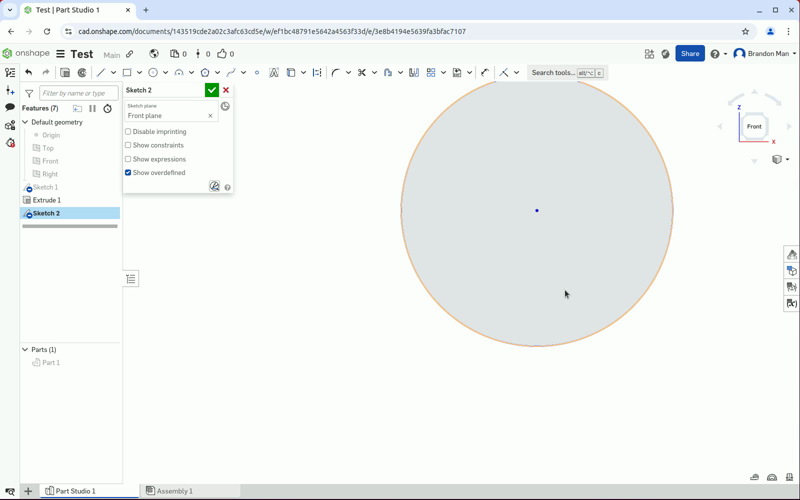
click(565, 289)
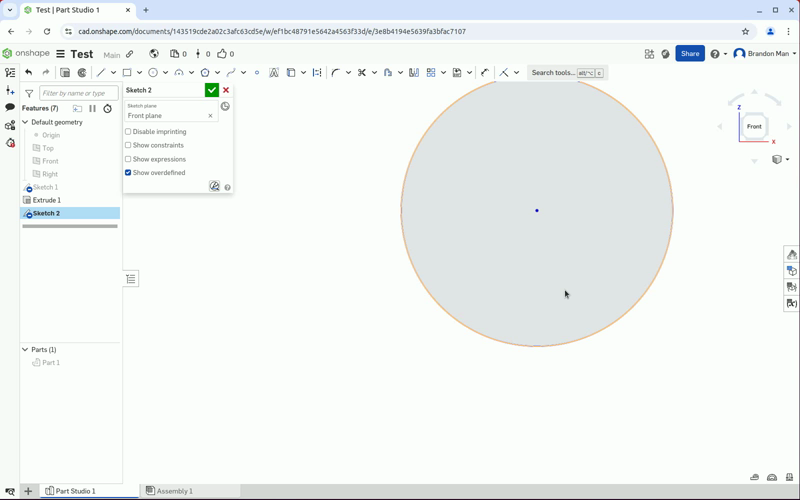
scroll(-6)
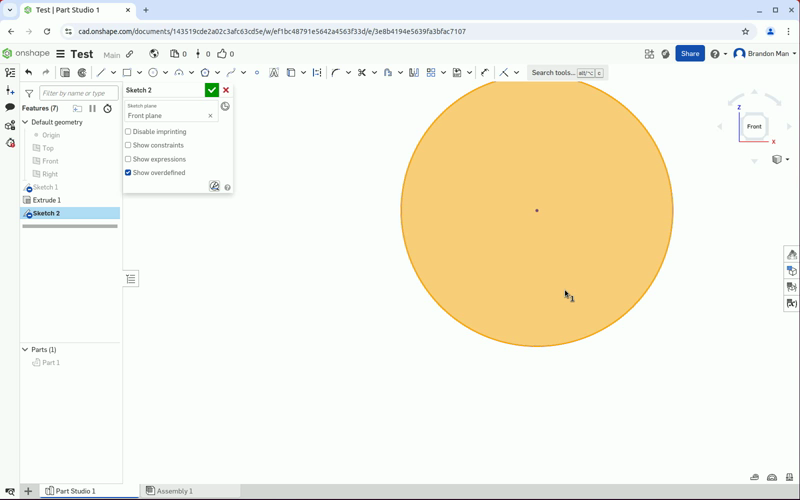
scroll(-6)
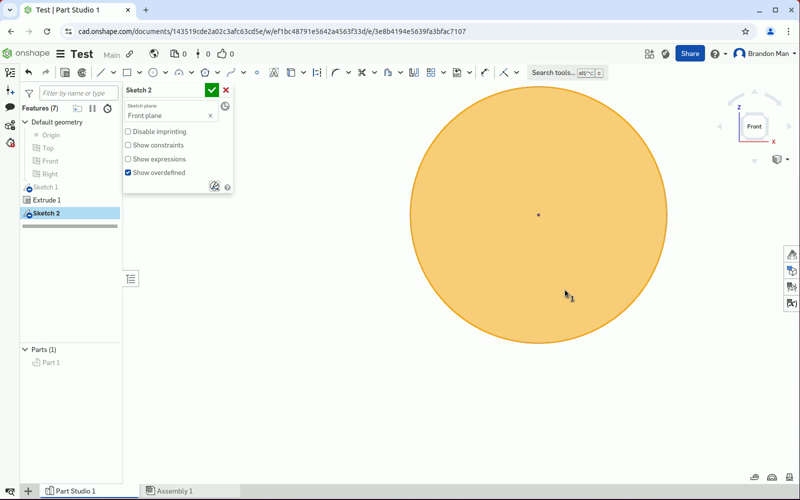
scroll(-6)
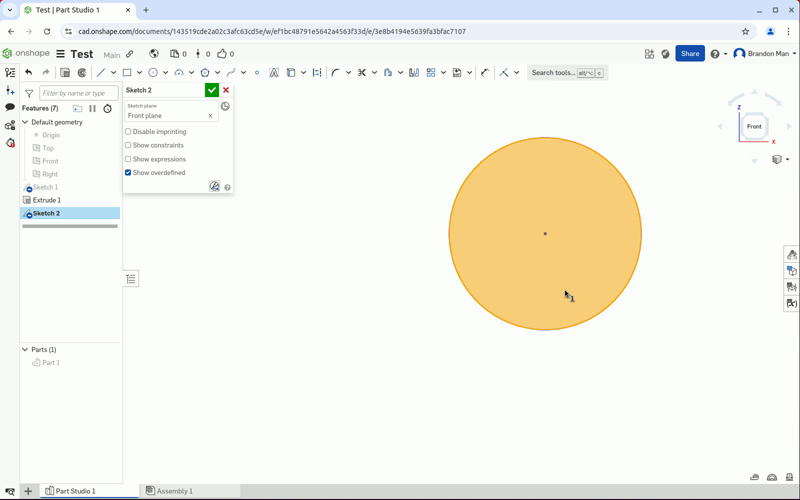
scroll(-6)
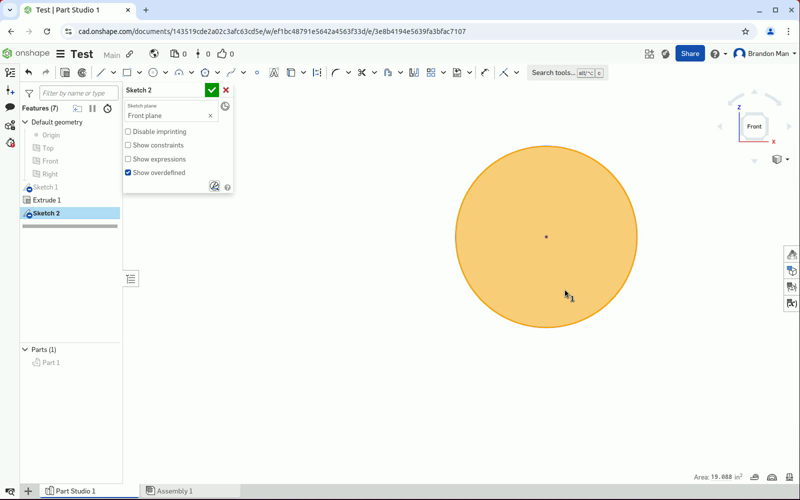
scroll(-6)
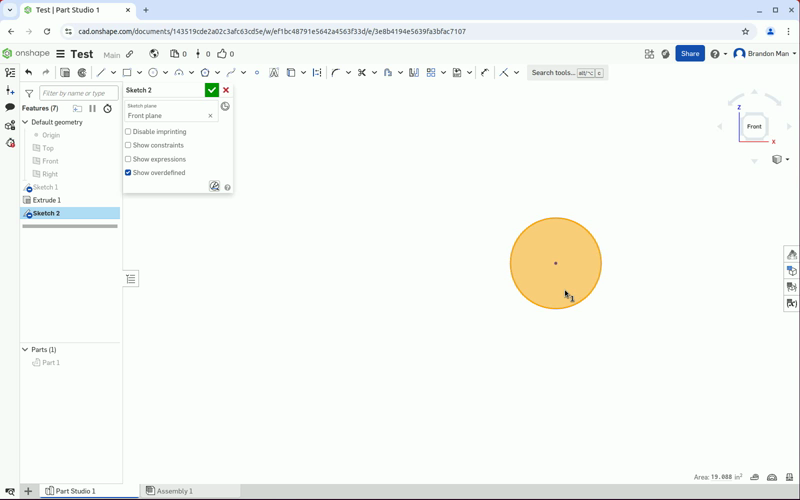
scroll(-6)
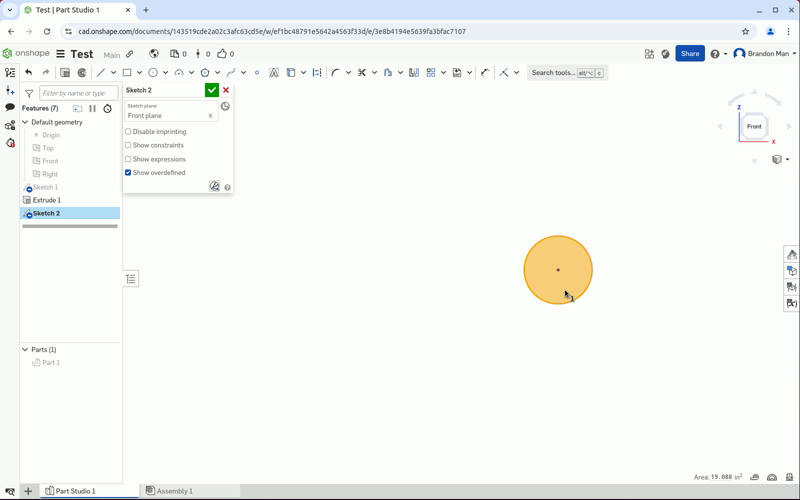
scroll(-6)
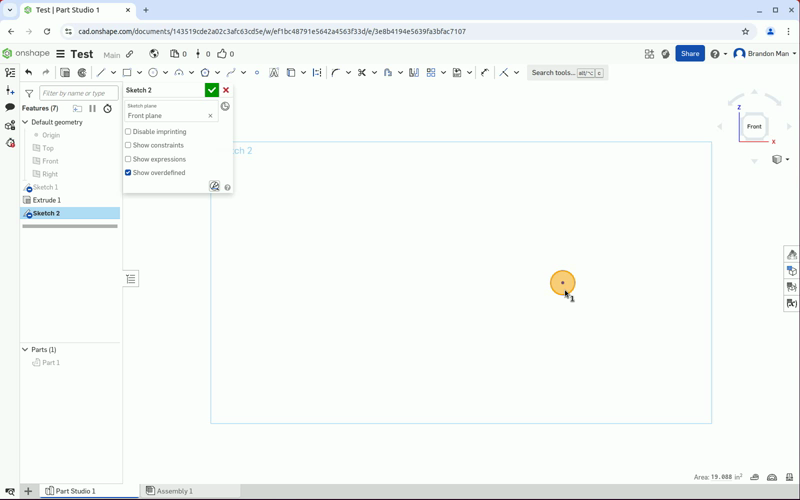
mouse_move(73, 352)
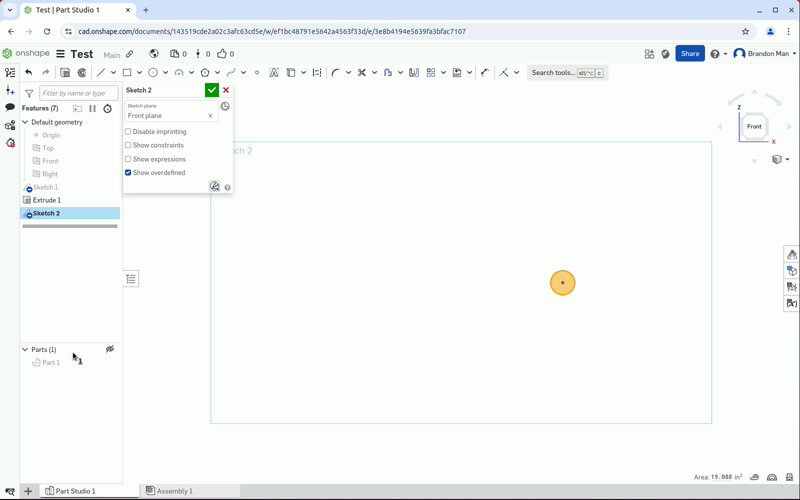
key(shift+y)
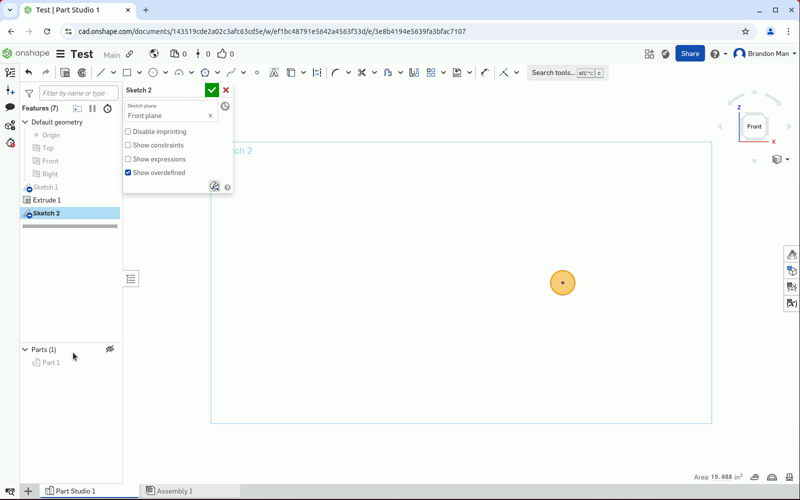
key(shift+e)
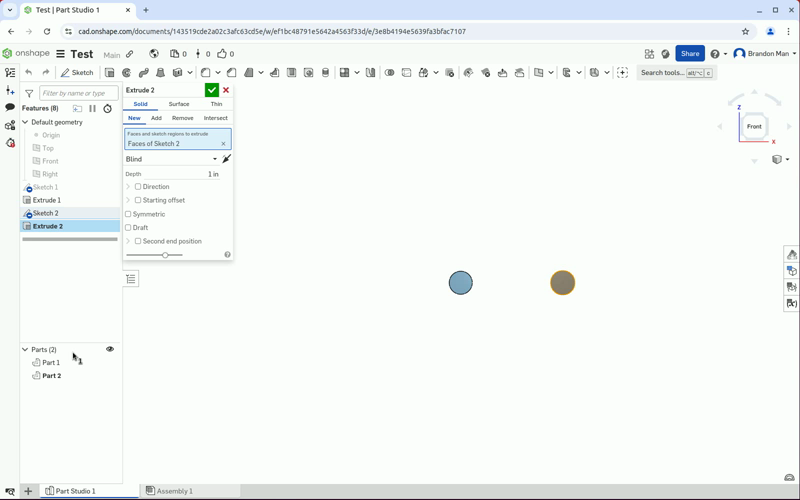
mouse_move(143, 106)
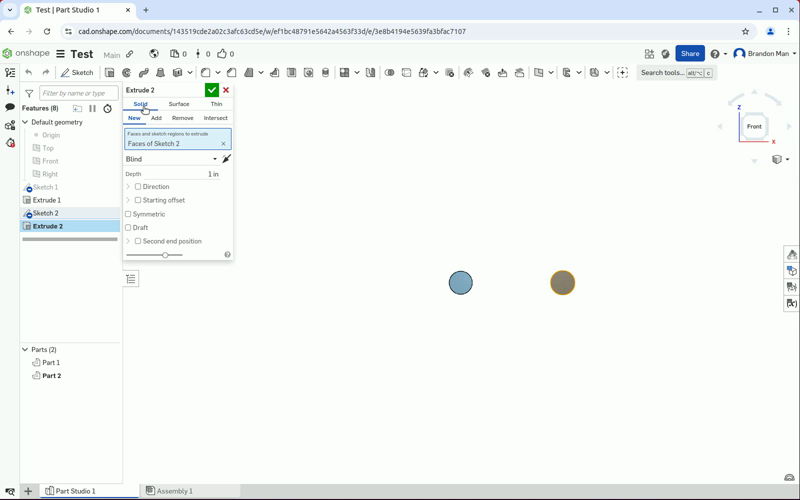
click(143, 106)
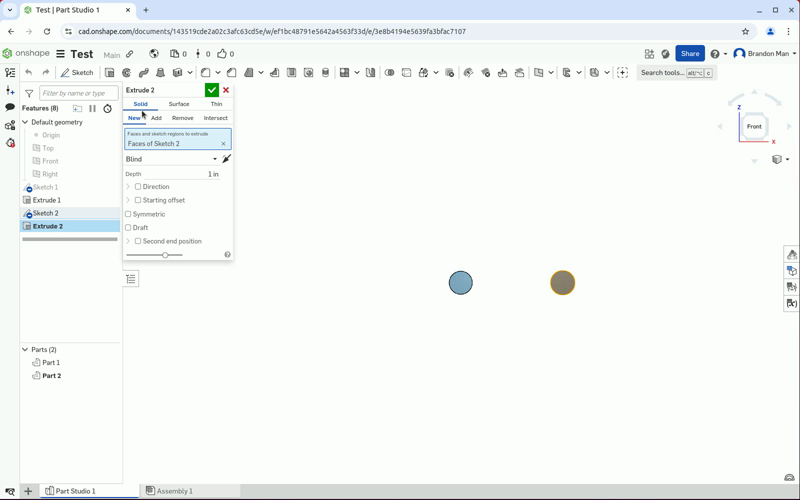
mouse_move(137, 120)
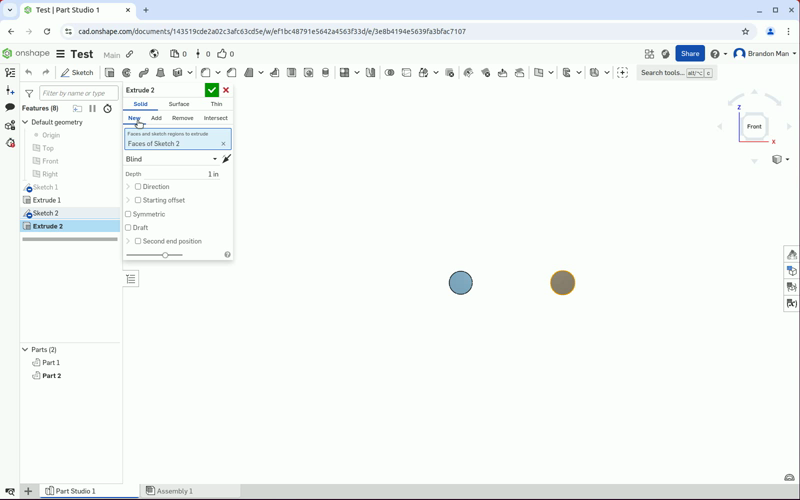
click(137, 120)
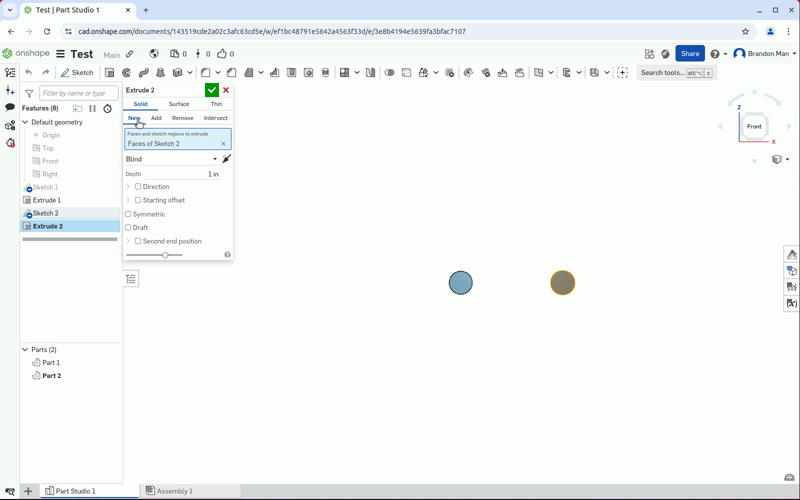
key(tab, 4)
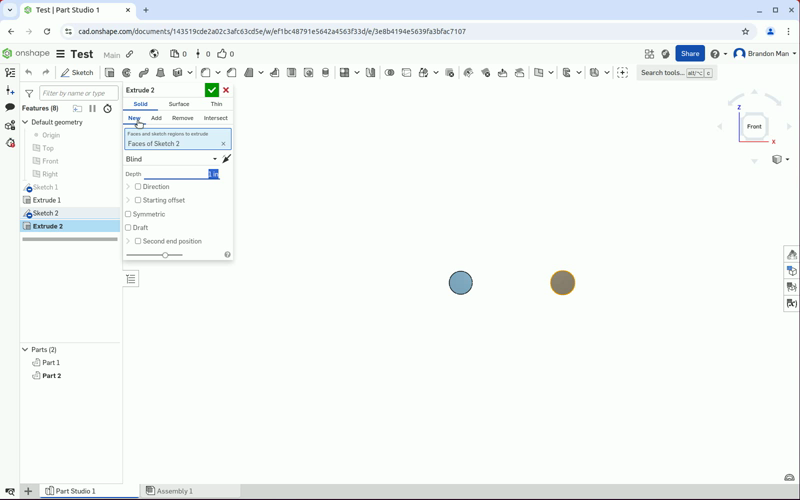
text(5.777)
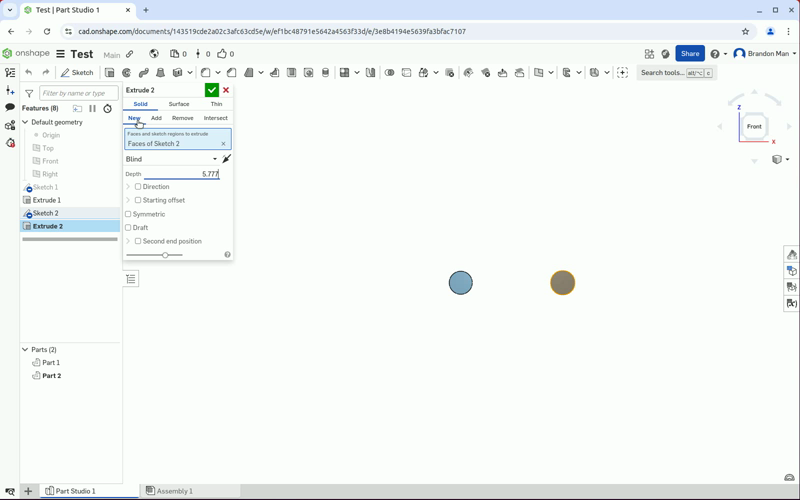
key(enter)
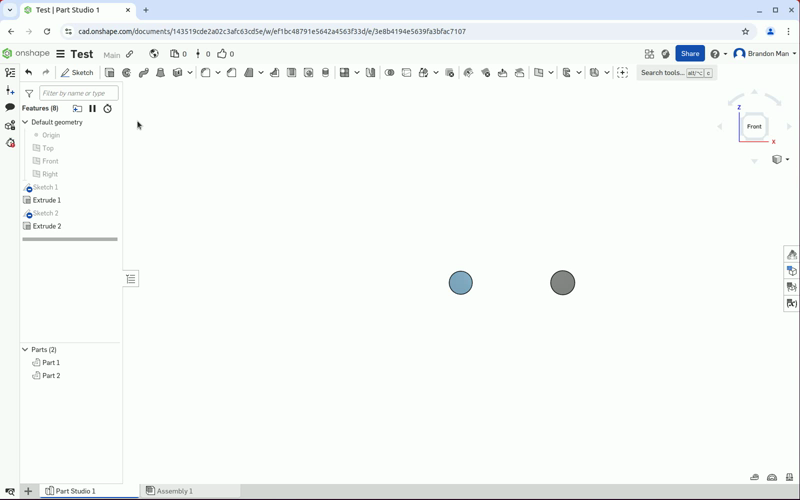
key(shift+h)
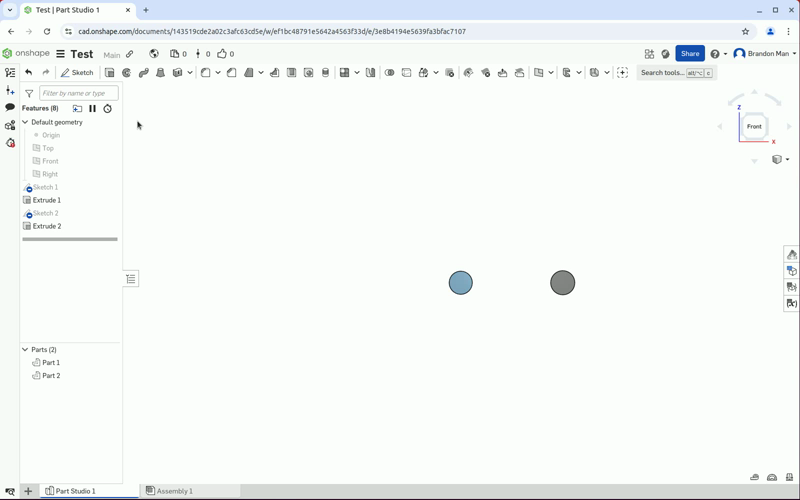
key(shift+h)
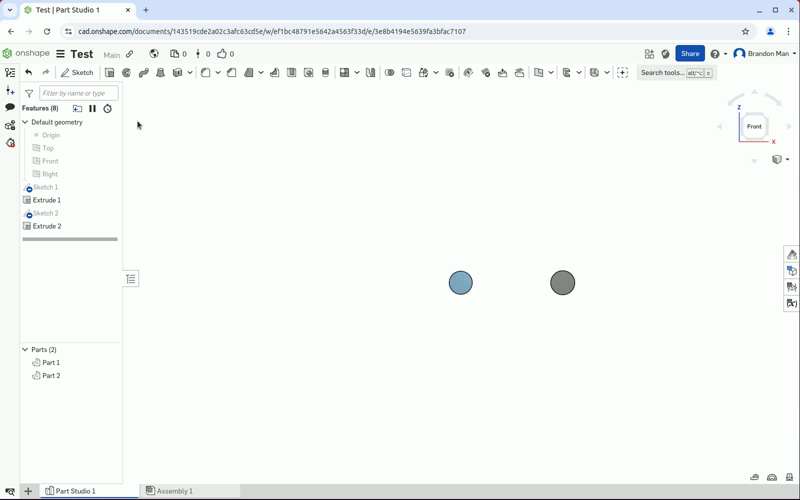
mouse_move(73, 189)
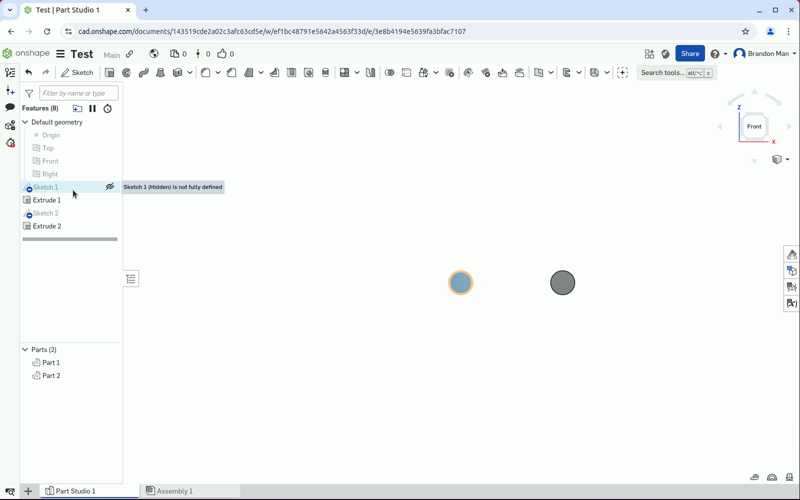
click(73, 189)
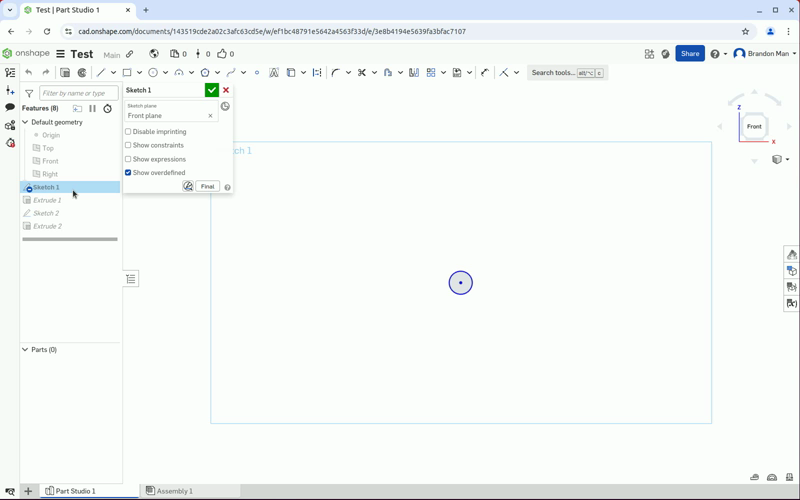
mouse_move(229, 92)
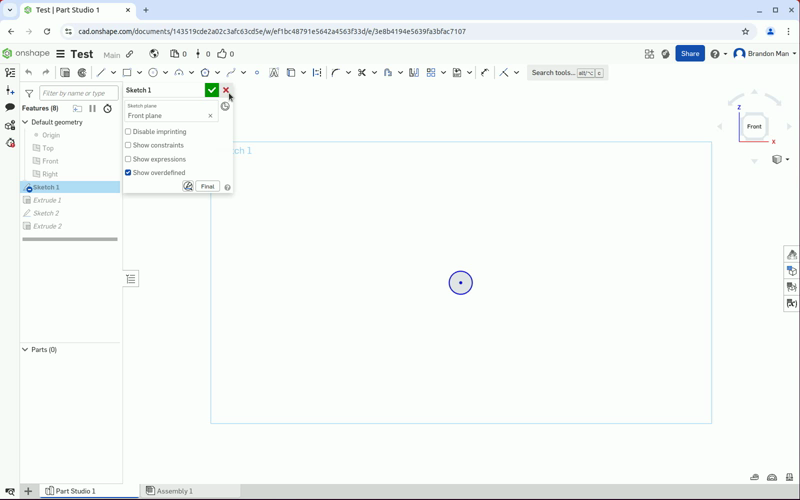
click(229, 92)
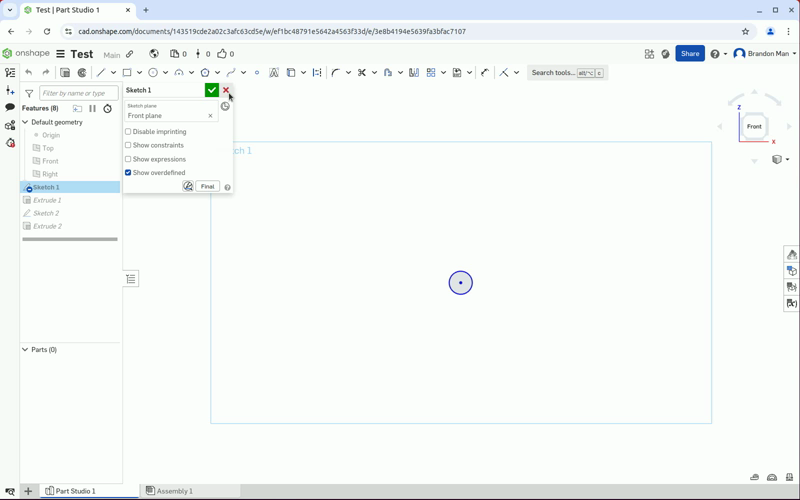
key(shift+s)
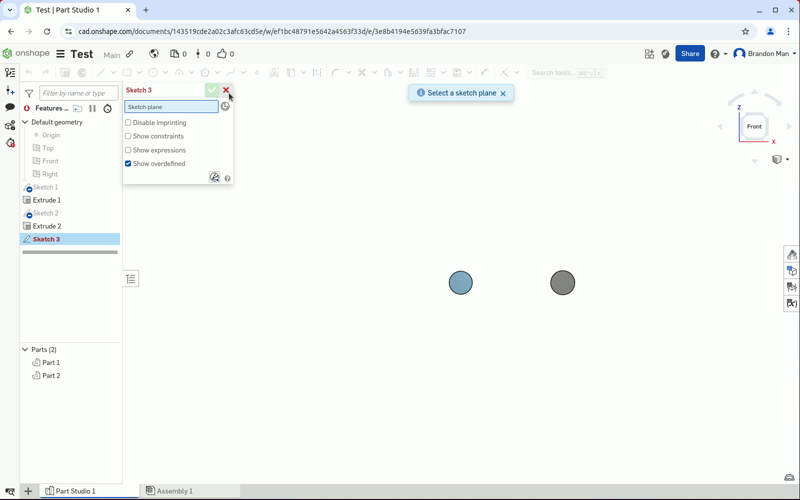
mouse_move(73, 163)
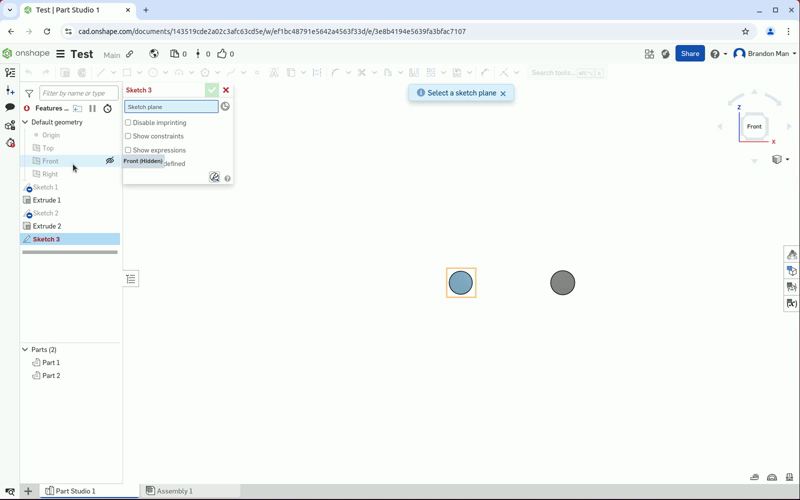
click(73, 163)
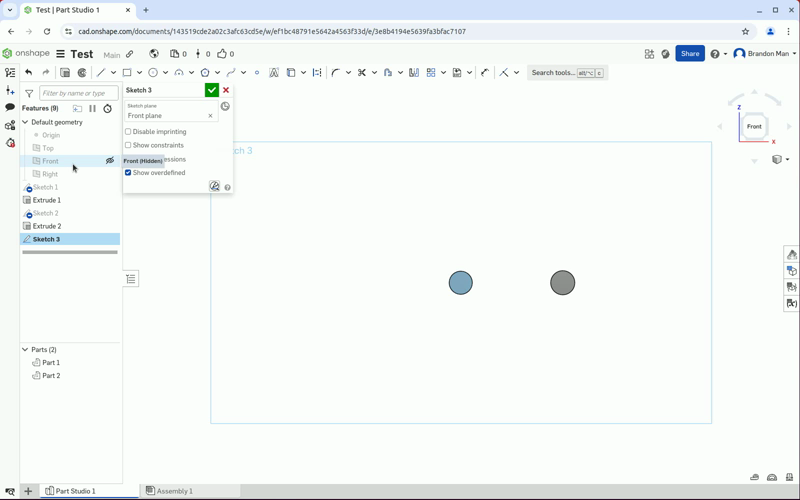
mouse_move(73, 352)
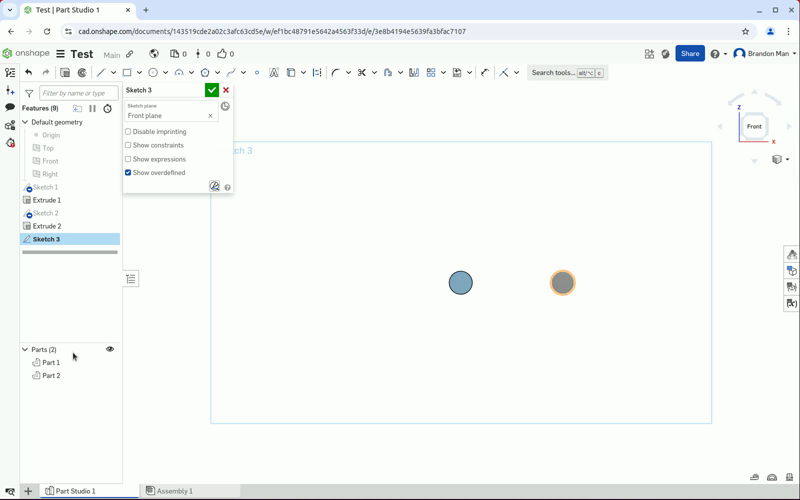
key(y)
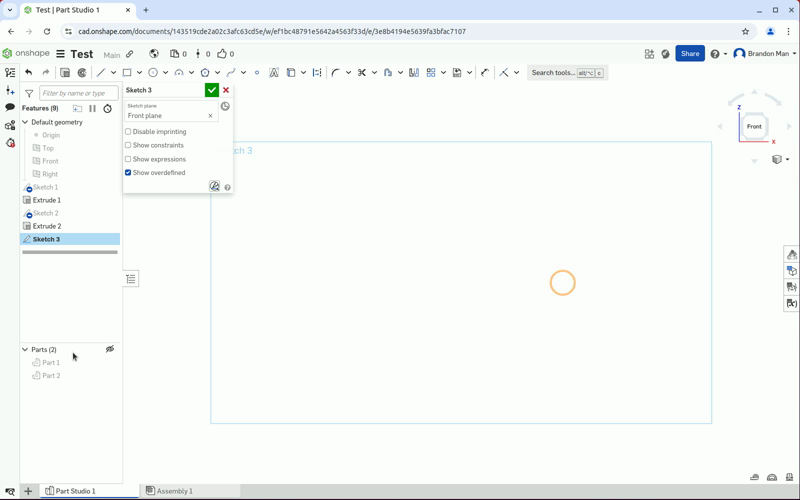
key(l)
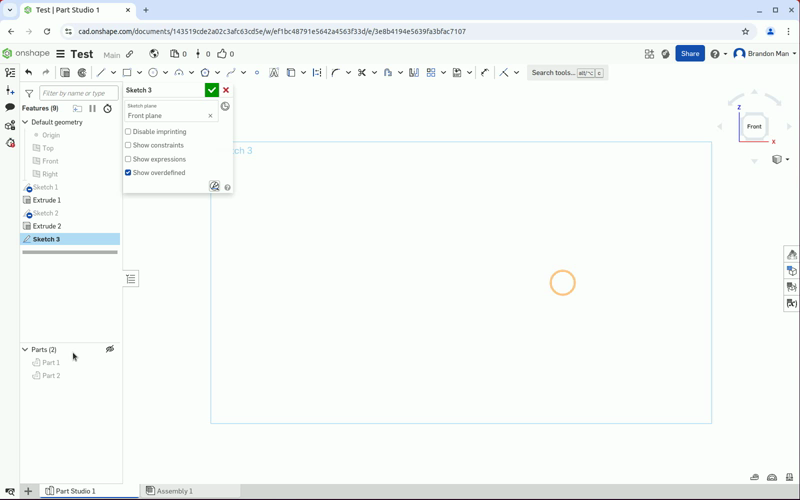
key_down(shift)
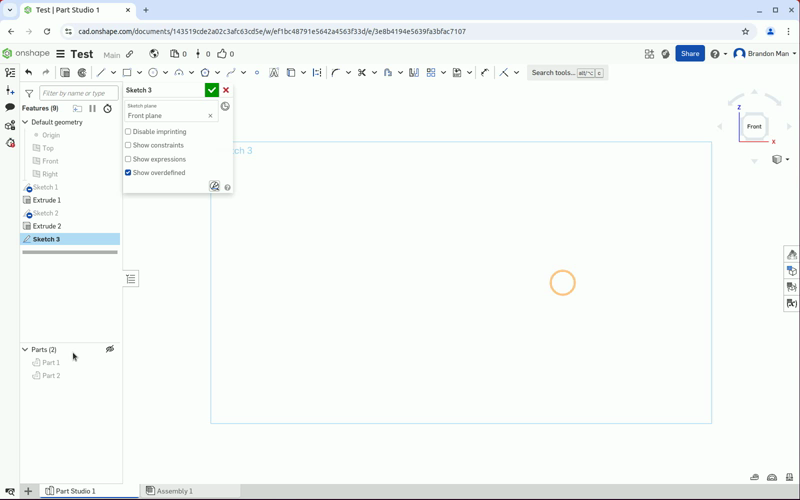
mouse_move(460, 360)
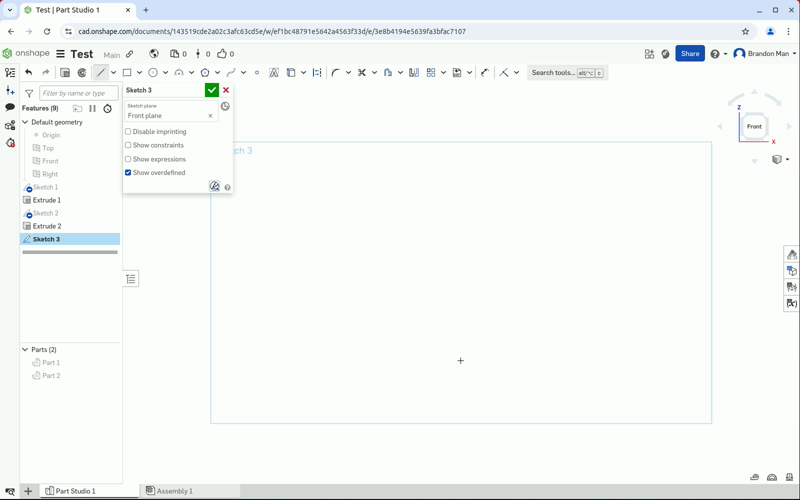
click(460, 360)
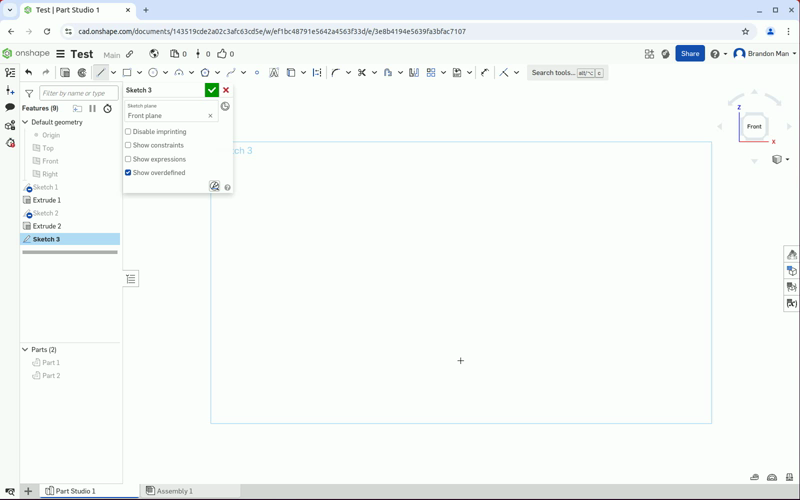
key_up(shift)
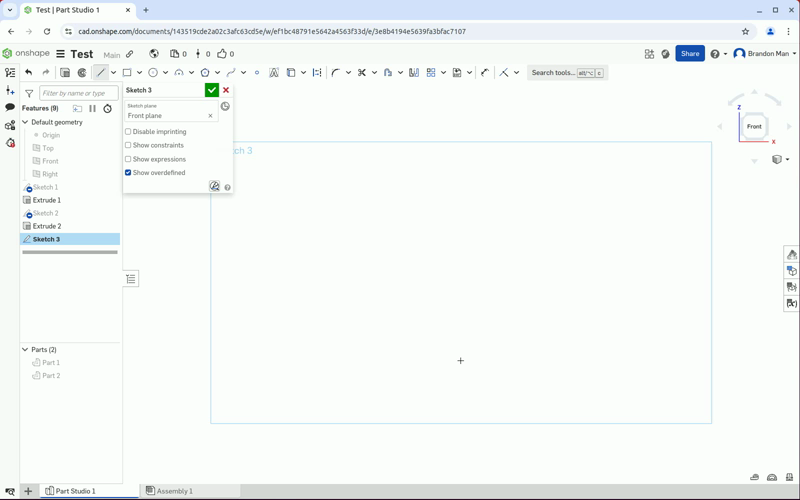
key_down(shift)
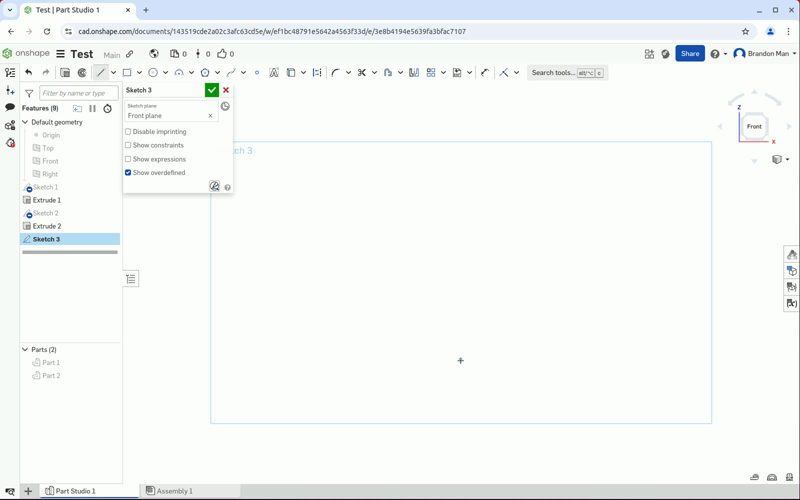
mouse_move(490, 360)
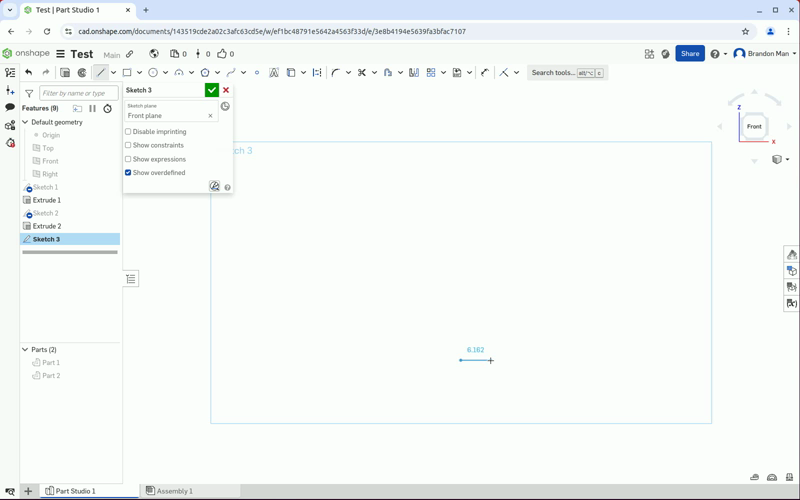
mouse_move(484, 360)
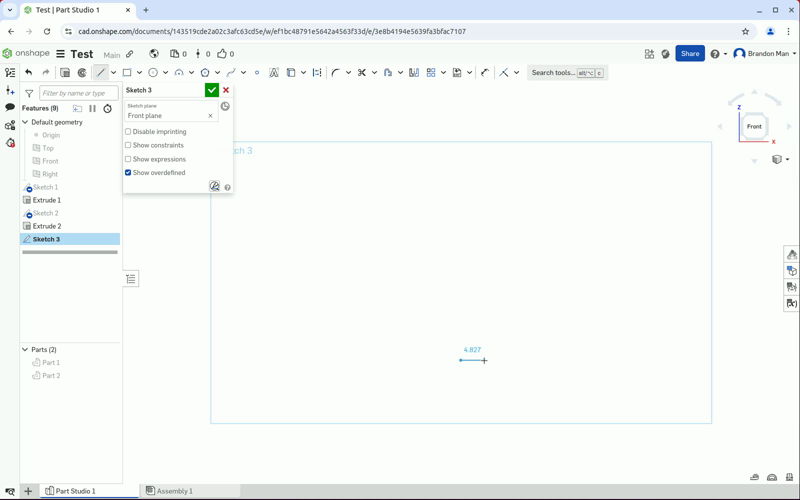
click(484, 360)
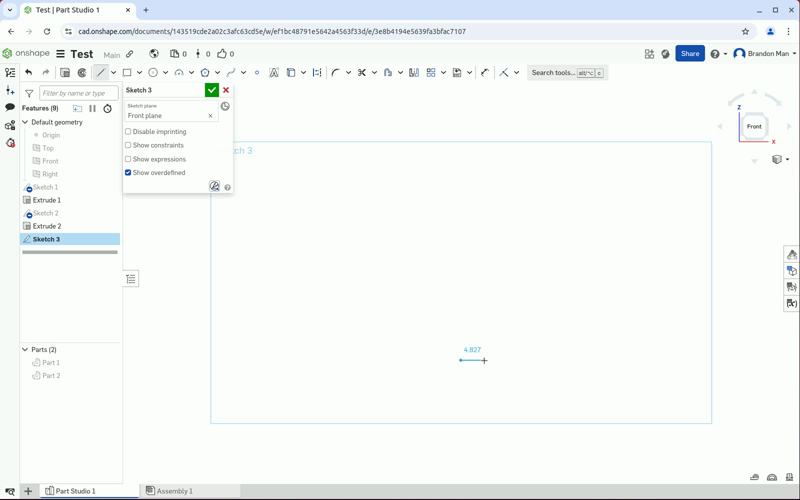
key_up(shift)
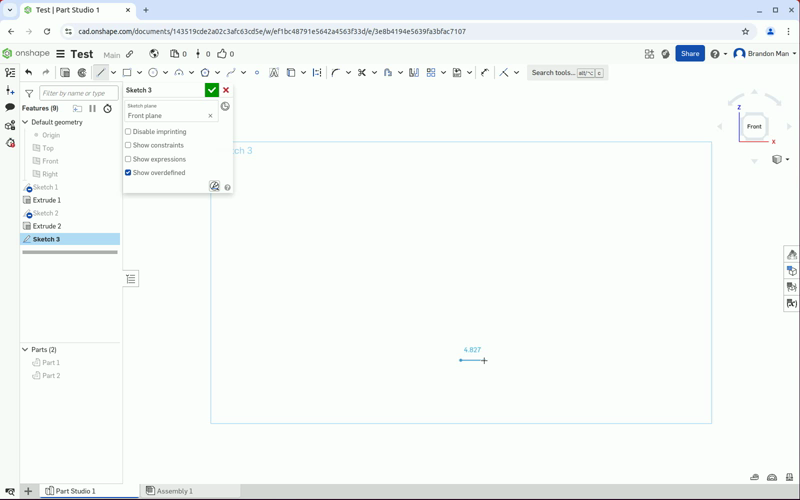
key_down(shift)
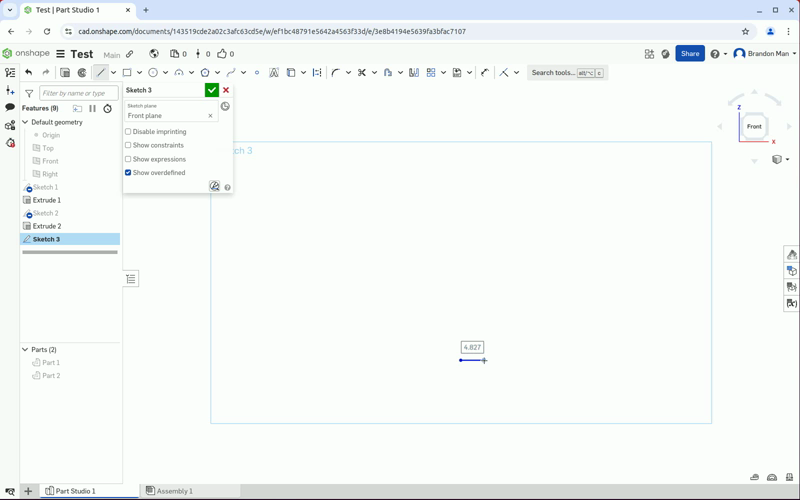
mouse_move(484, 270)
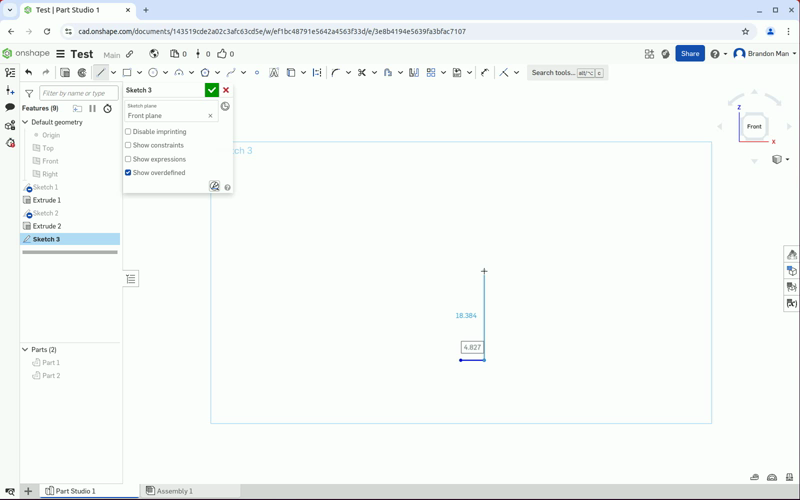
click(484, 270)
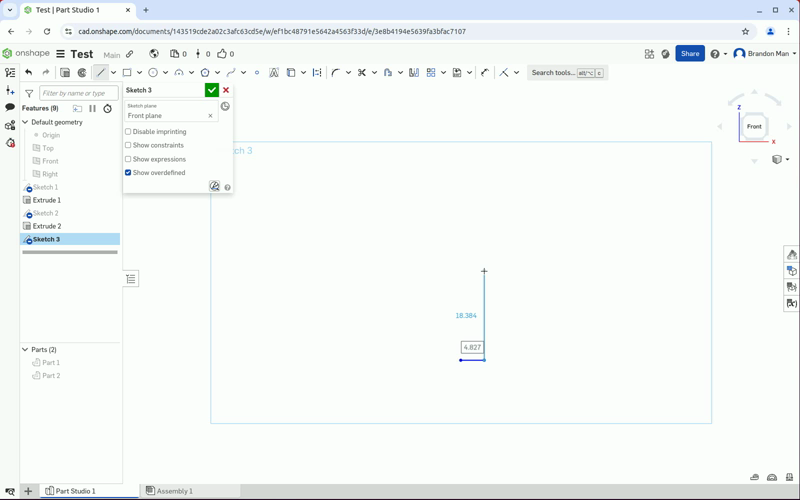
key_up(shift)
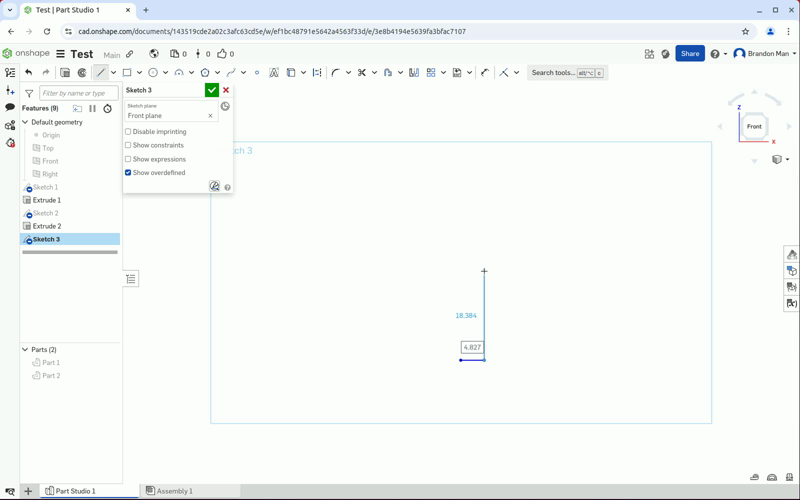
key_down(shift)
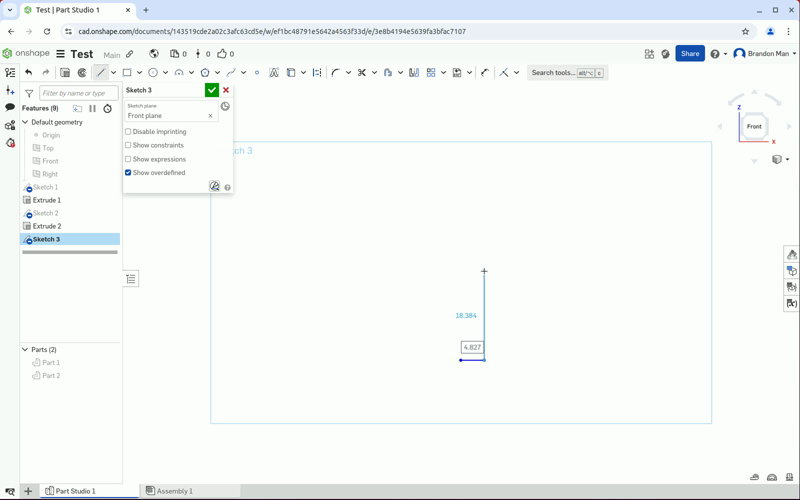
mouse_move(514, 270)
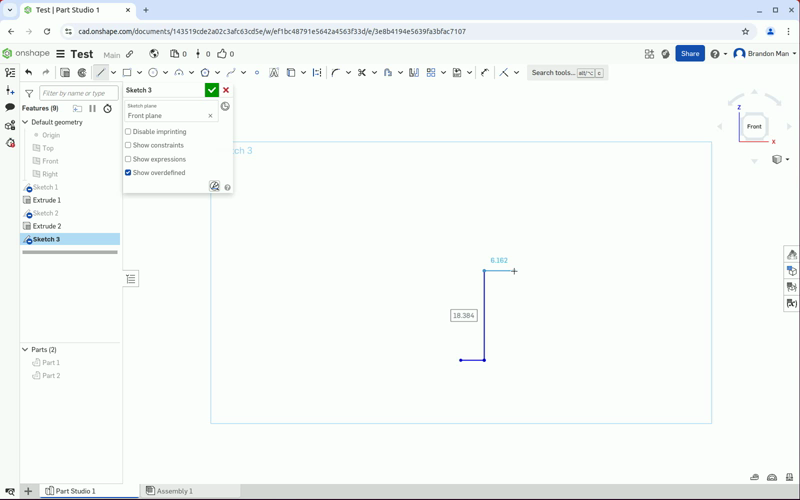
mouse_move(463, 270)
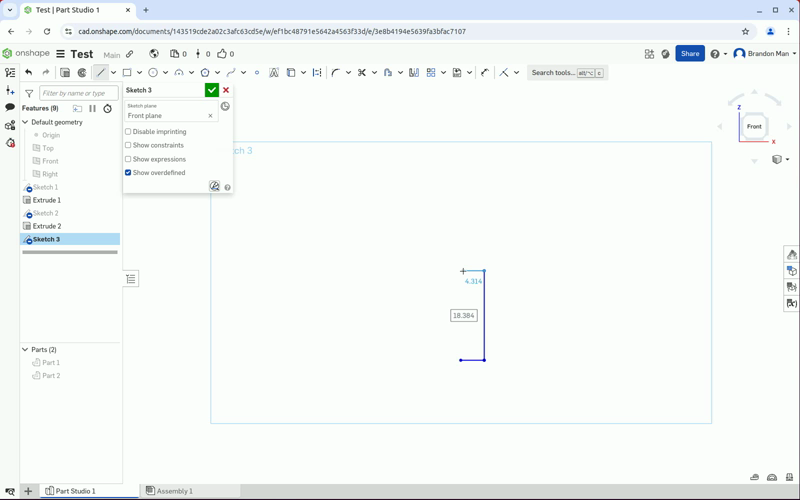
click(463, 270)
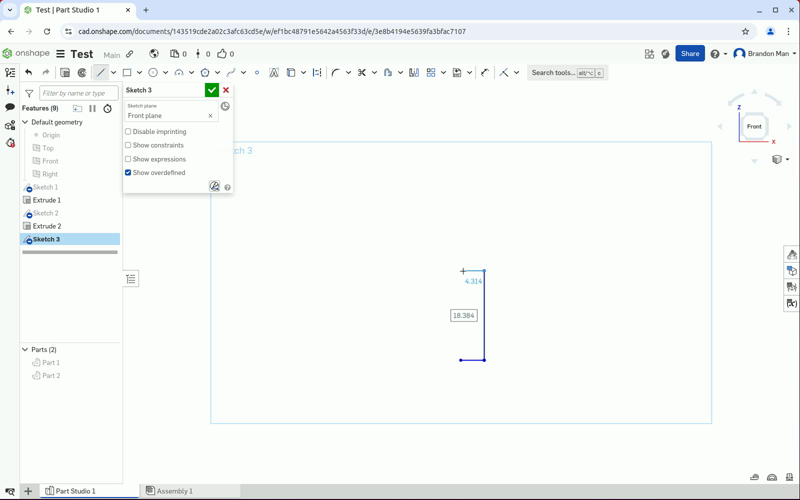
key_up(shift)
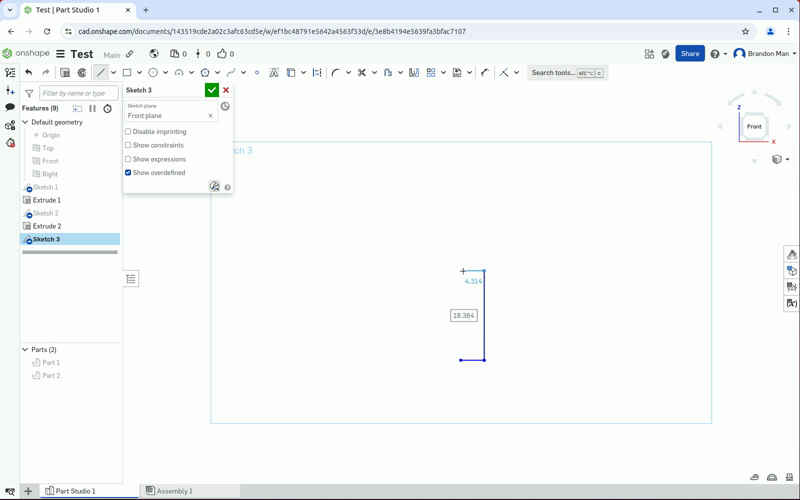
key(esc)
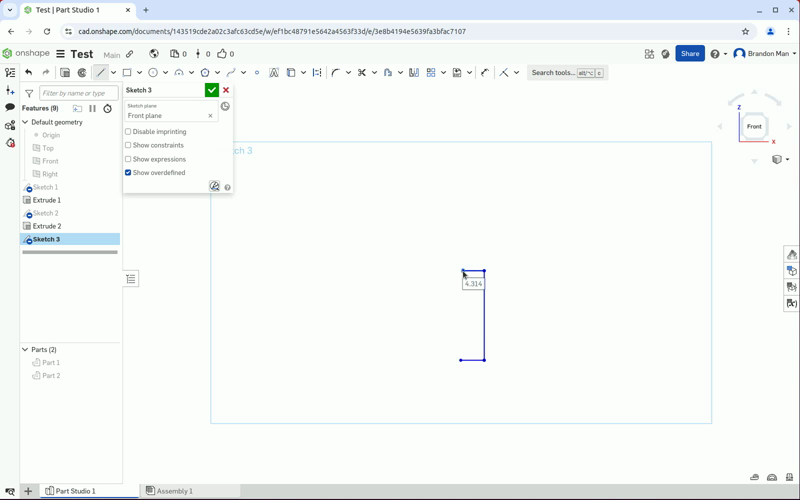
key(a)
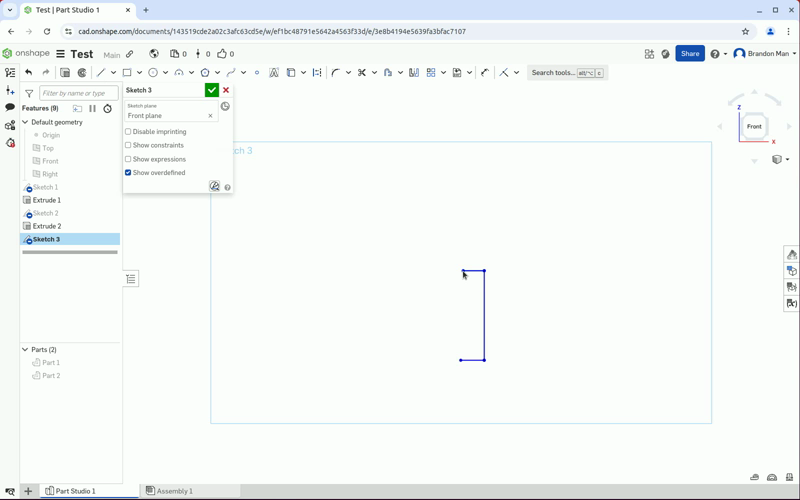
mouse_move(463, 270)
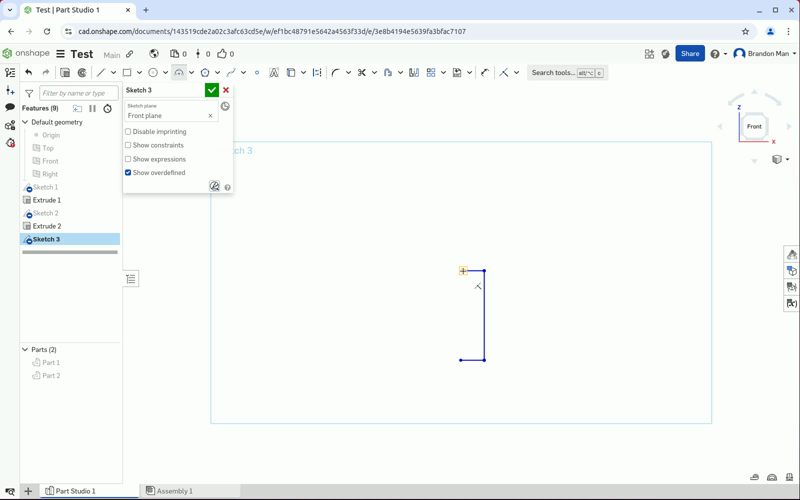
click(463, 270)
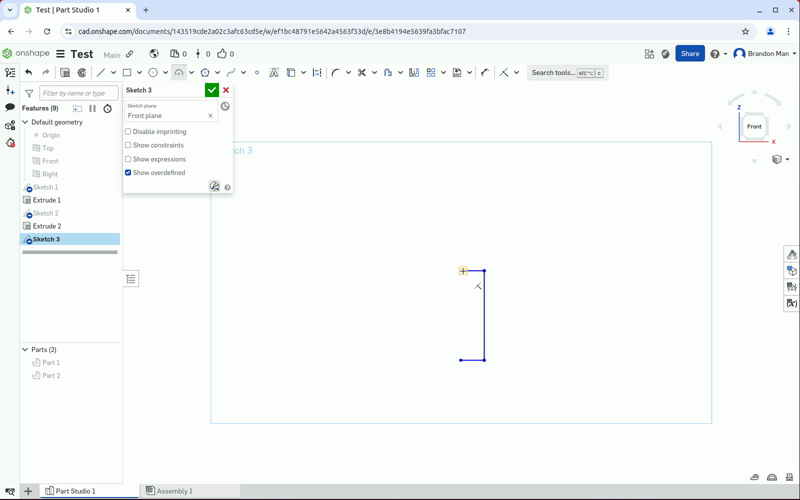
key_down(shift)
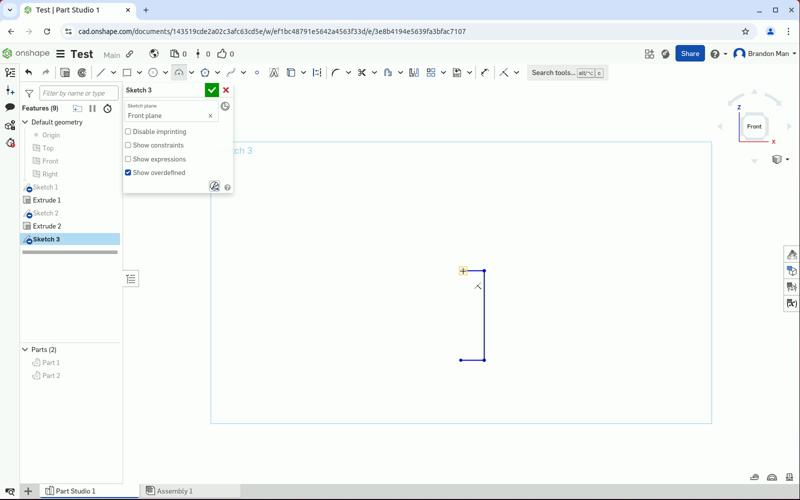
mouse_move(460, 293)
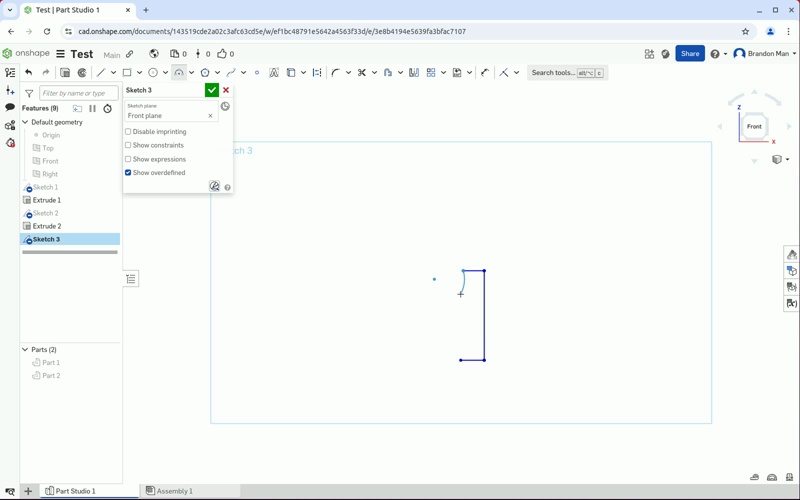
click(460, 293)
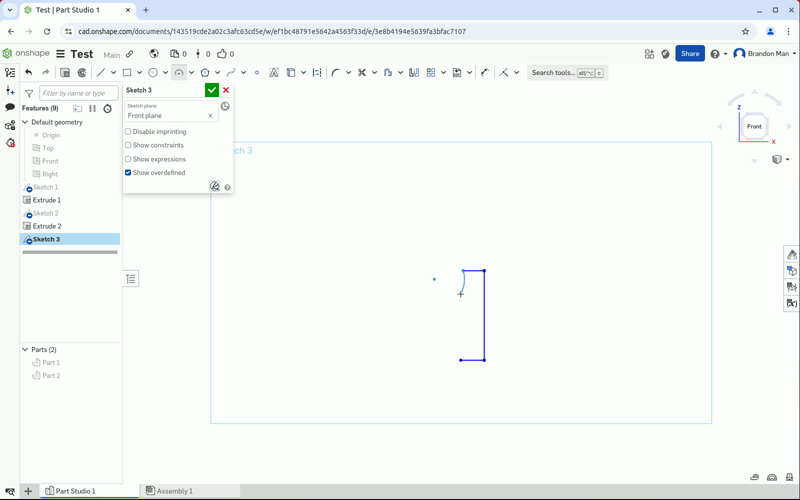
mouse_move(472, 283)
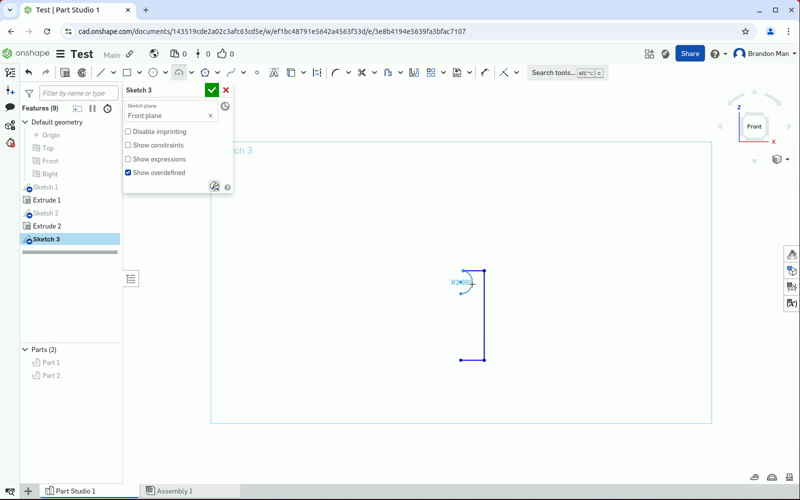
click(472, 283)
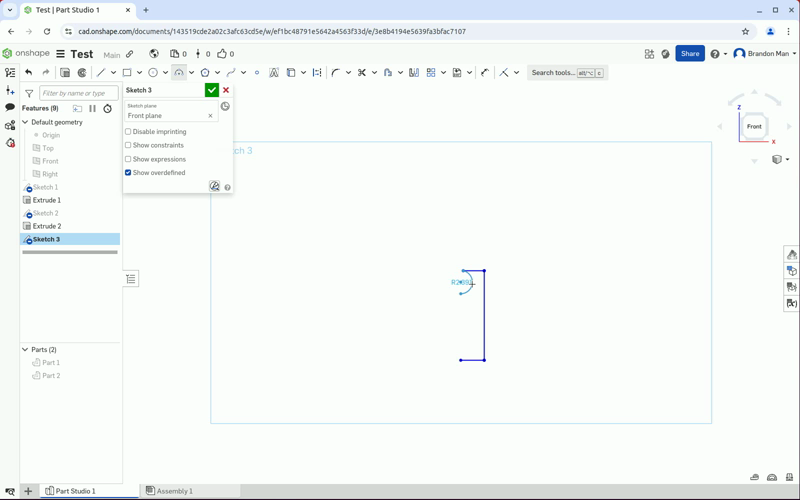
key_up(shift)
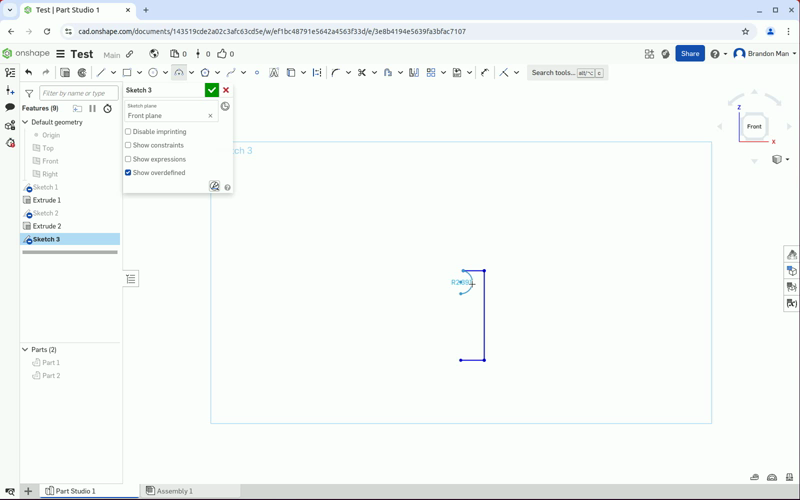
key(esc)
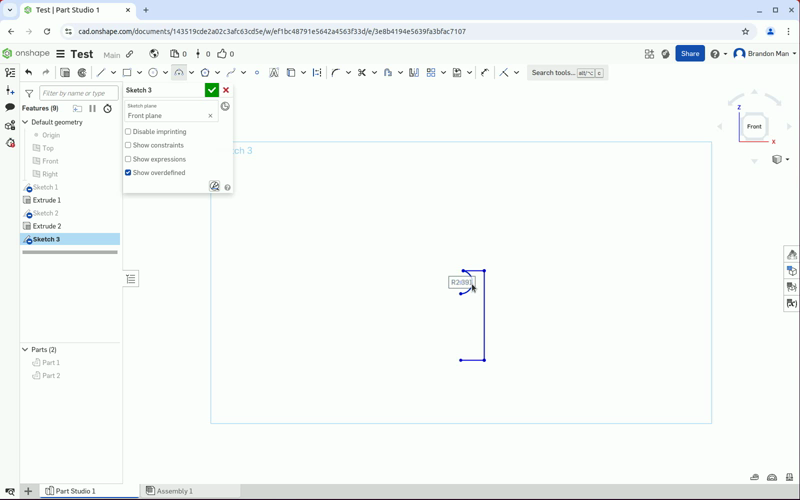
key(l)
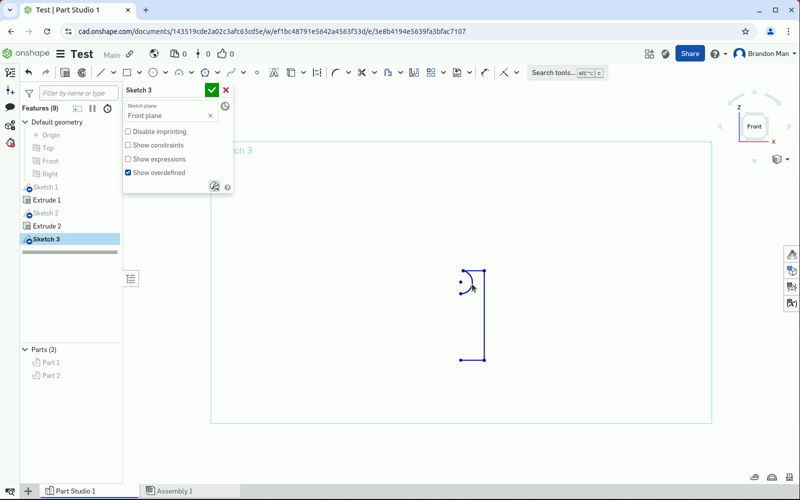
mouse_move(460, 293)
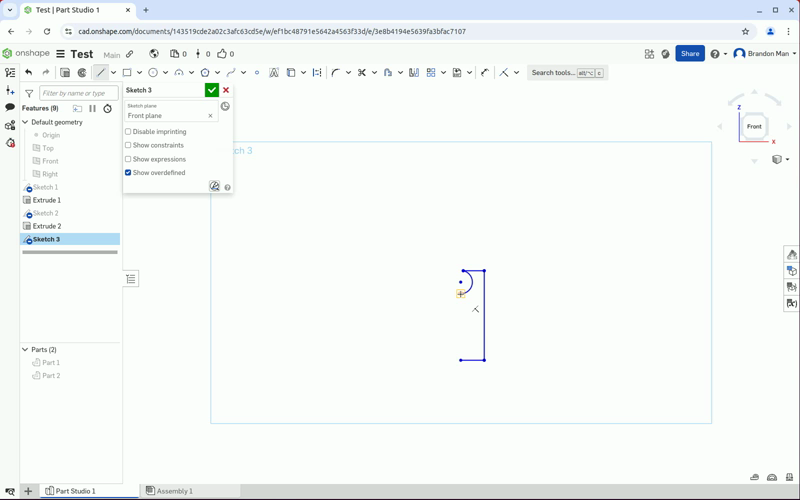
click(460, 293)
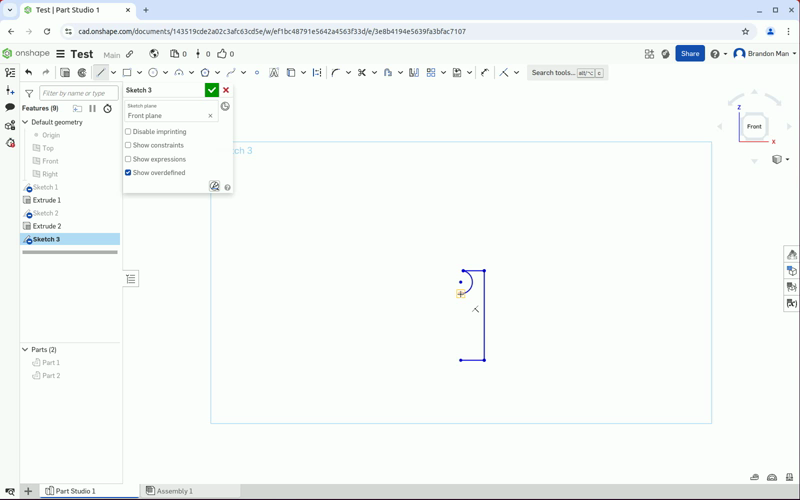
key_down(shift)
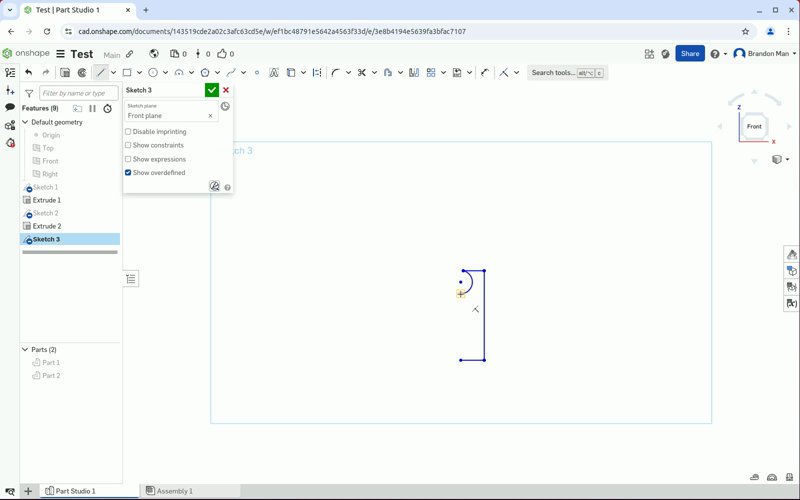
mouse_move(460, 360)
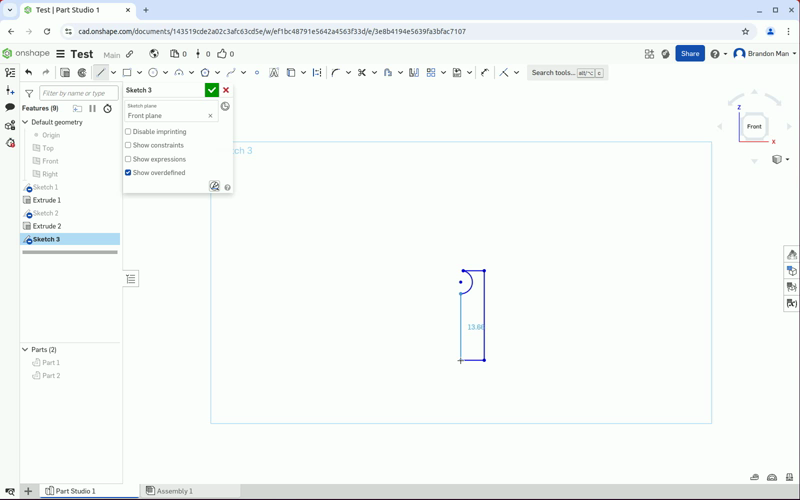
key_up(shift)
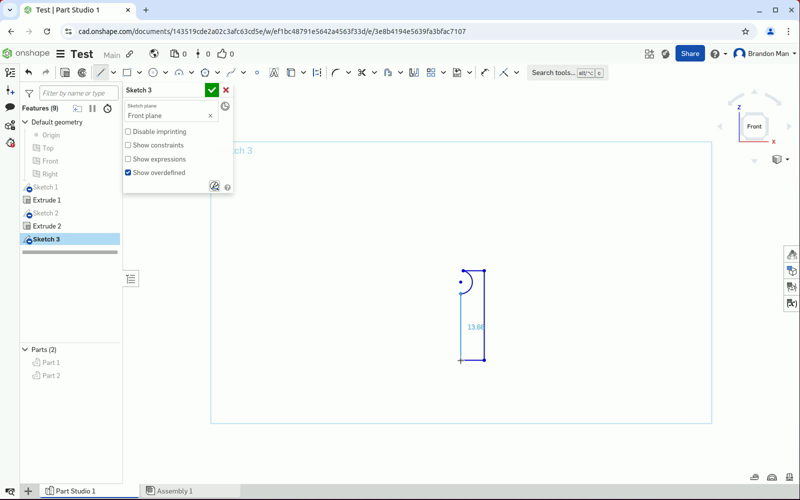
click(460, 360)
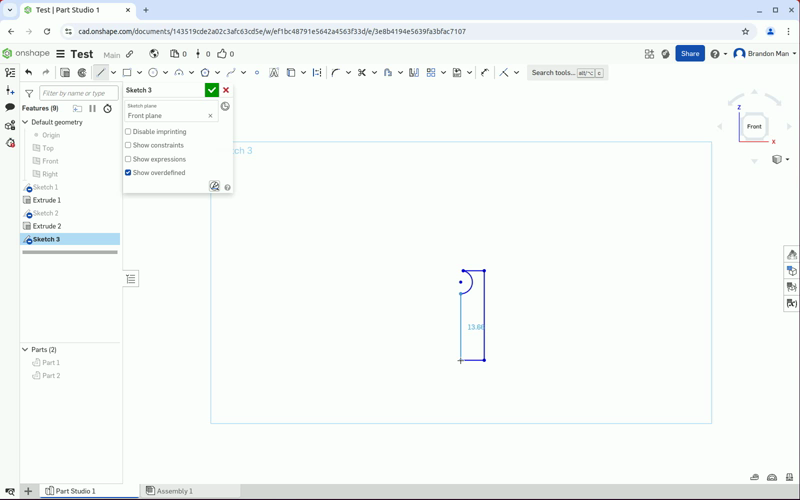
key(esc)
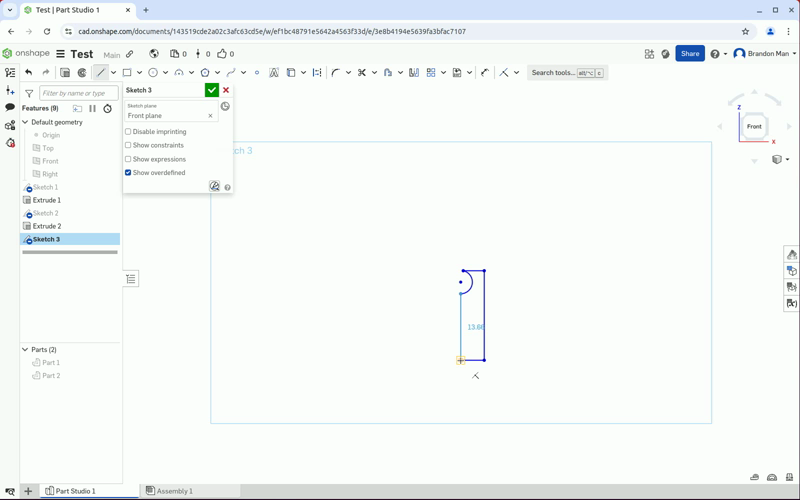
mouse_move(481, 341)
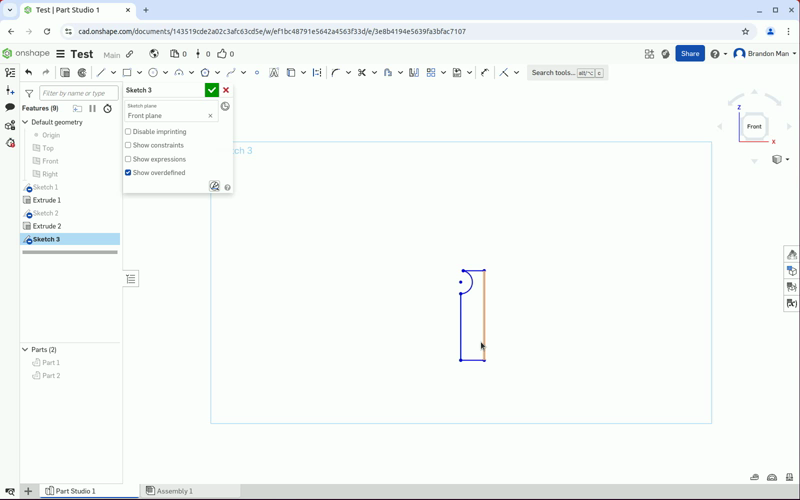
click(481, 341)
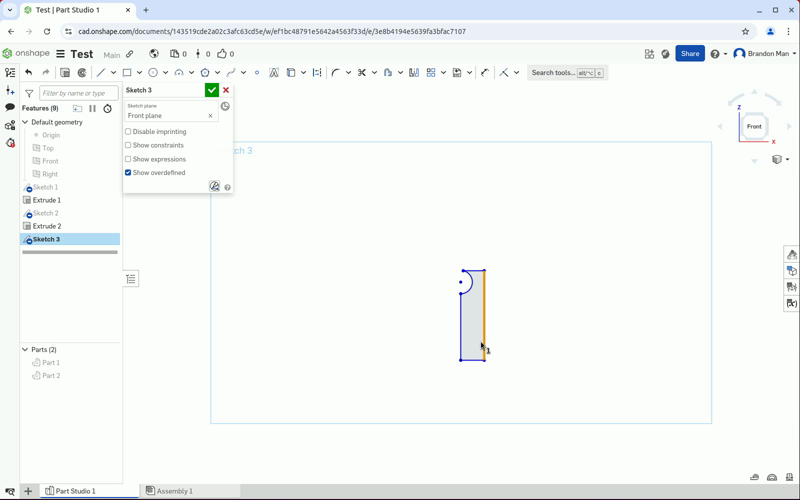
mouse_move(73, 352)
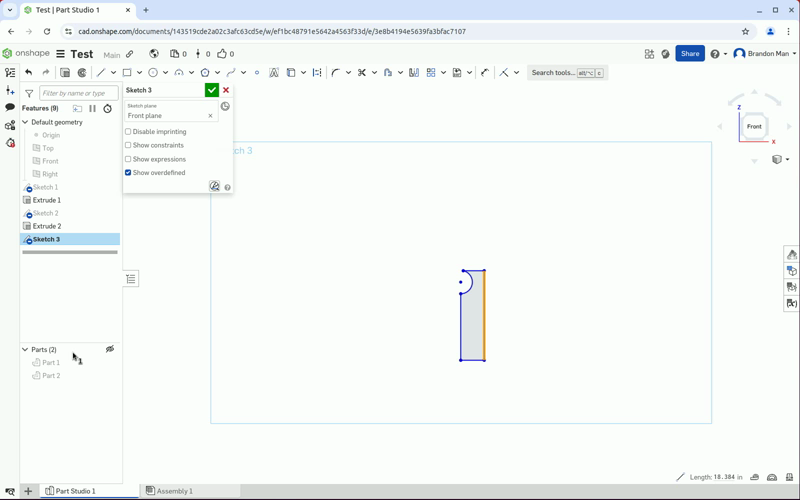
key(shift+y)
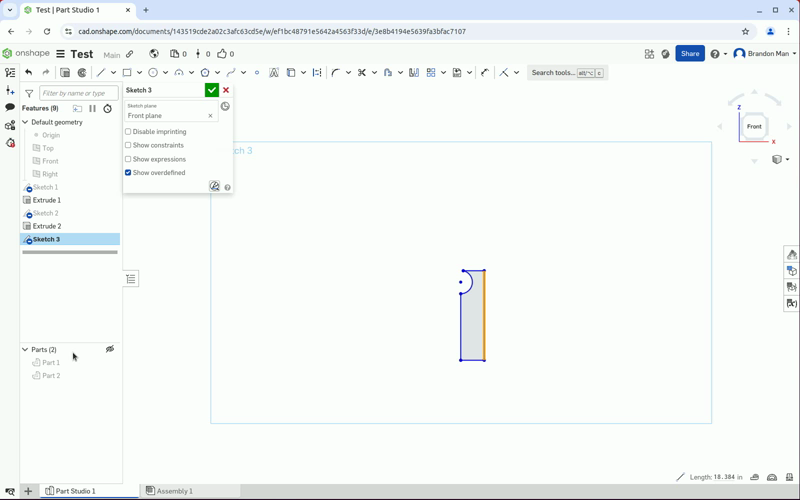
key(shift+e)
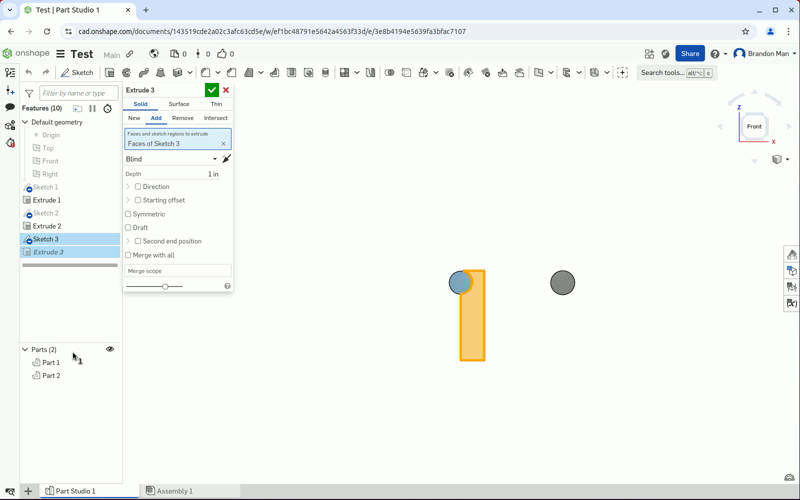
mouse_move(143, 106)
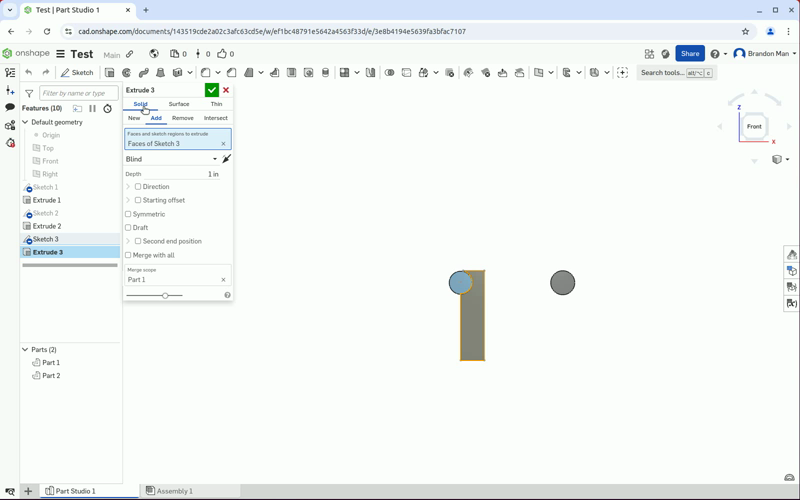
click(143, 106)
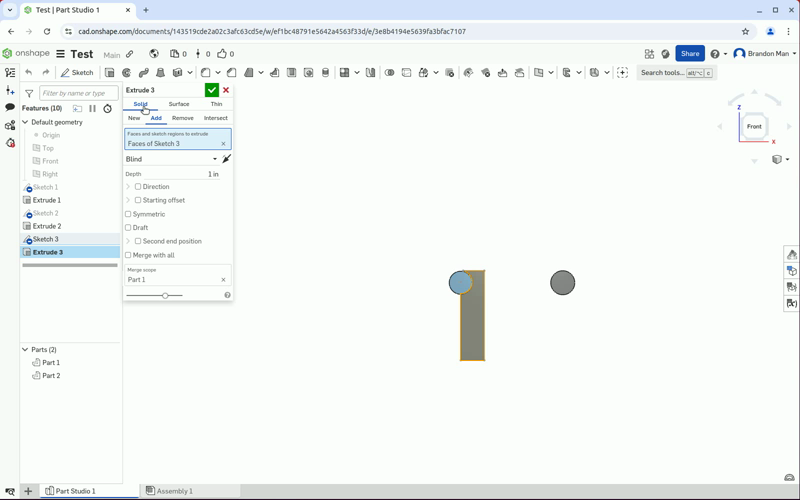
mouse_move(137, 120)
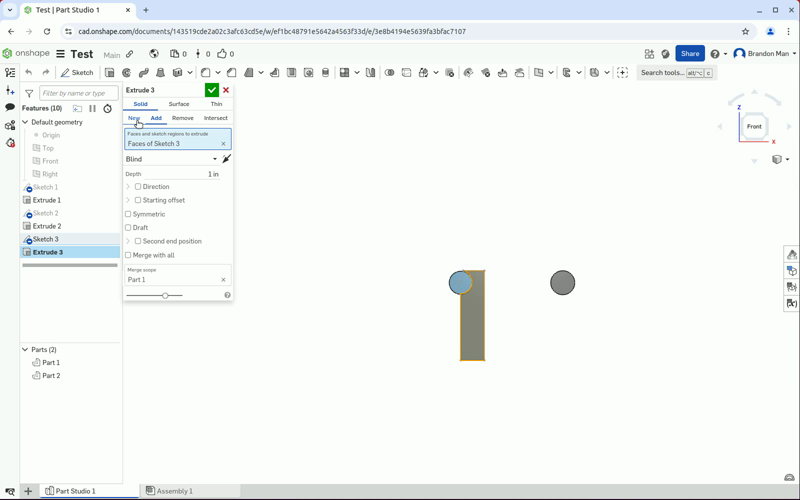
click(137, 120)
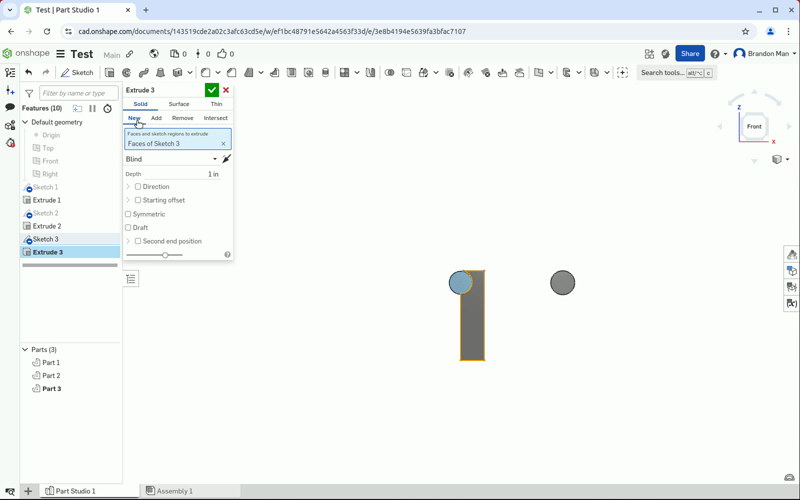
key(tab, 4)
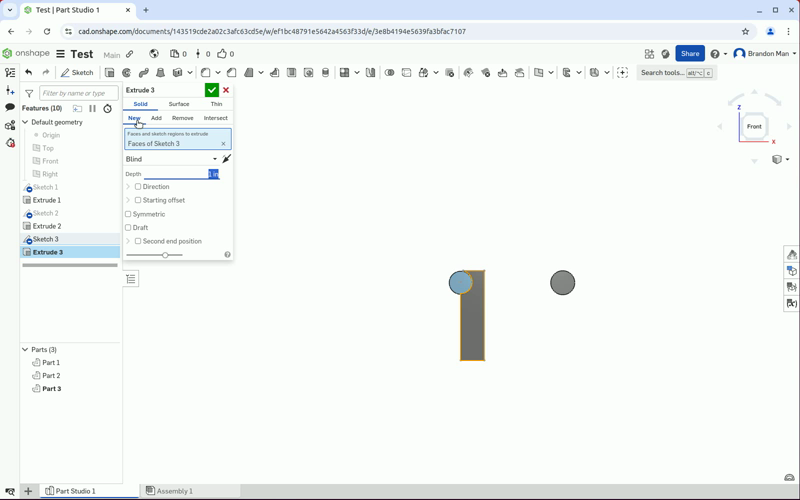
text(-21.183)
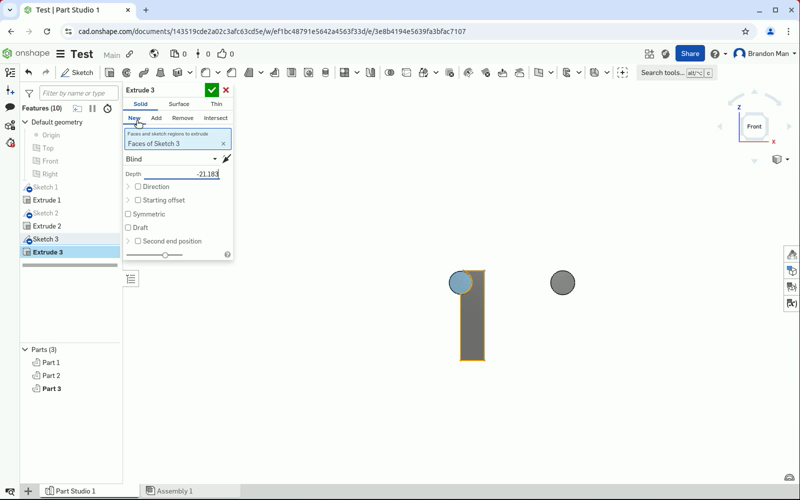
key(enter)
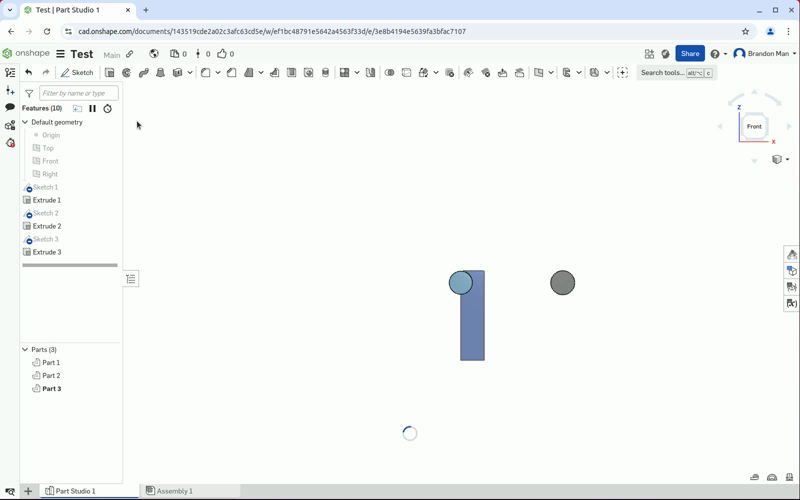
key(shift+h)
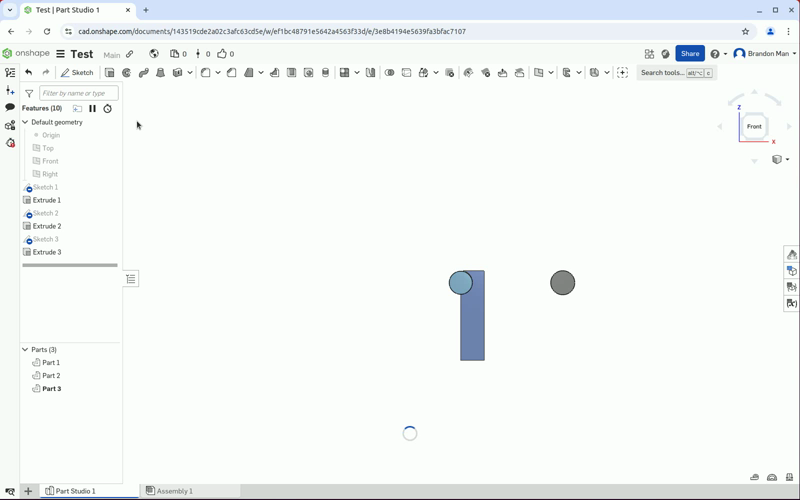
key(shift+h)
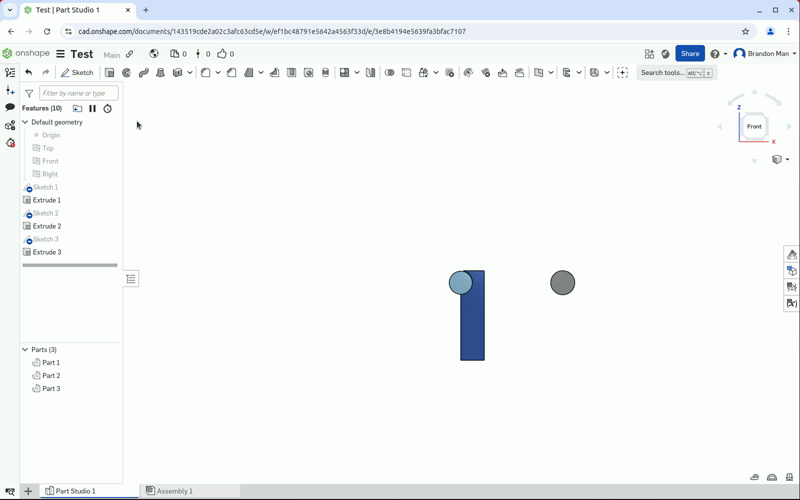
mouse_move(73, 189)
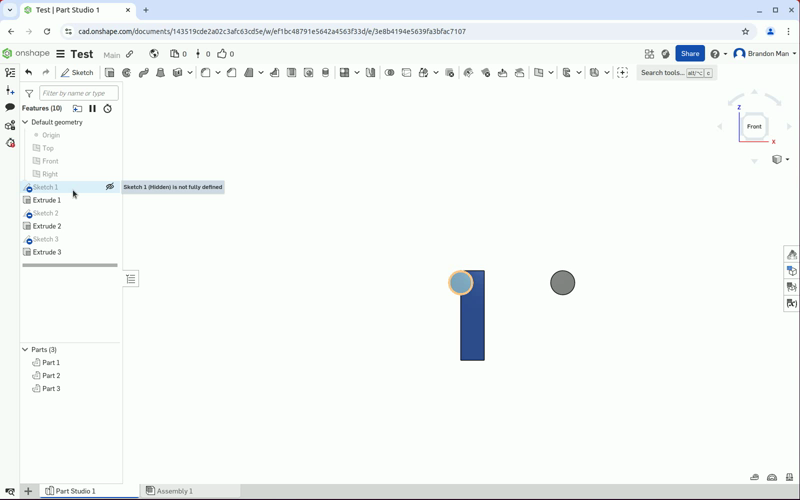
click(73, 189)
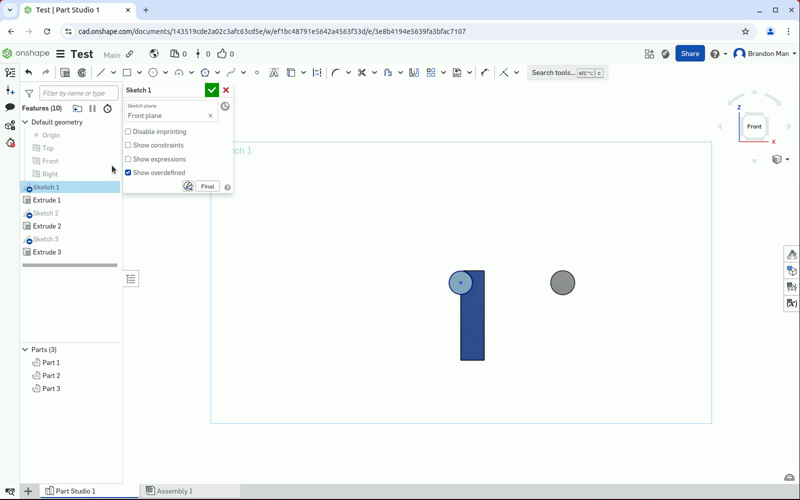
mouse_move(229, 92)
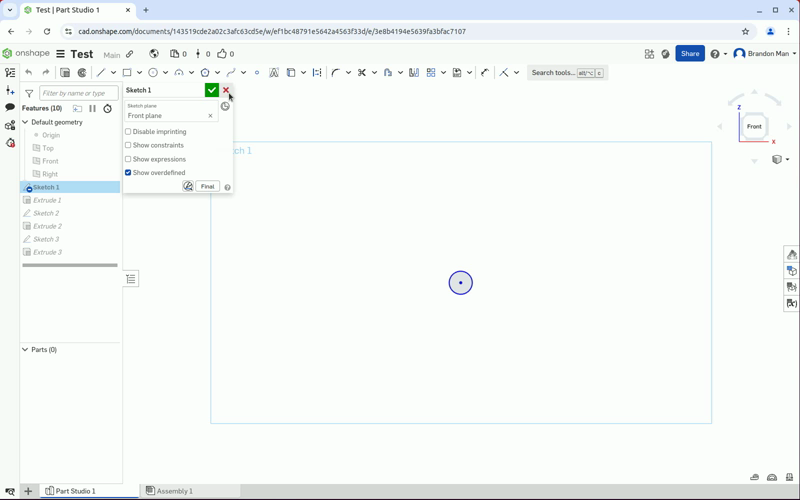
click(229, 92)
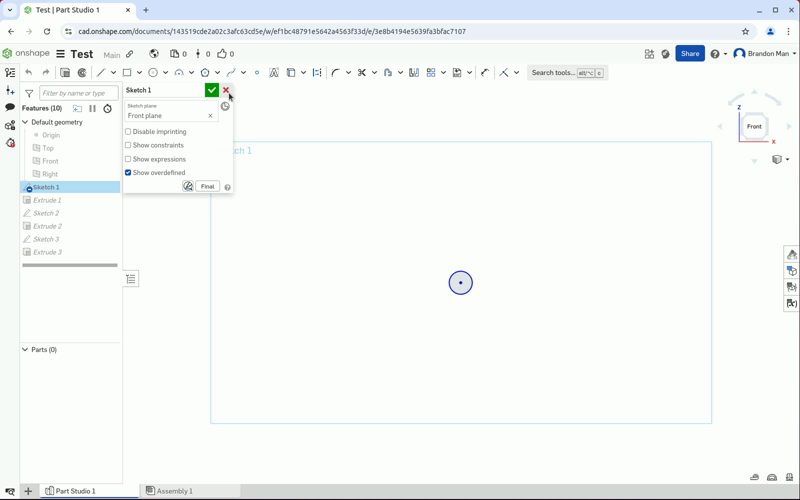
key(shift+s)
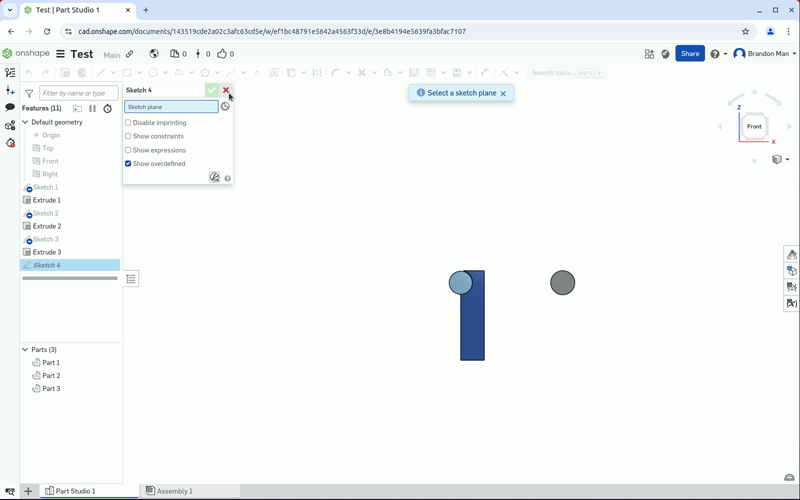
mouse_move(73, 163)
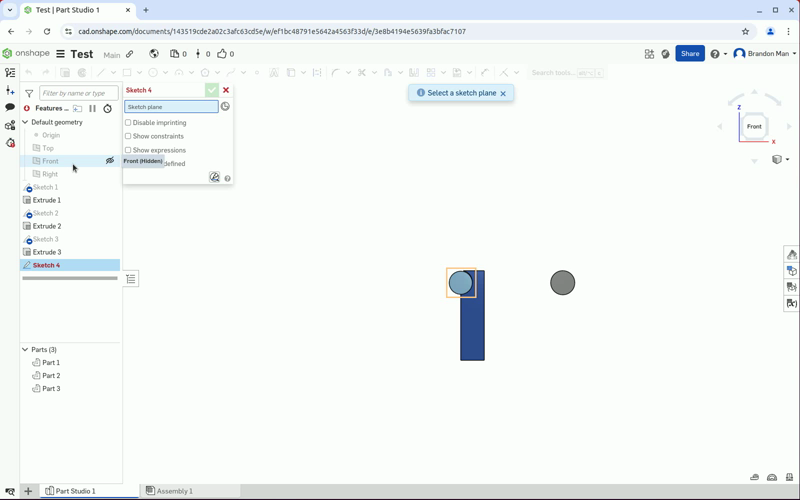
click(73, 163)
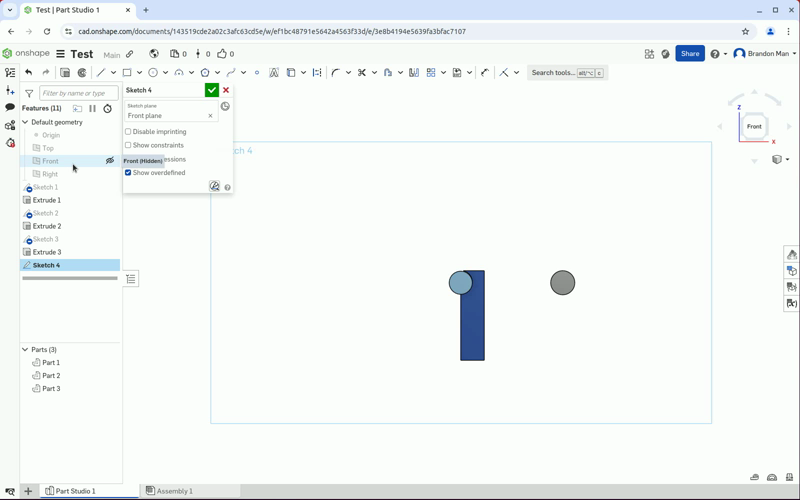
mouse_move(73, 352)
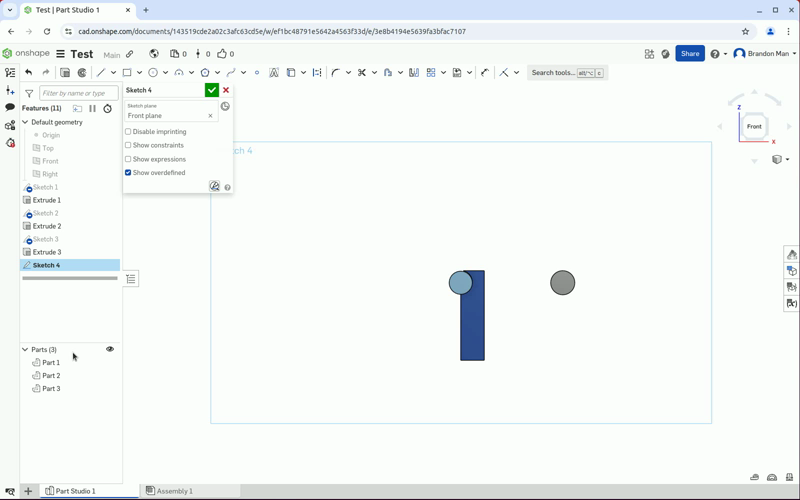
key(y)
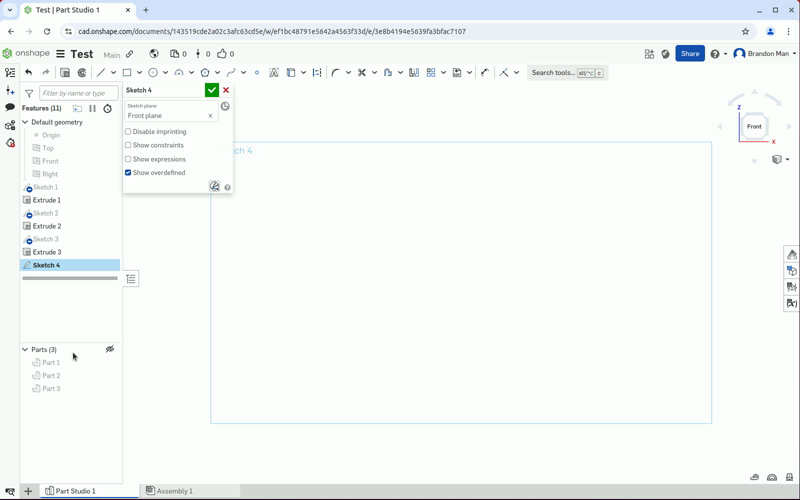
key(a)
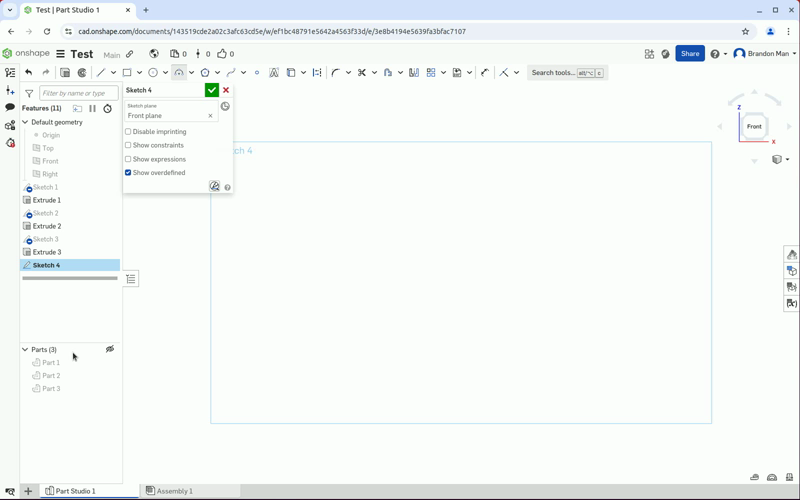
key_down(shift)
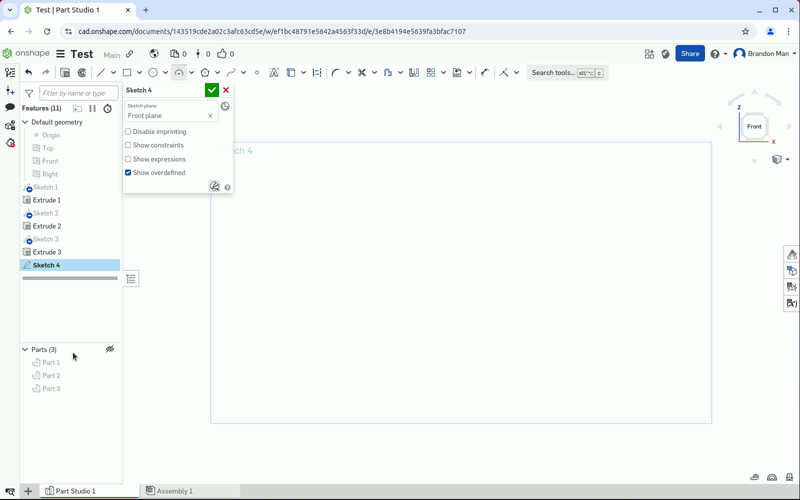
mouse_move(460, 294)
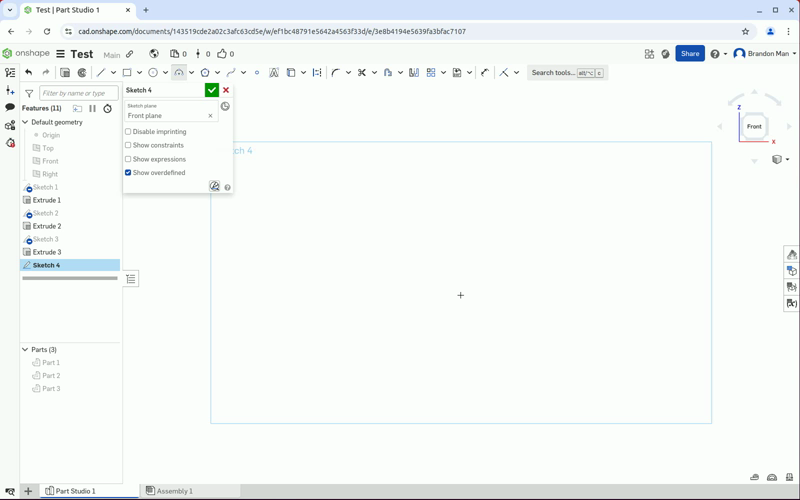
click(460, 294)
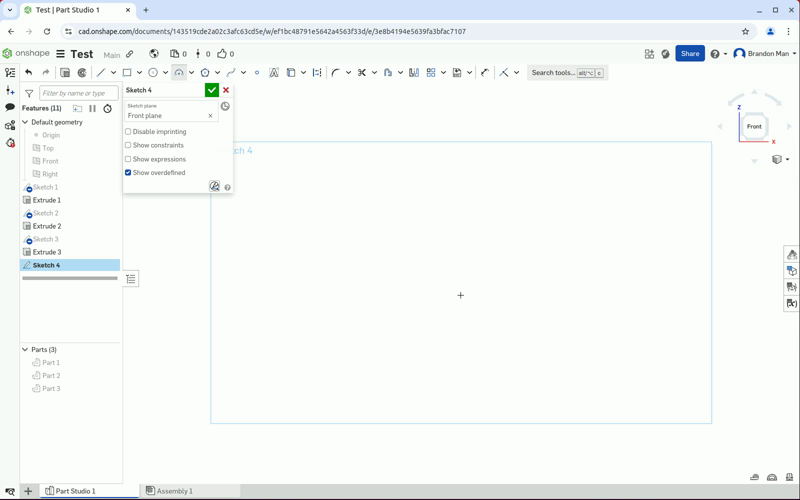
key_up(shift)
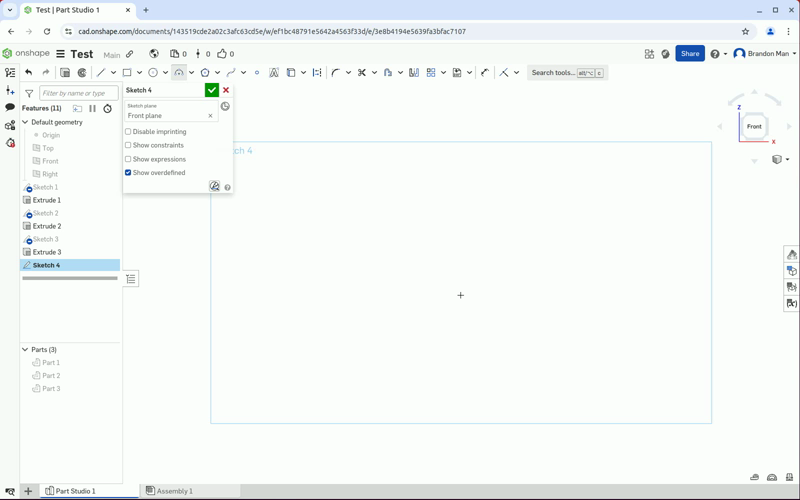
key_down(shift)
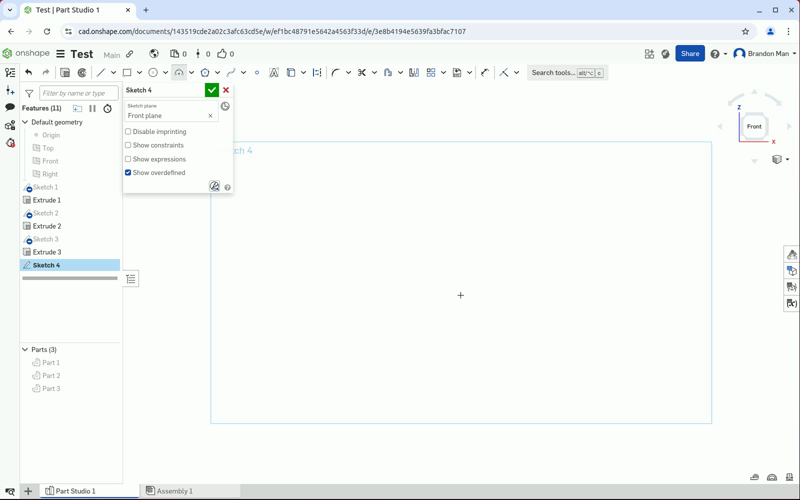
mouse_move(463, 271)
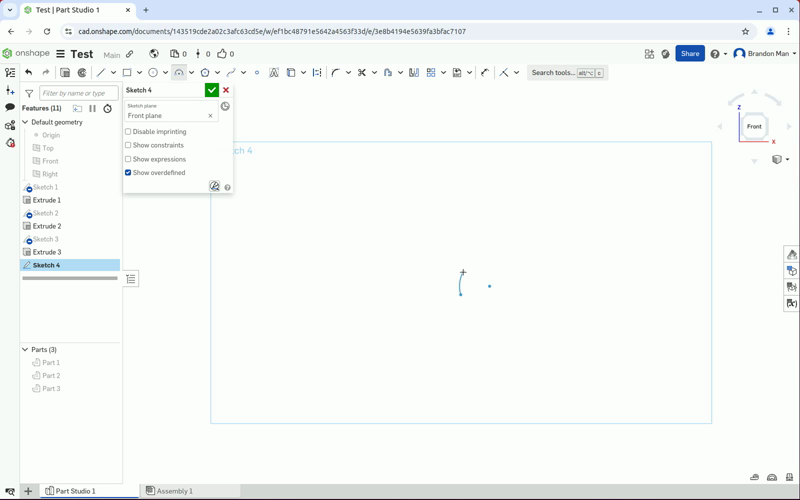
click(463, 271)
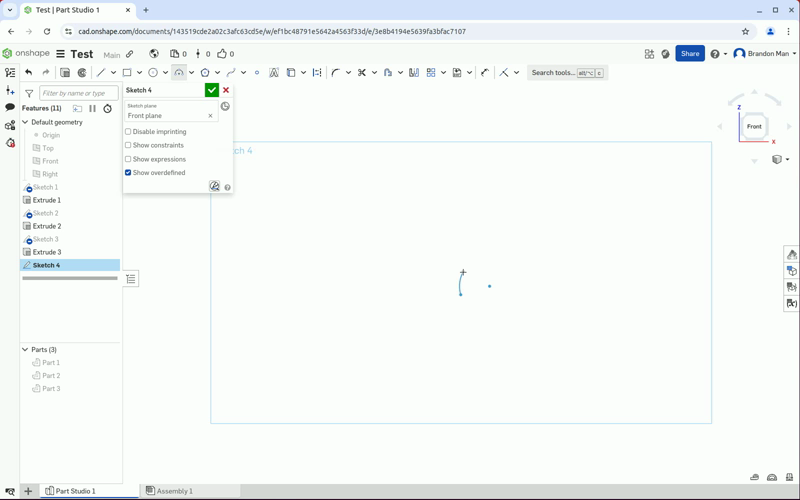
mouse_move(472, 284)
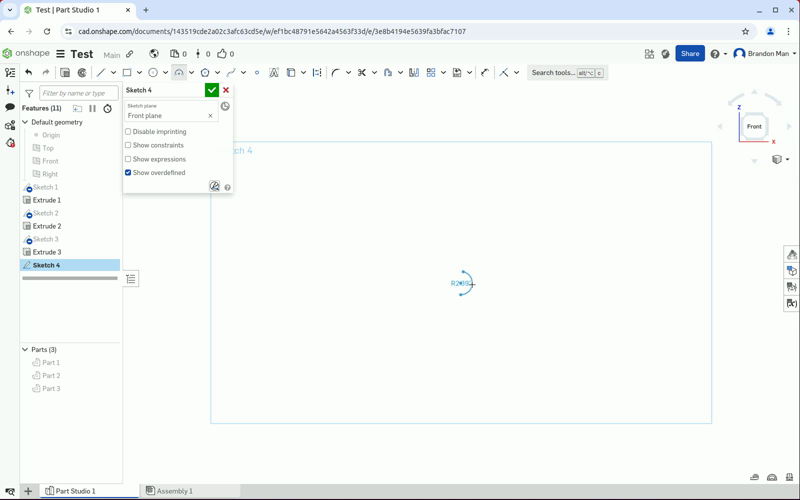
click(472, 284)
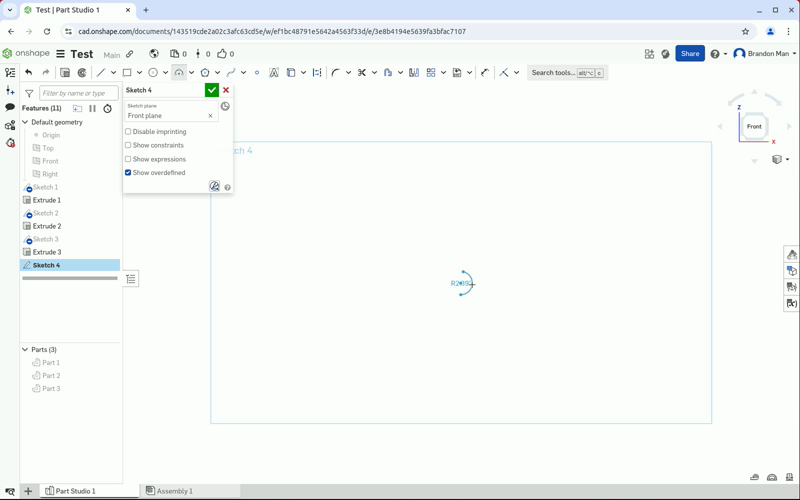
key_up(shift)
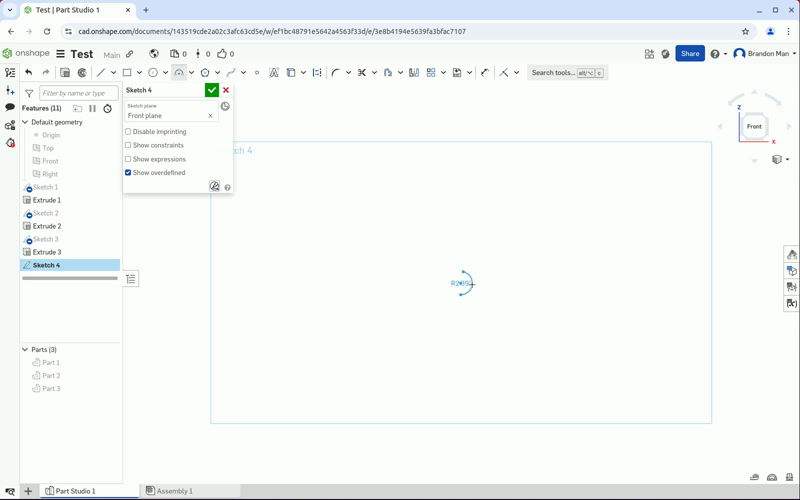
key(esc)
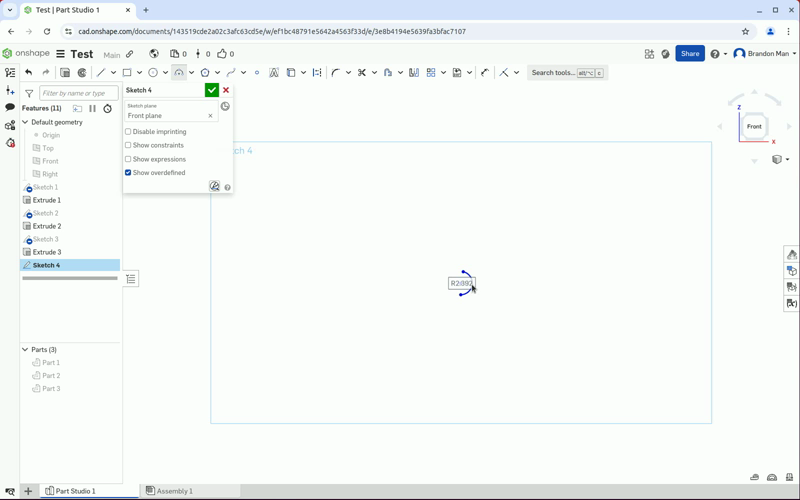
key(l)
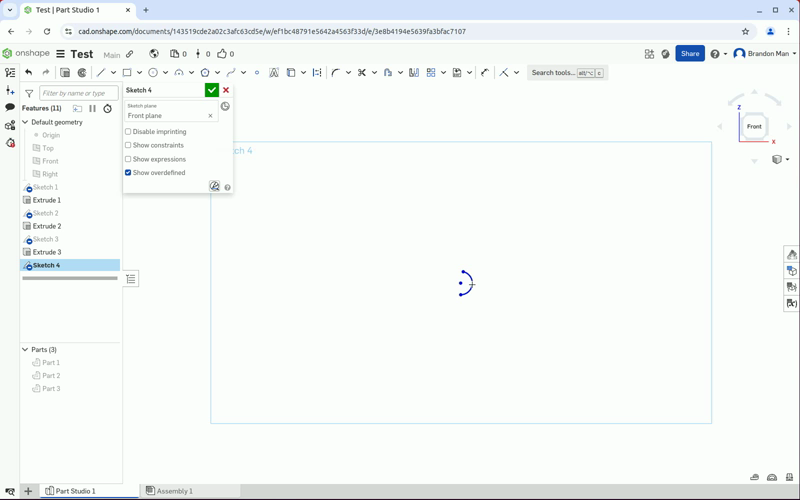
mouse_move(463, 271)
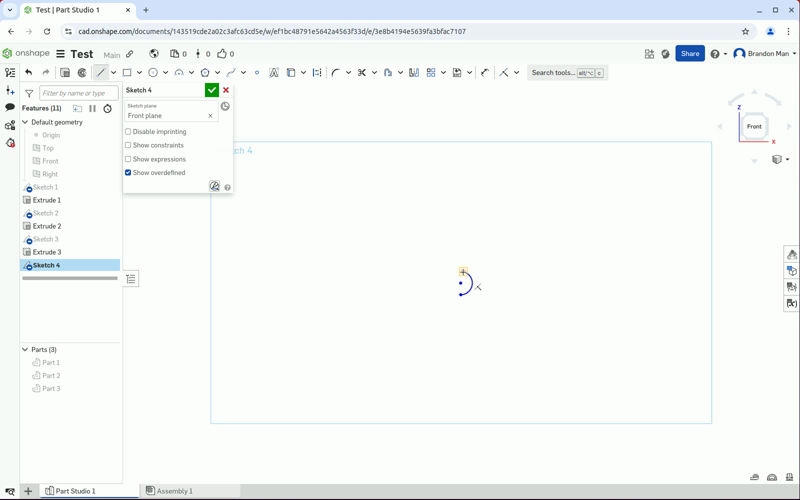
click(463, 271)
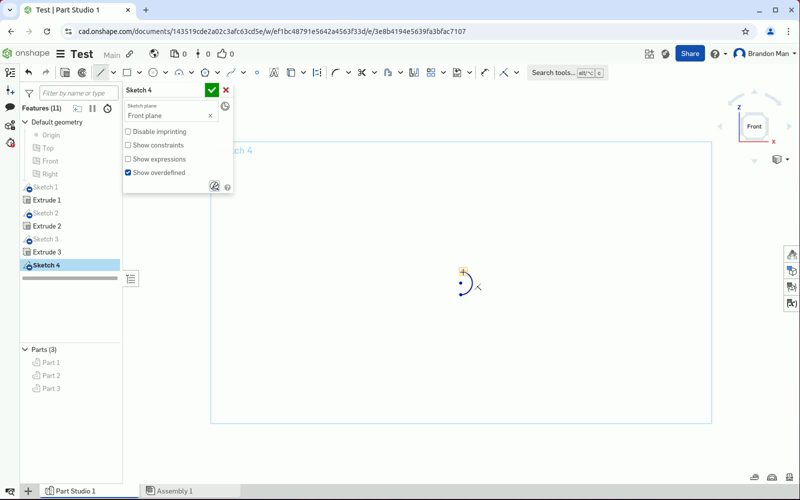
key_down(shift)
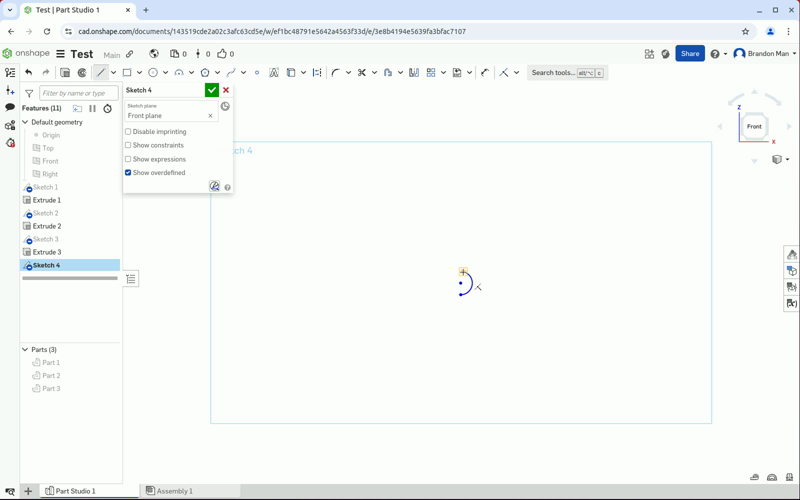
mouse_move(493, 271)
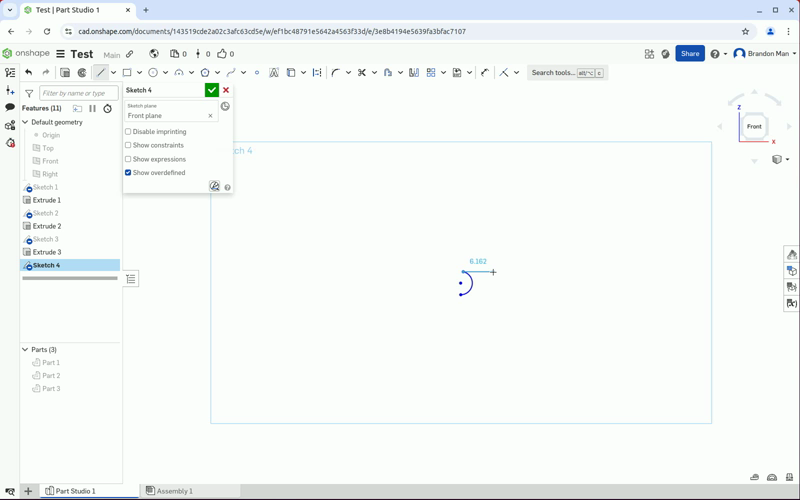
mouse_move(460, 271)
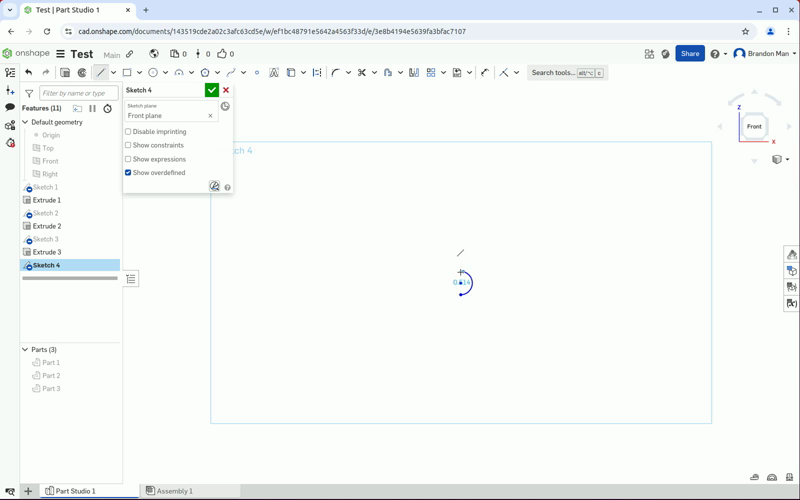
scroll(6)
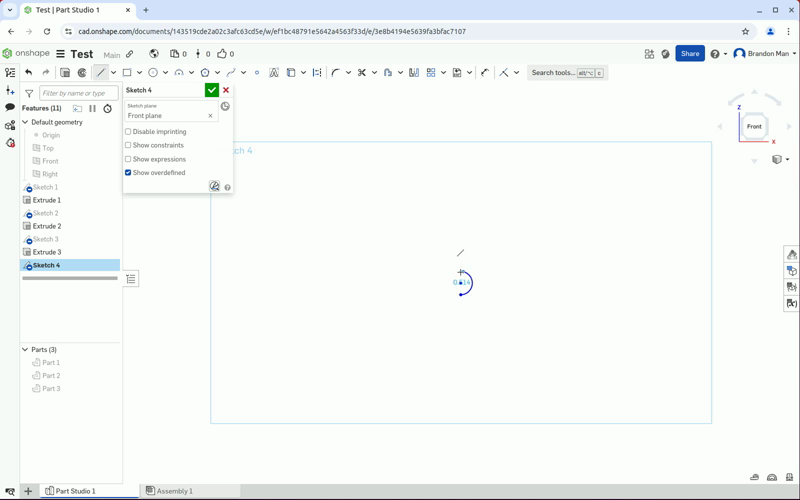
scroll(6)
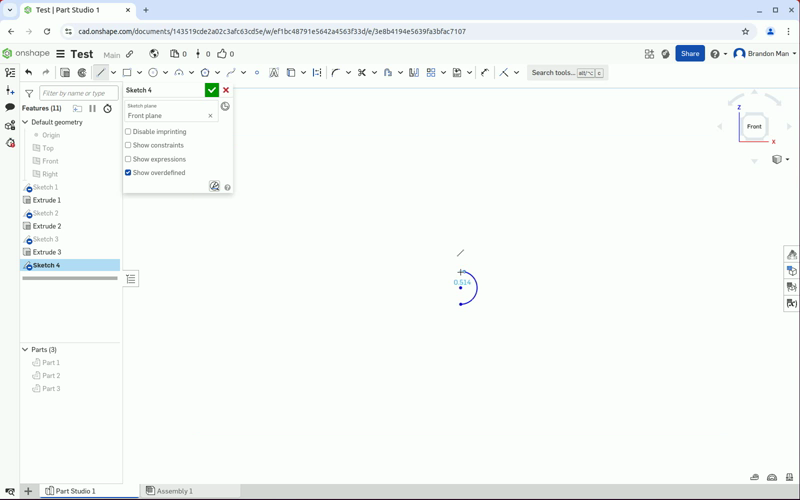
scroll(6)
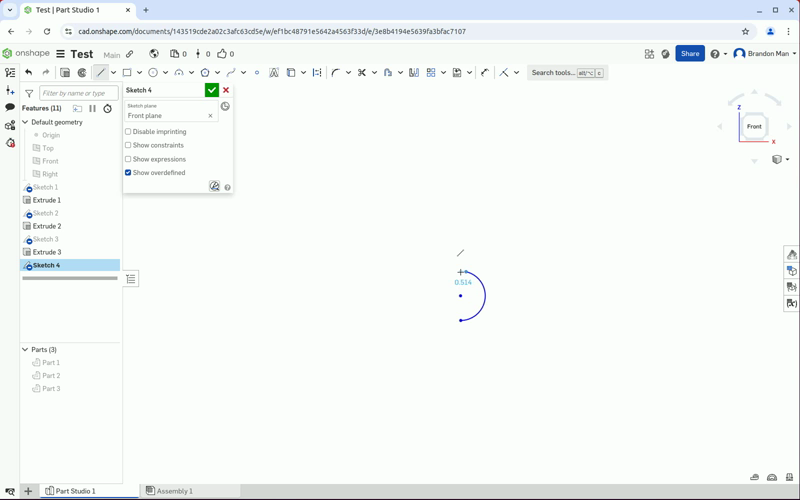
scroll(6)
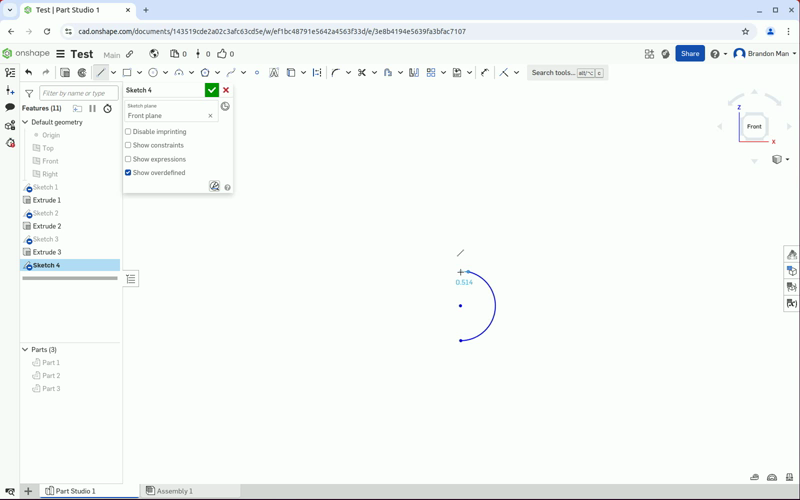
scroll(6)
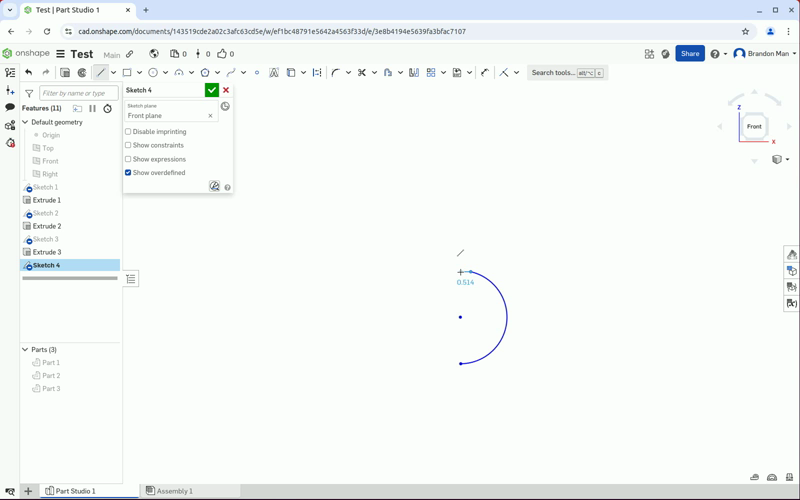
scroll(6)
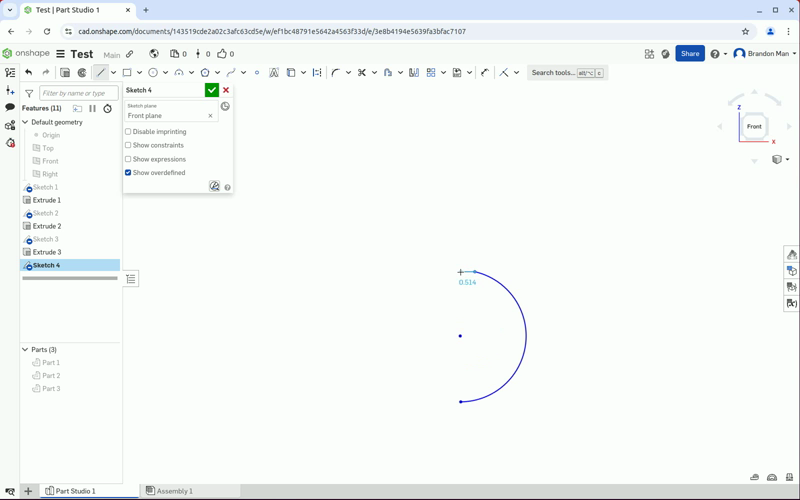
scroll(6)
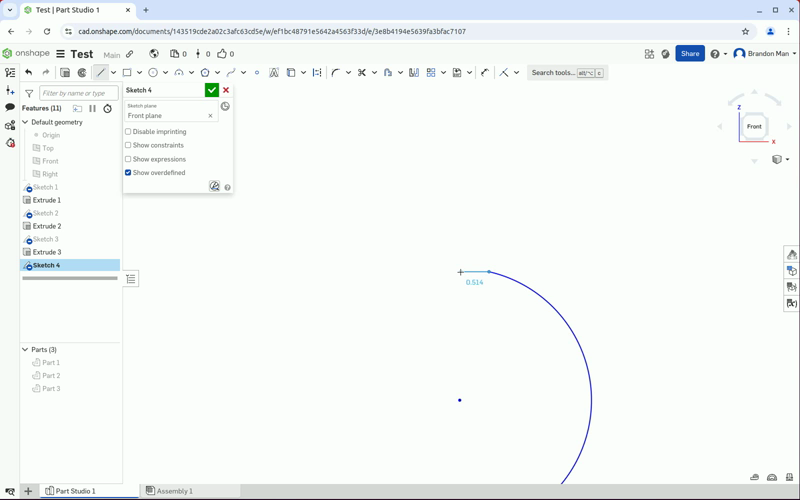
click(460, 271)
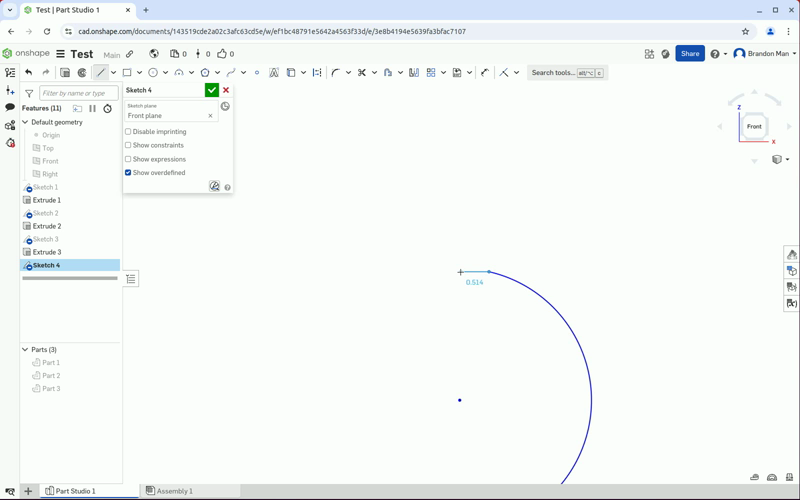
scroll(-6)
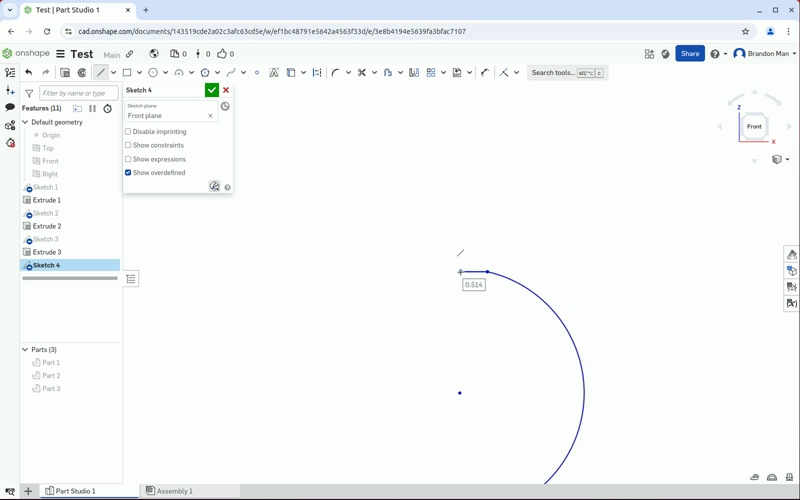
scroll(-6)
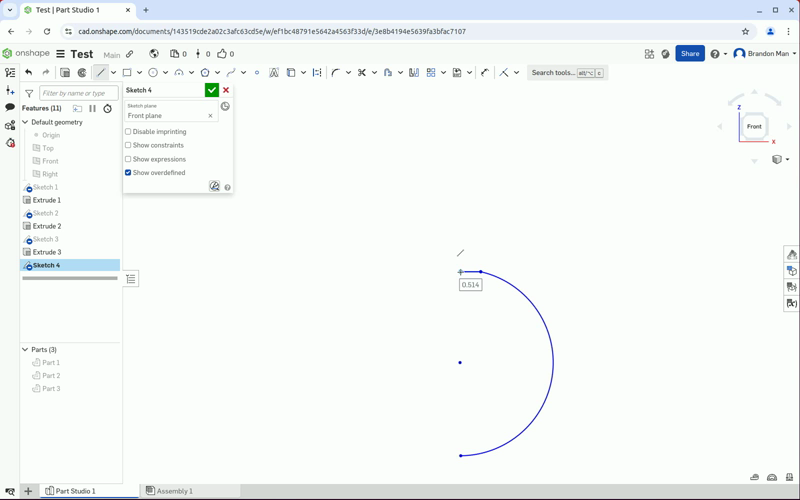
scroll(-6)
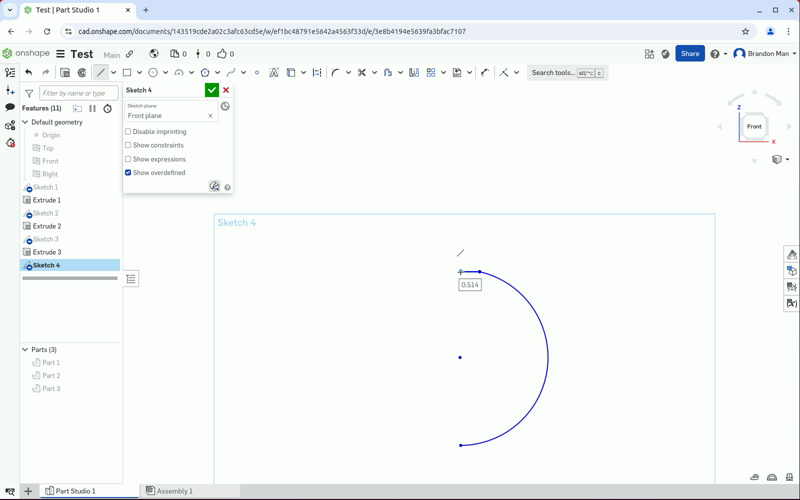
scroll(-6)
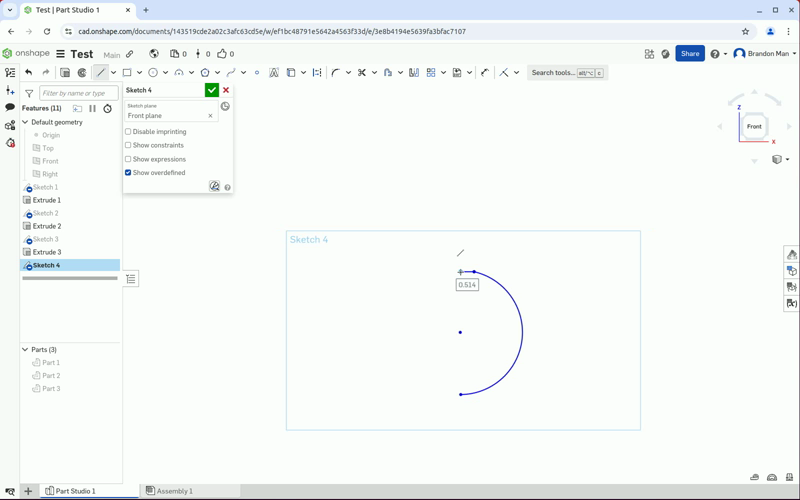
scroll(-6)
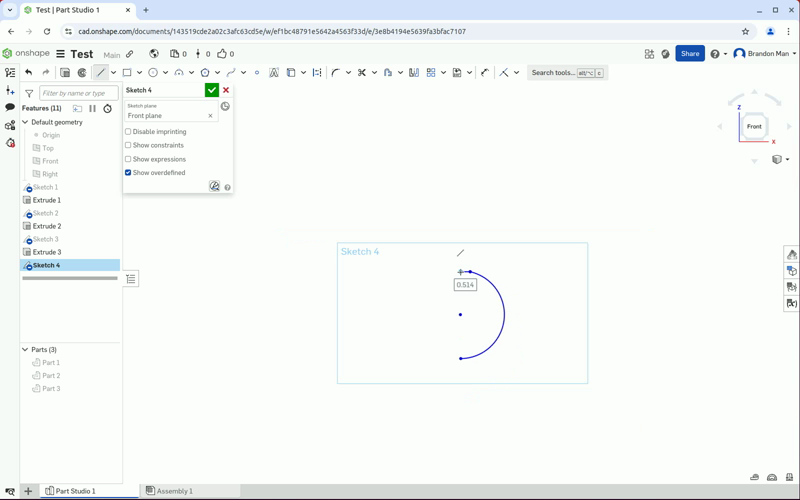
scroll(-6)
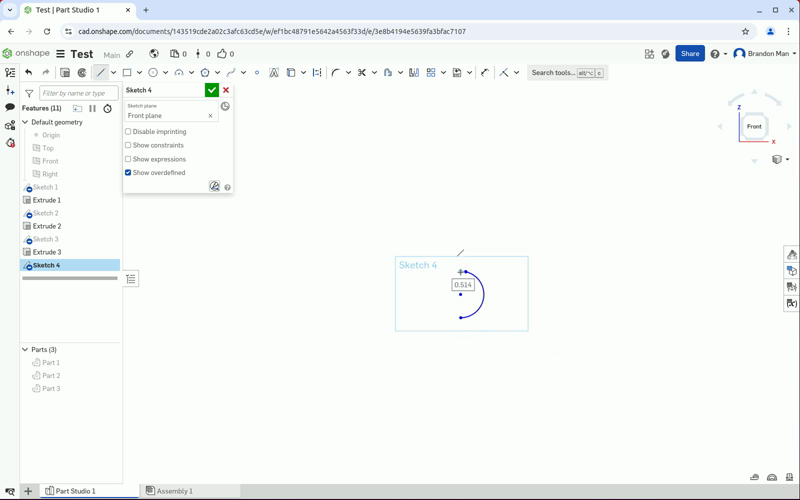
scroll(-6)
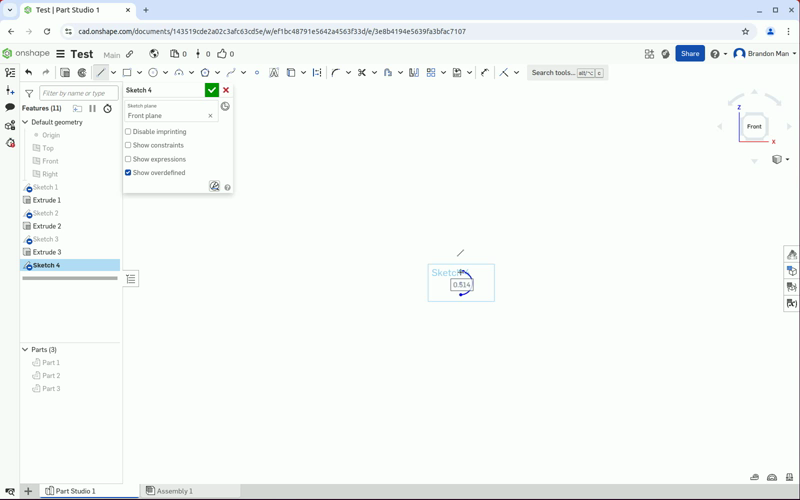
key_up(shift)
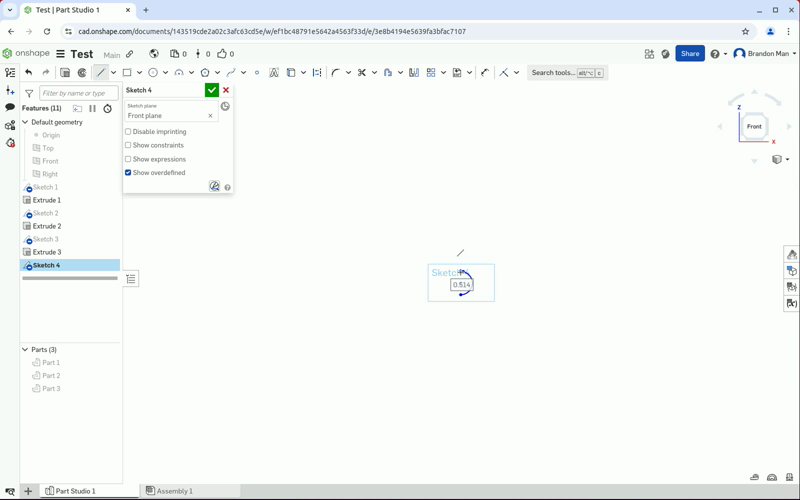
mouse_move(490, 271)
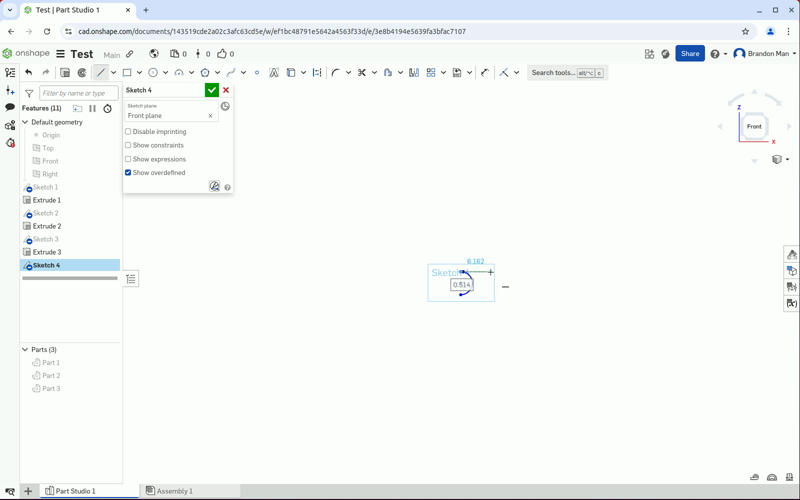
key_down(shift)
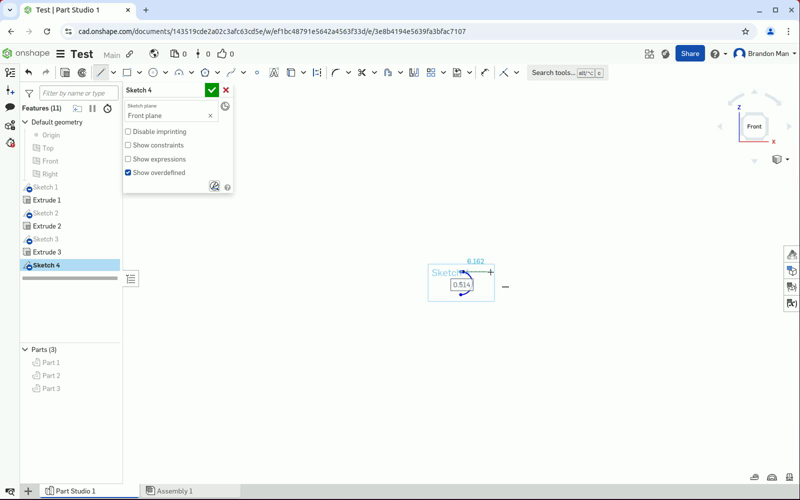
mouse_move(460, 294)
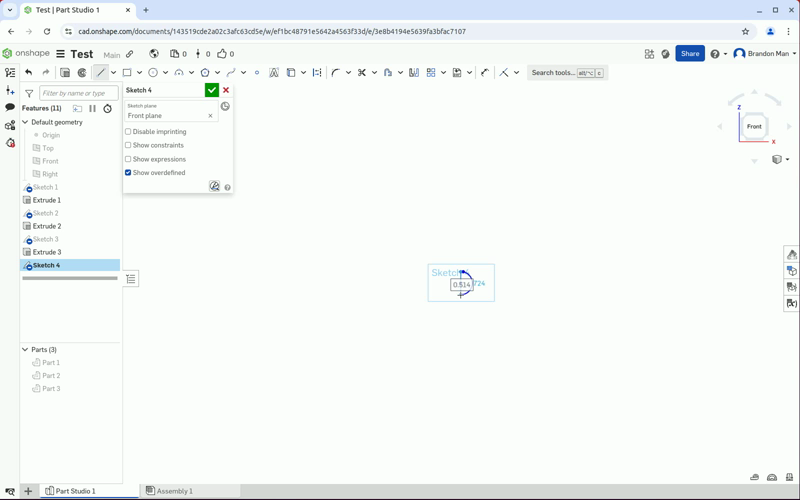
key_up(shift)
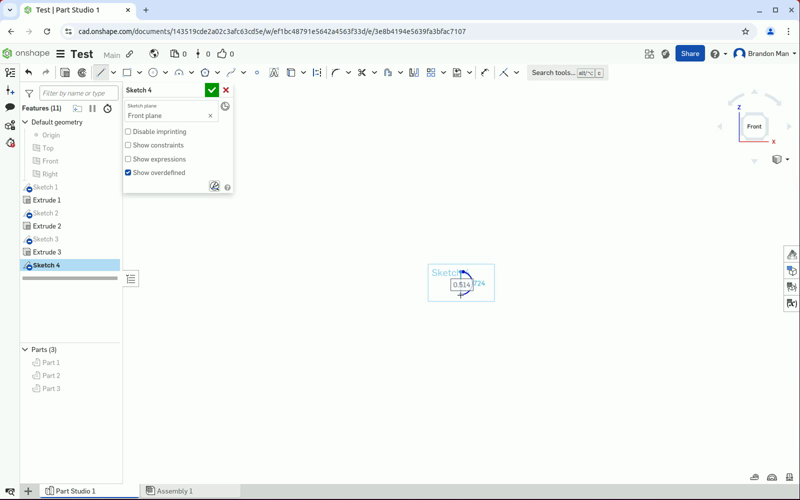
click(460, 294)
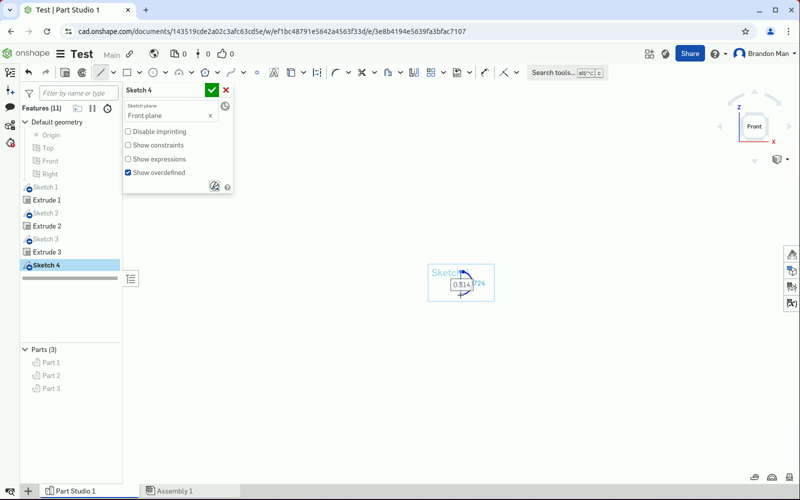
key(esc)
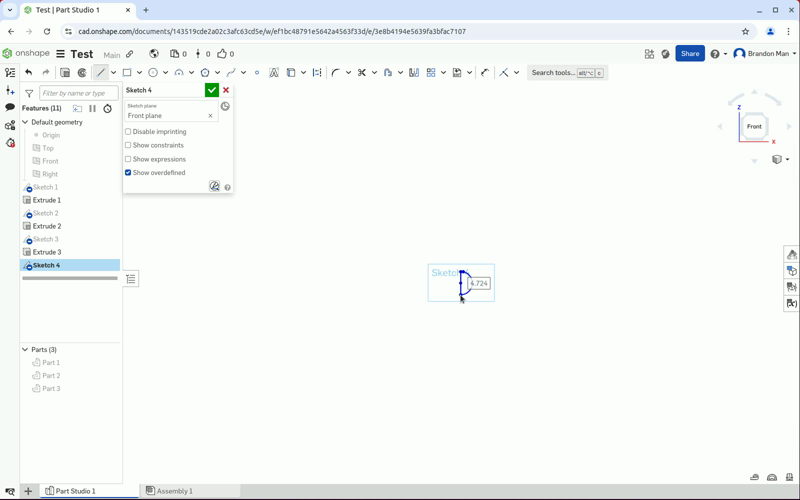
mouse_move(470, 280)
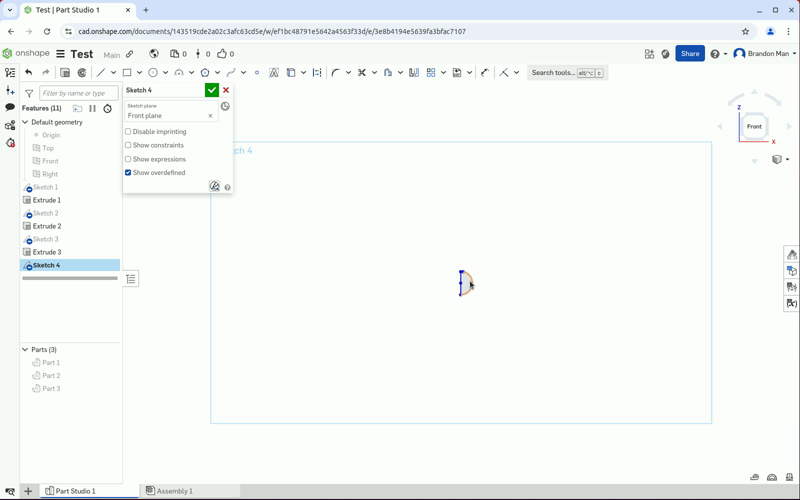
scroll(6)
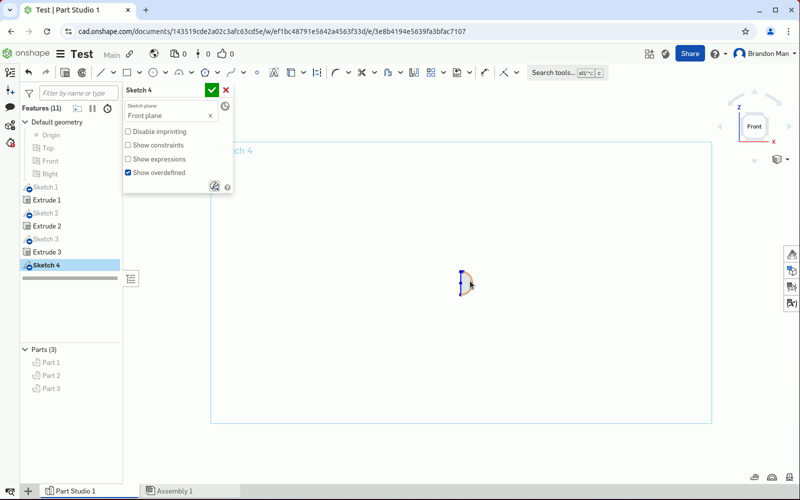
scroll(6)
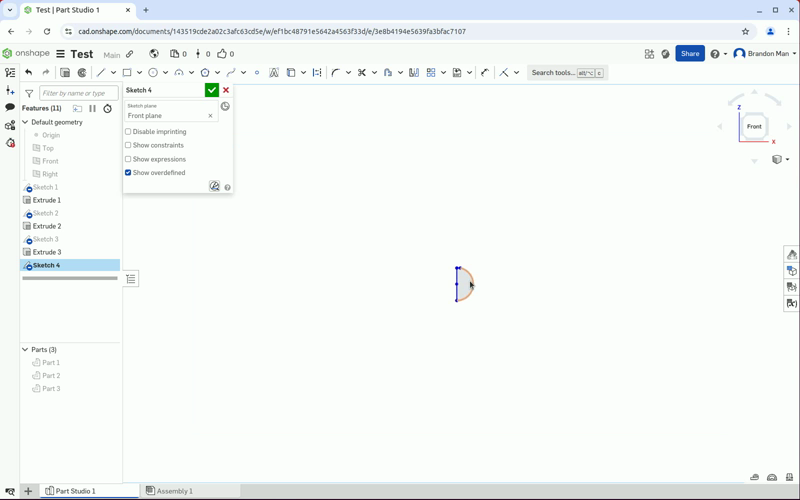
scroll(6)
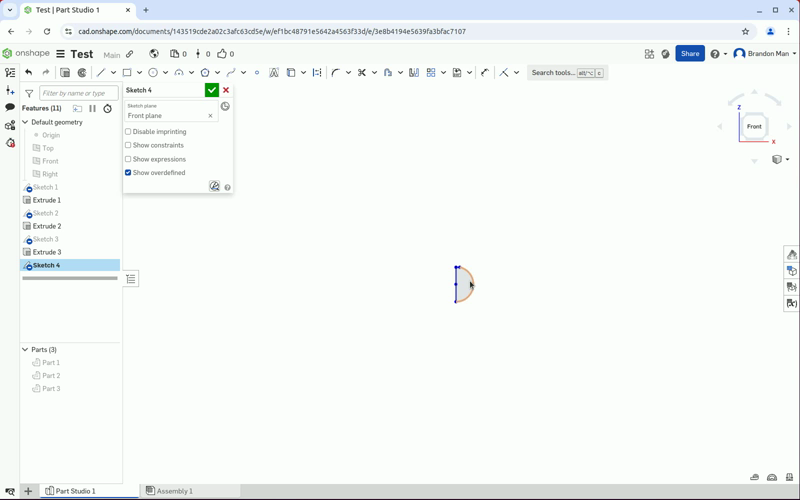
scroll(6)
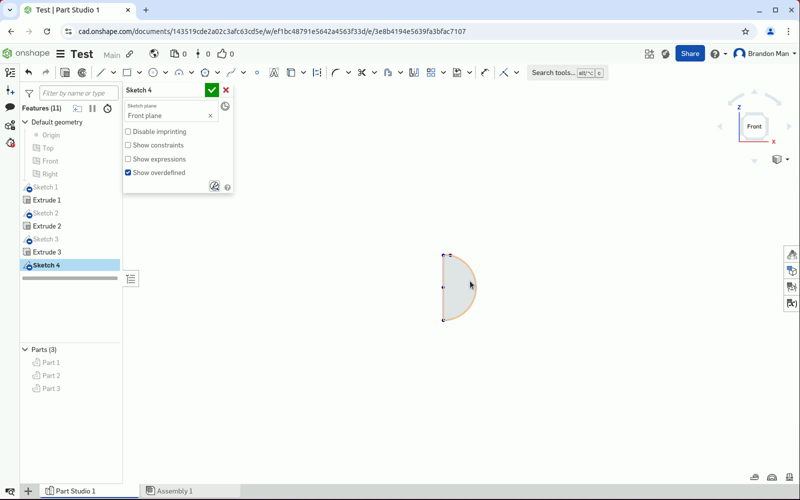
scroll(6)
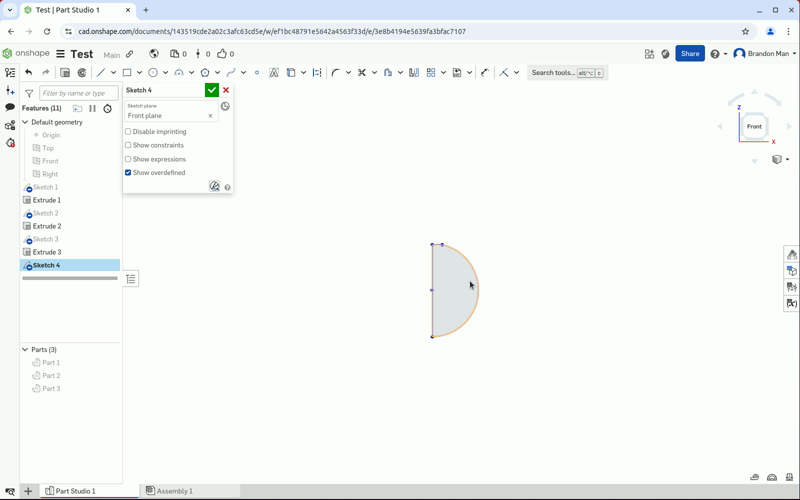
scroll(6)
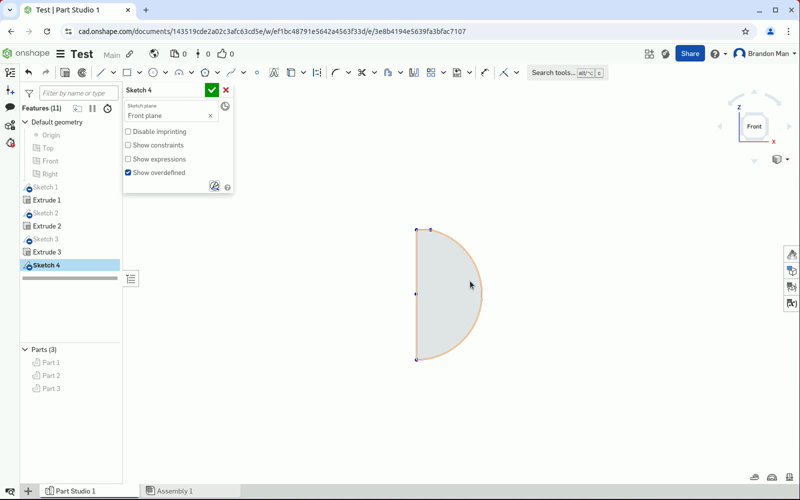
scroll(6)
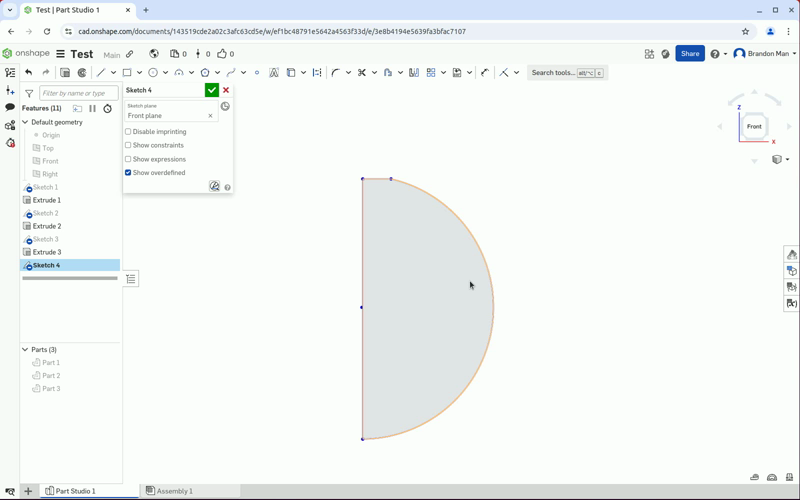
click(470, 280)
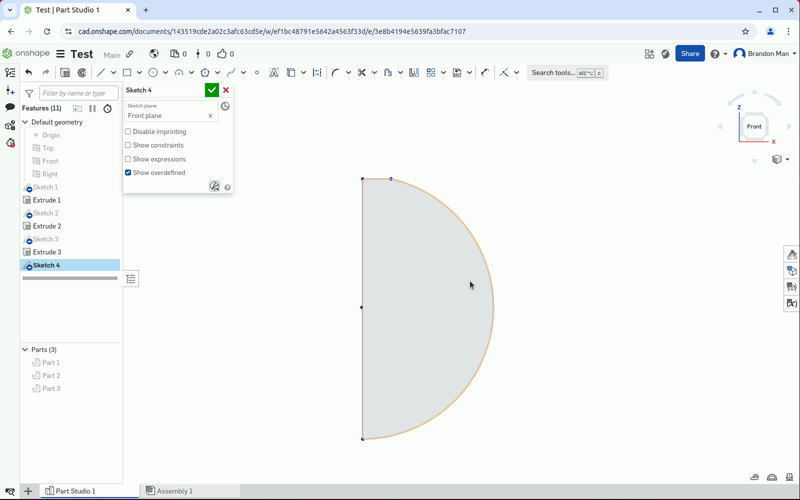
scroll(-6)
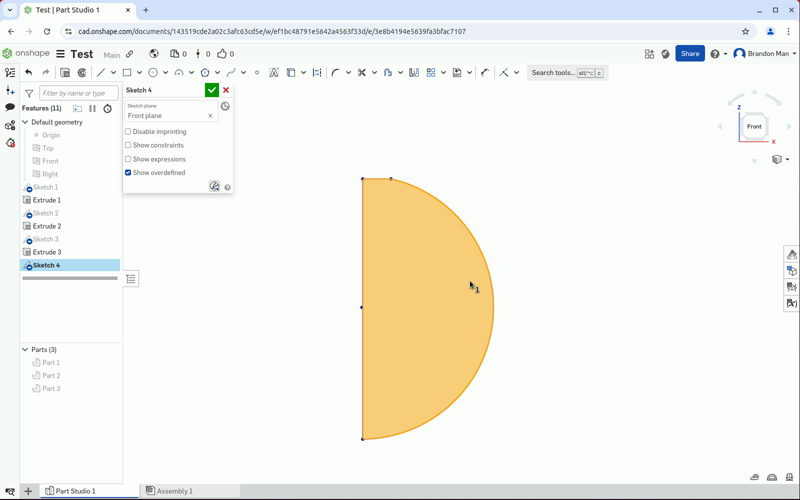
scroll(-6)
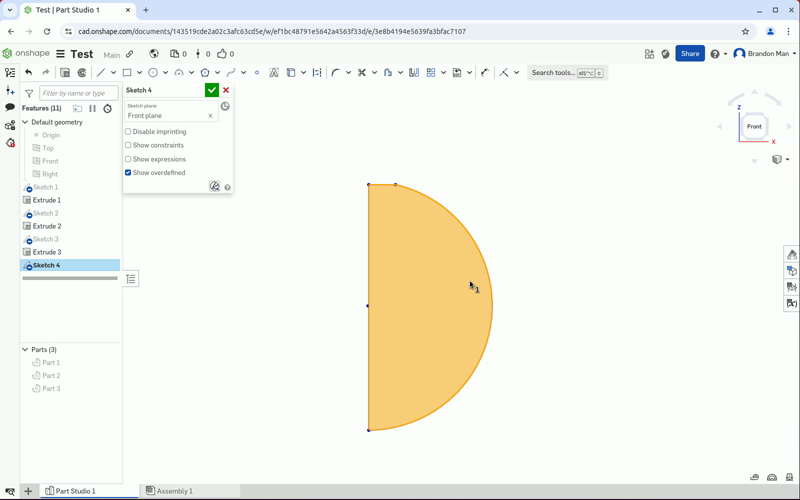
scroll(-6)
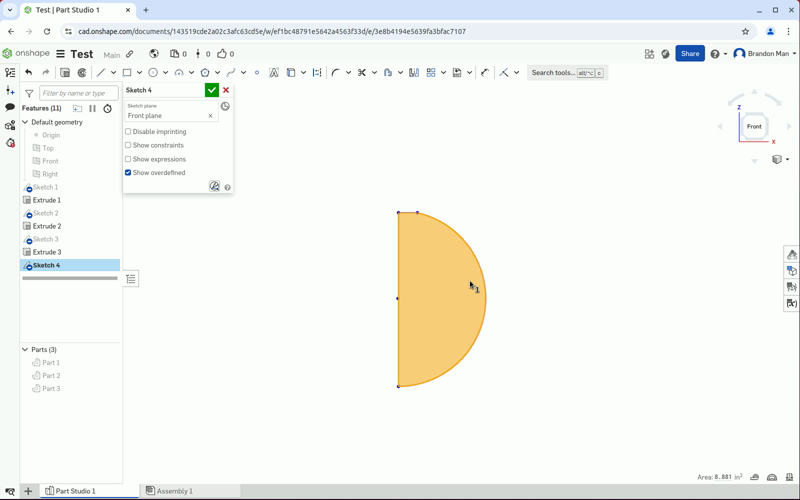
scroll(-6)
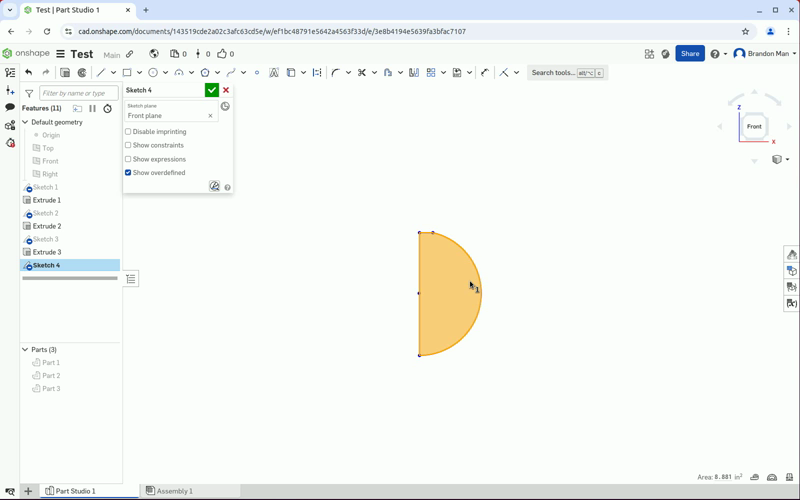
scroll(-6)
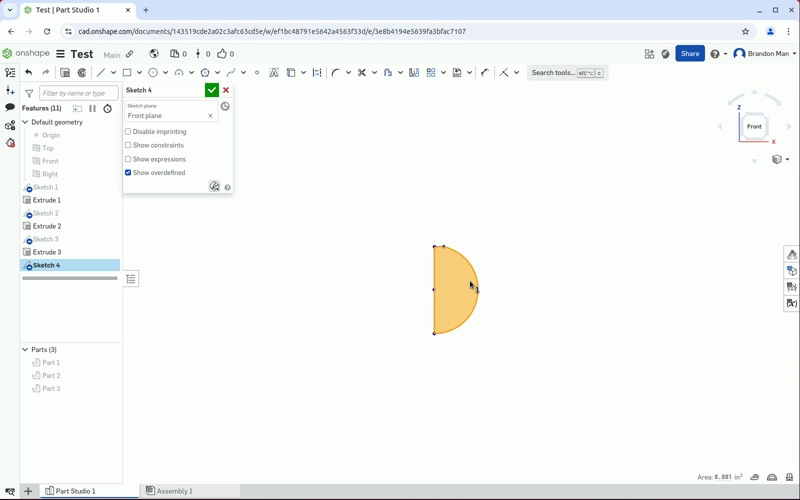
scroll(-6)
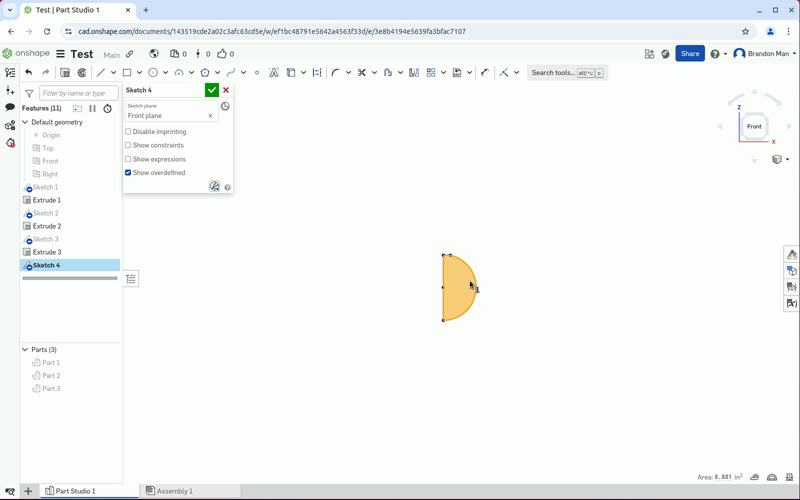
scroll(-6)
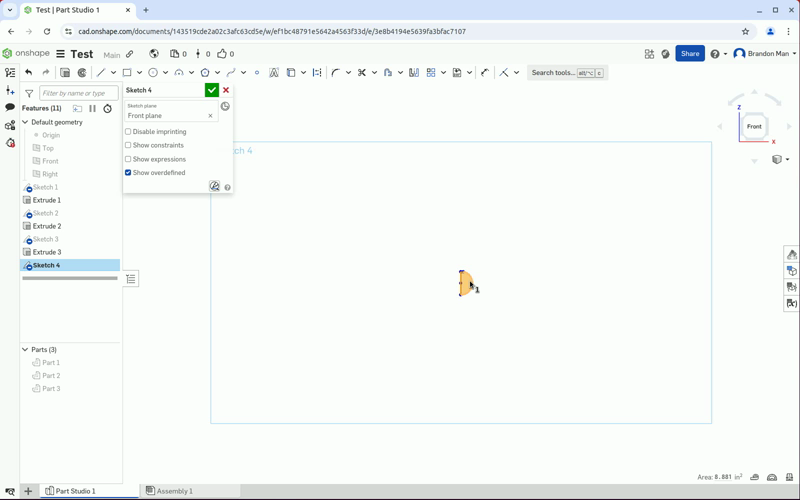
mouse_move(73, 352)
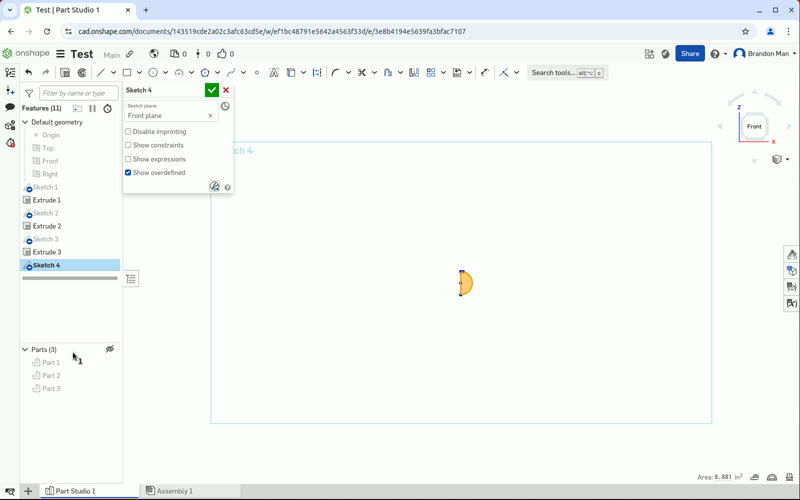
key(shift+y)
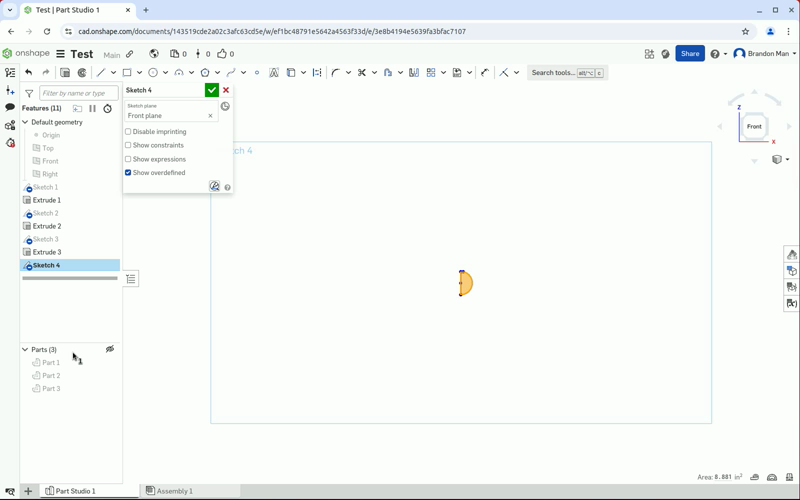
key(shift+e)
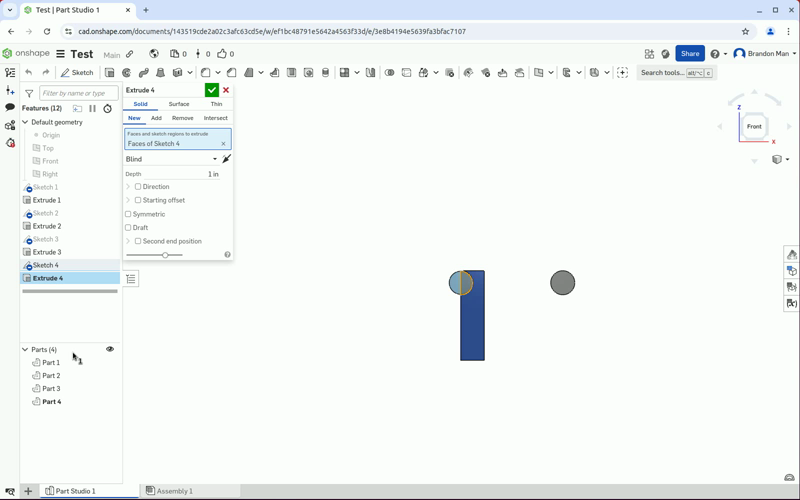
mouse_move(143, 106)
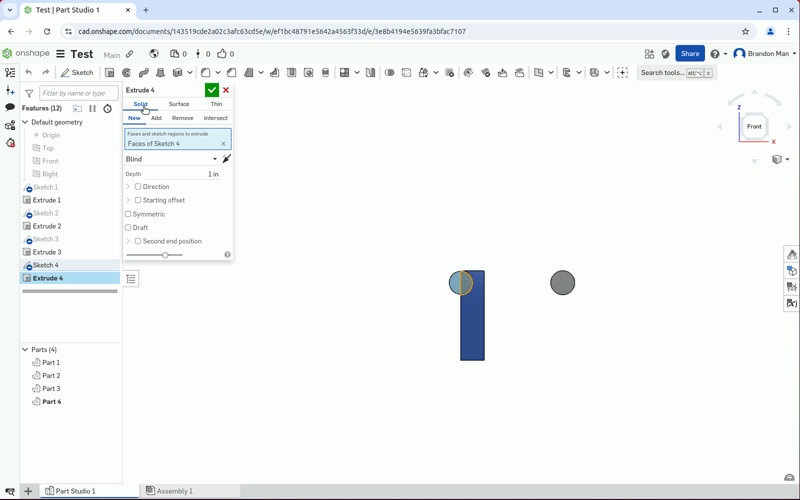
click(143, 106)
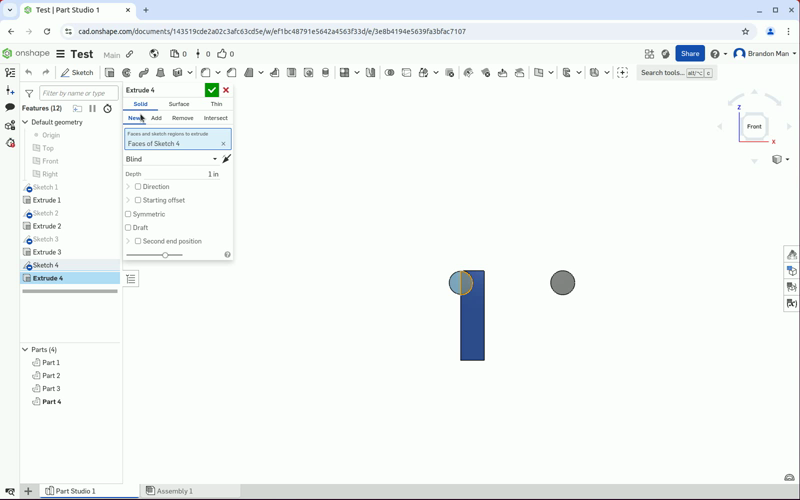
mouse_move(137, 120)
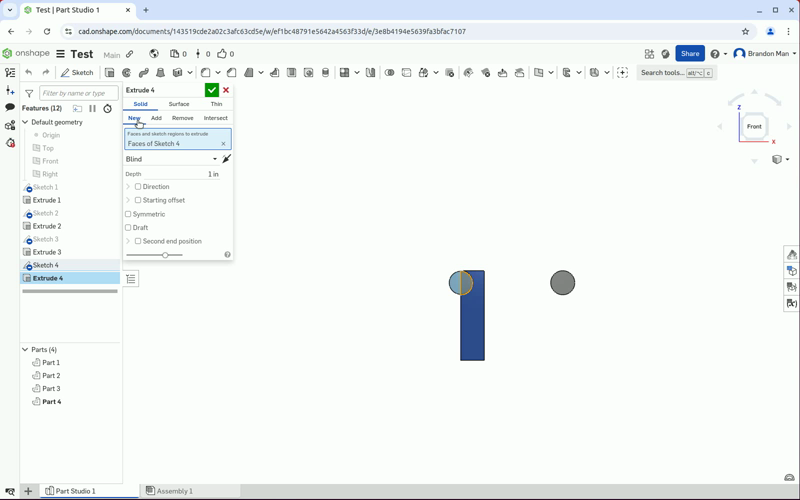
click(137, 120)
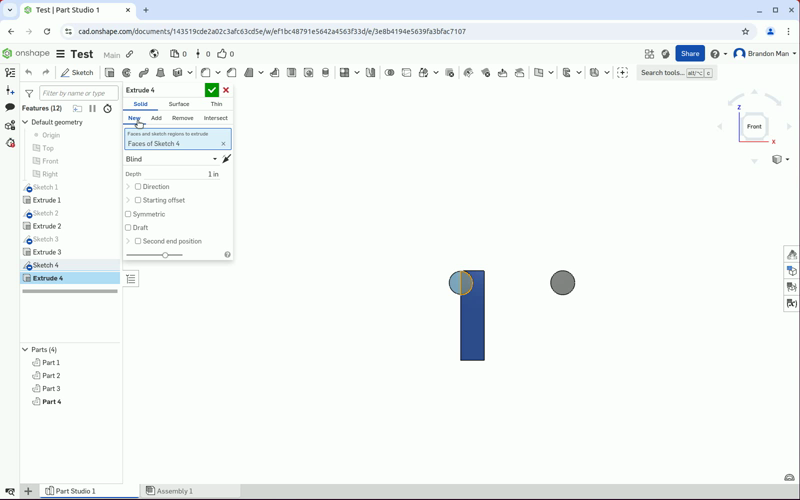
key(tab, 4)
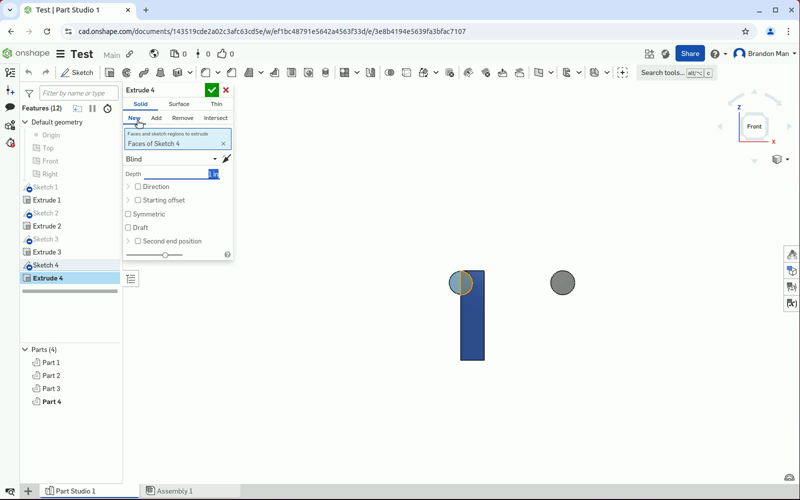
text(-21.183)
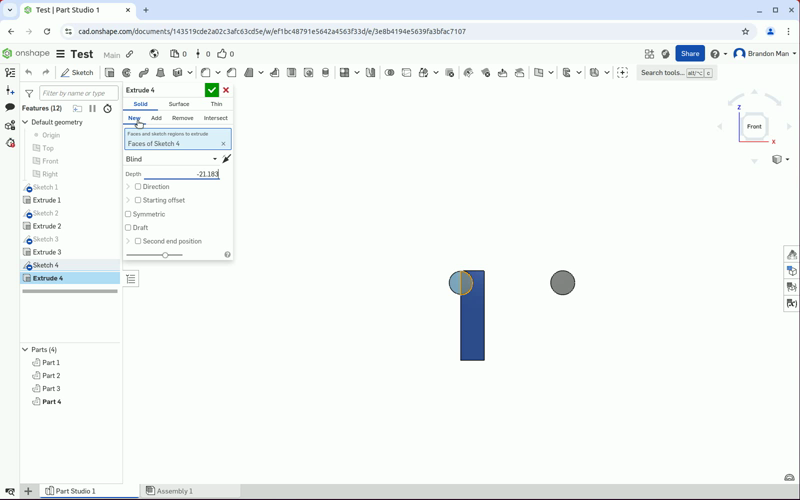
key(enter)
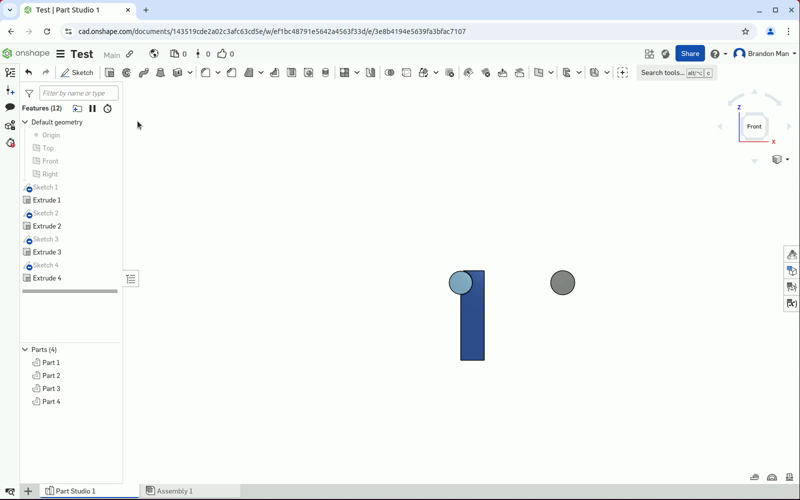
key(shift+h)
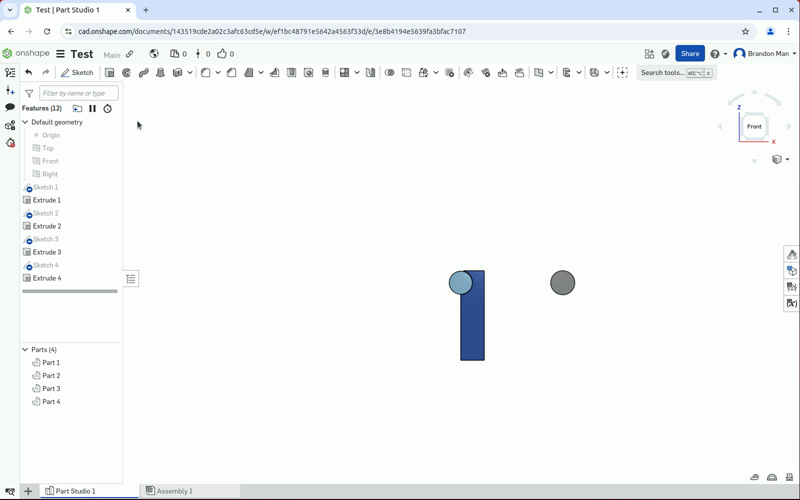
key(shift+h)
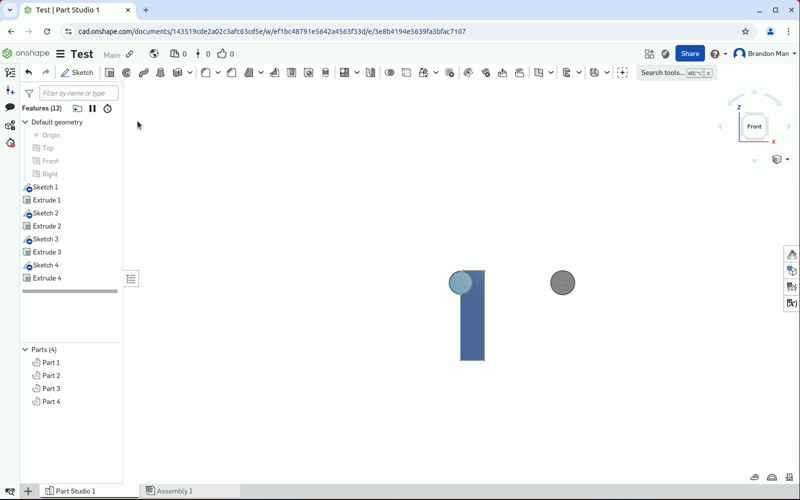
key(shift+7)
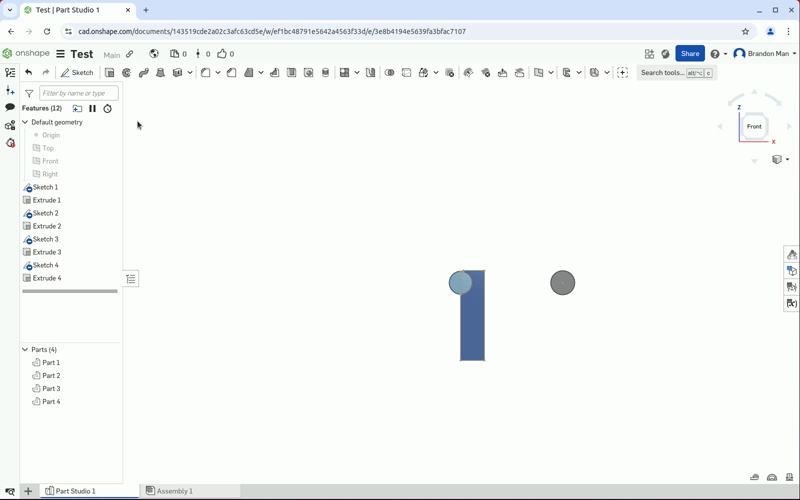
key(left, 2)
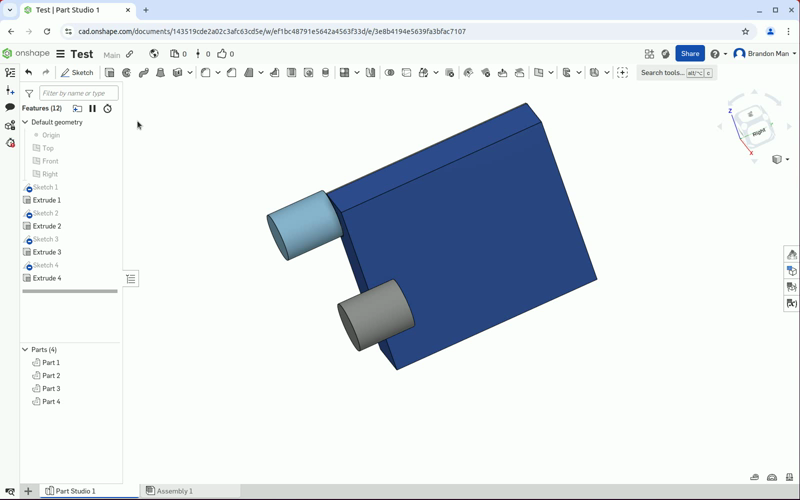
key(down, 2)
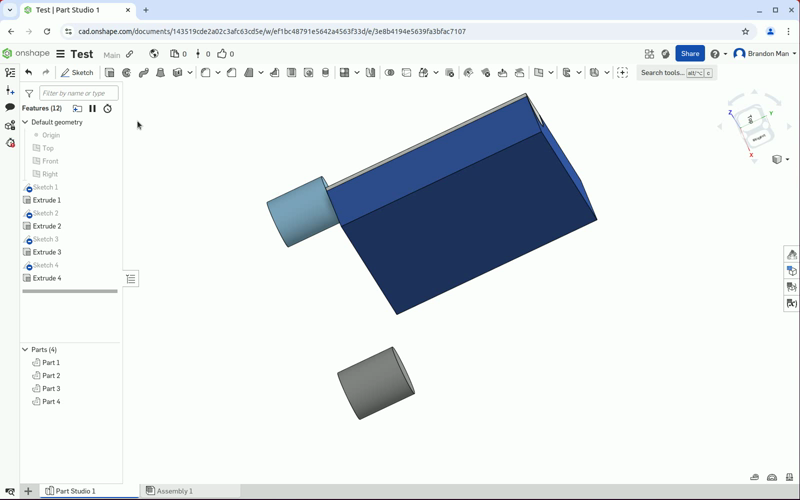
key(up, 2)
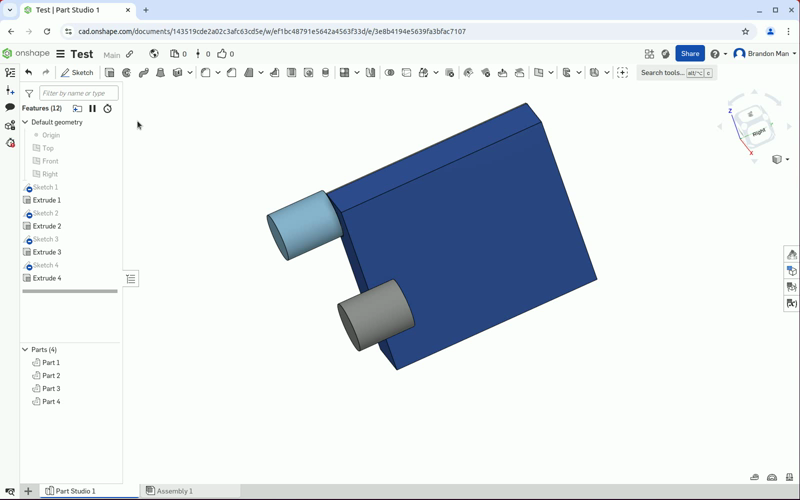
key(right, 2)
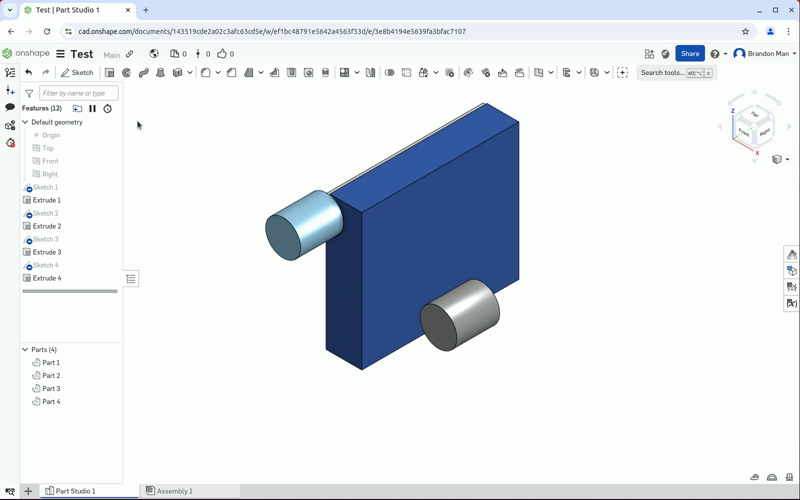
mouse_move(73, 189)
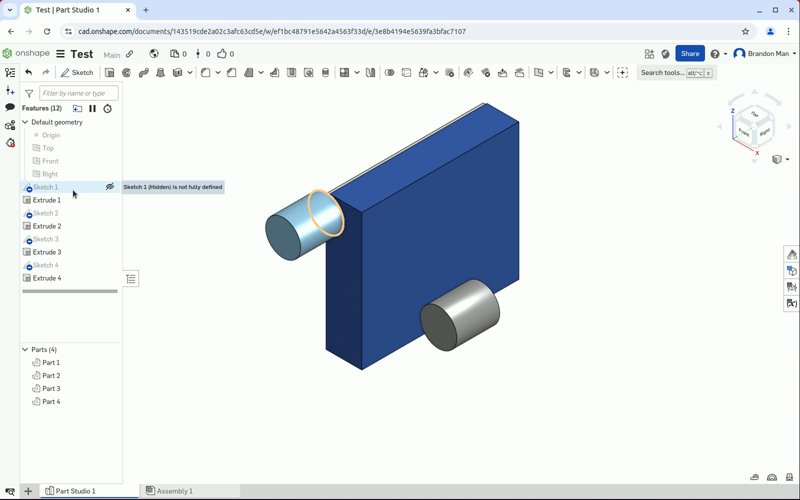
click(73, 189)